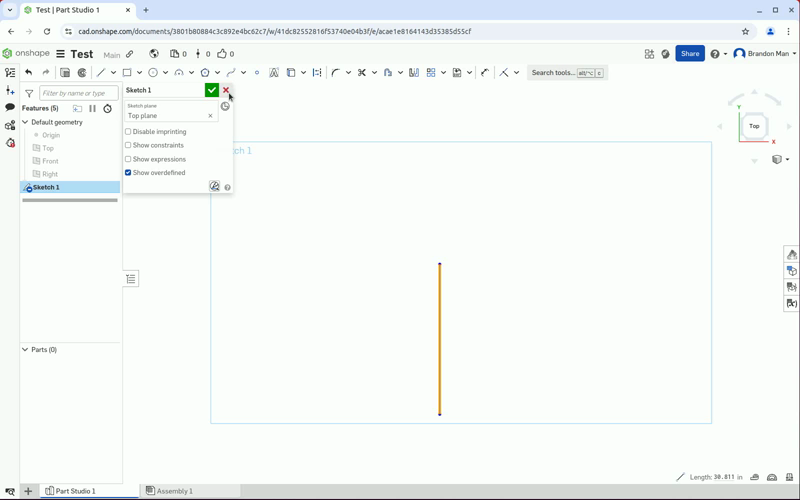
key(shift+h)
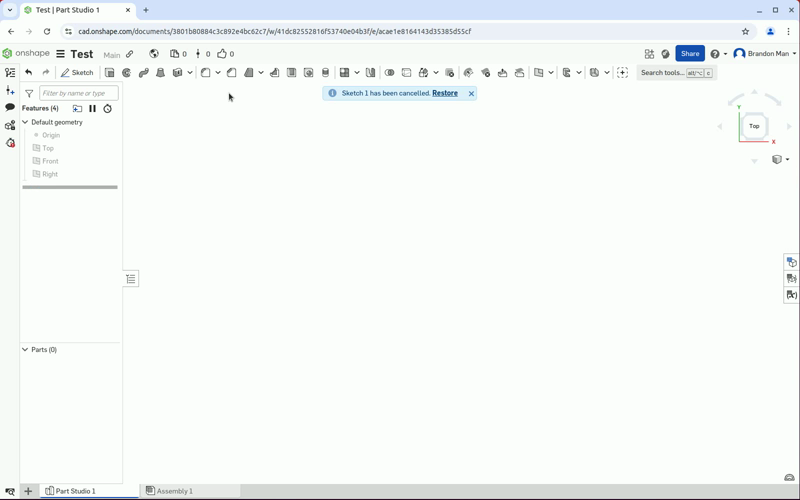
mouse_move(73, 352)
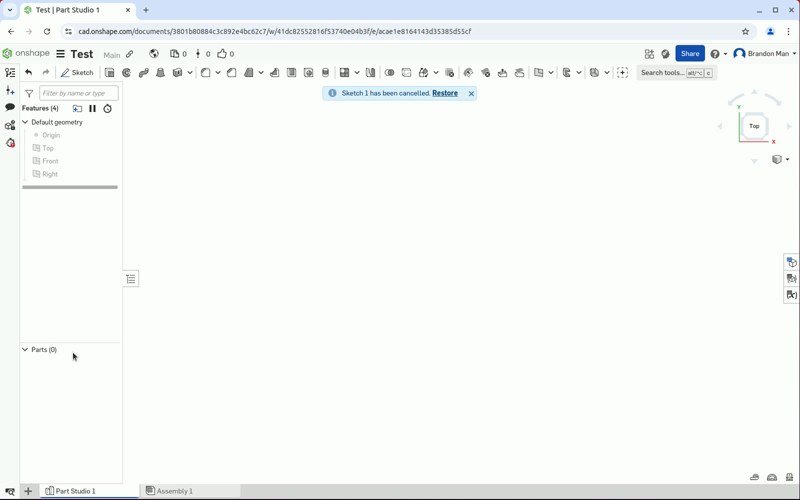
key(y)
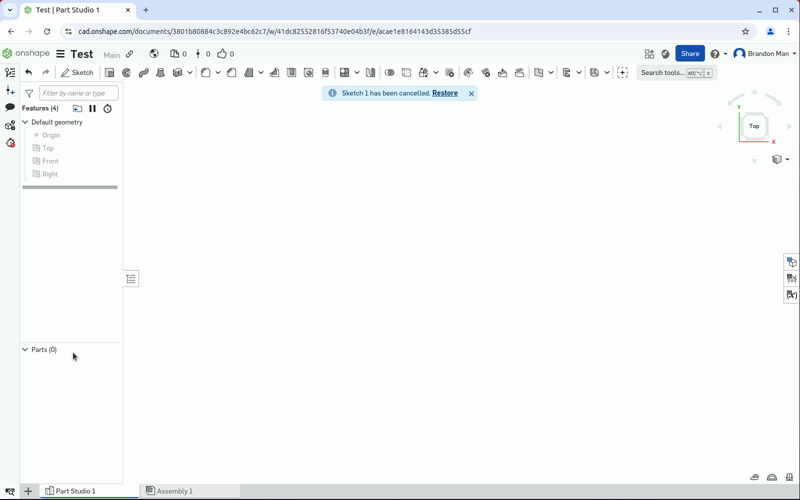
key(shift+p)
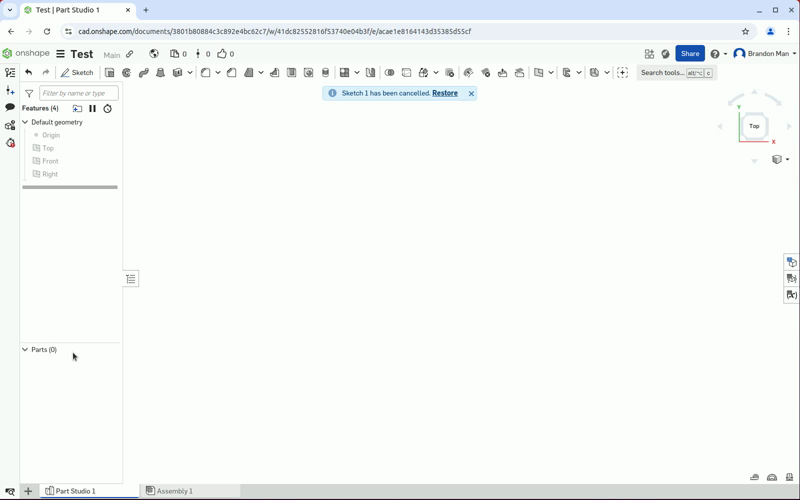
key(space)
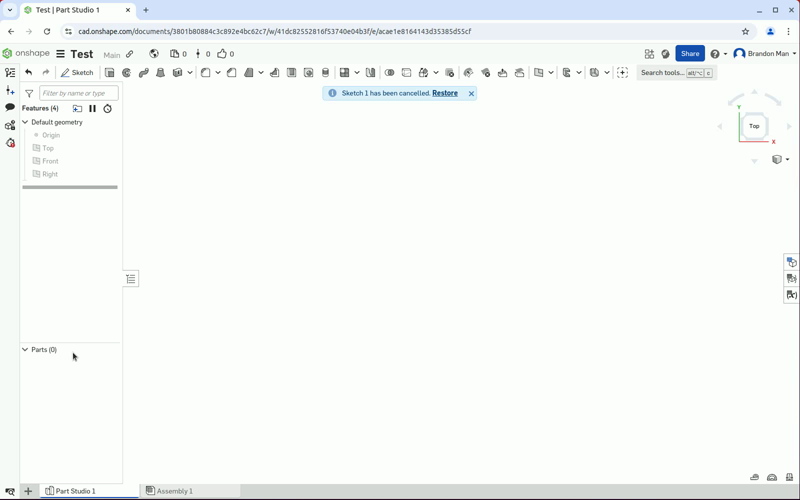
key_down(shift)
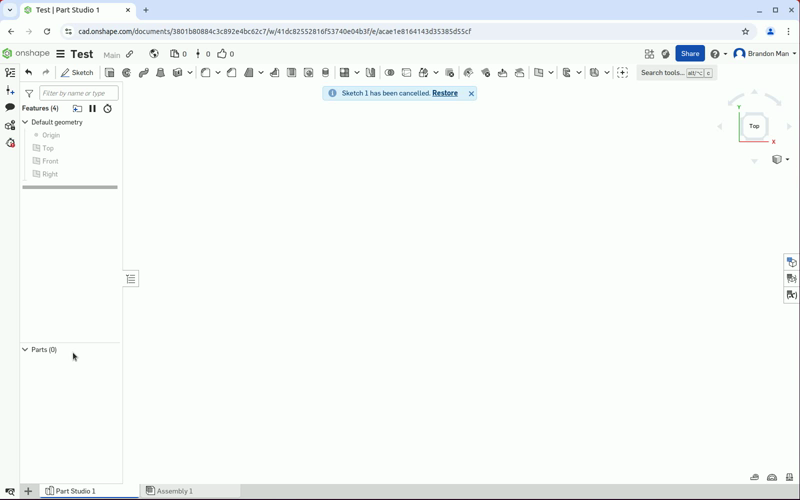
key(up)
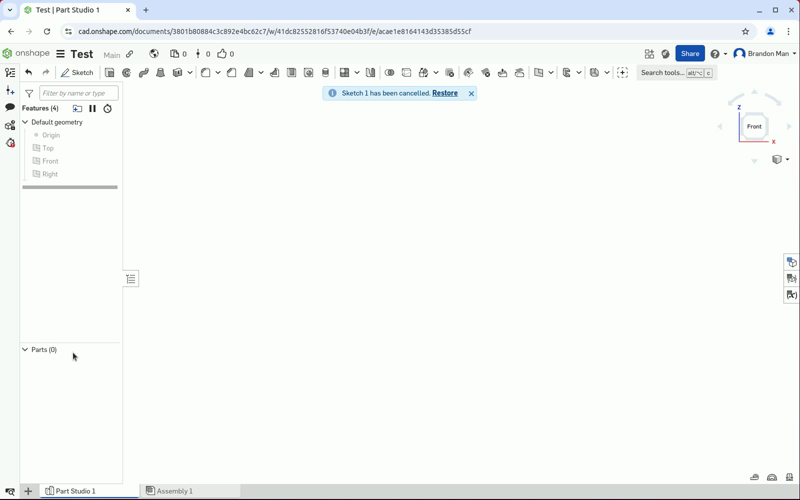
key_up(shift)
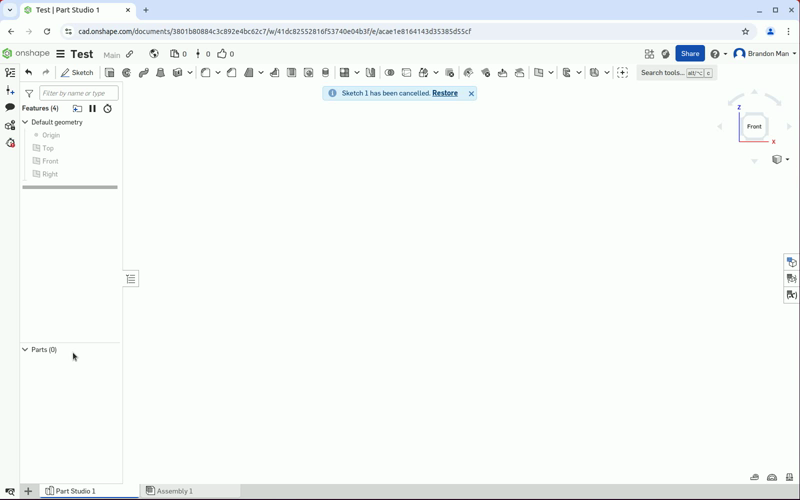
mouse_move(73, 352)
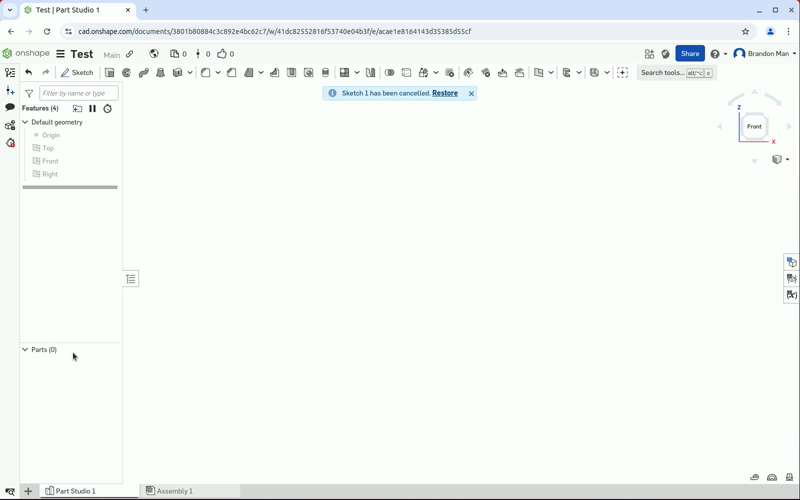
key(shift+y)
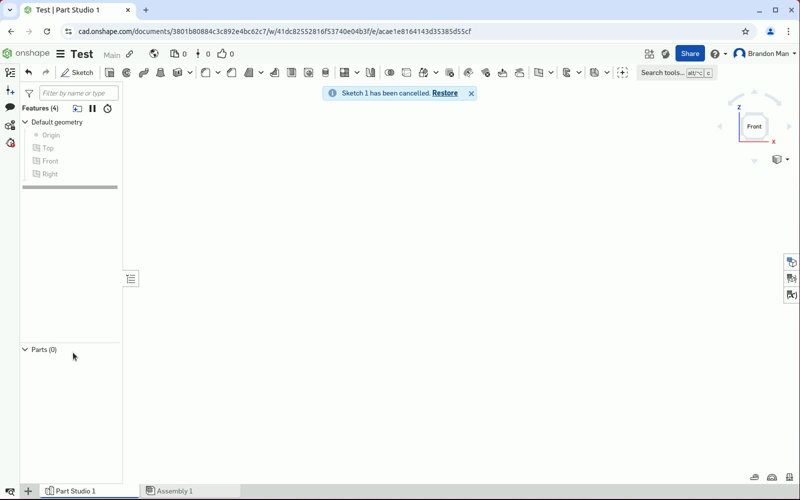
key(shift+s)
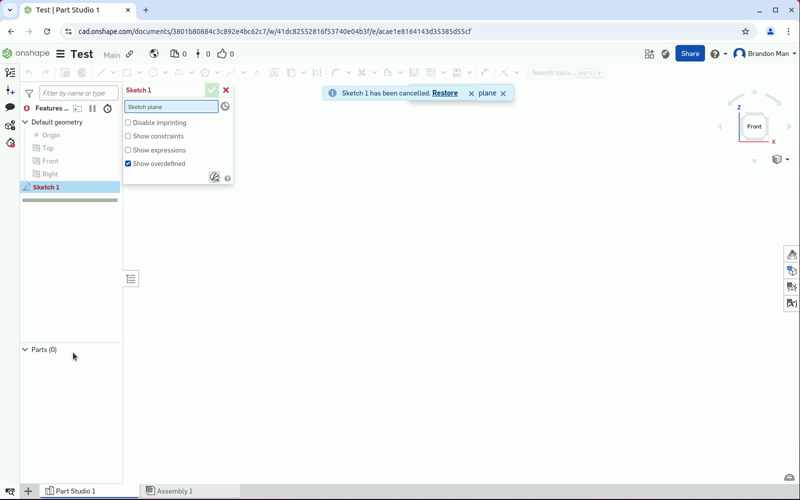
mouse_move(73, 163)
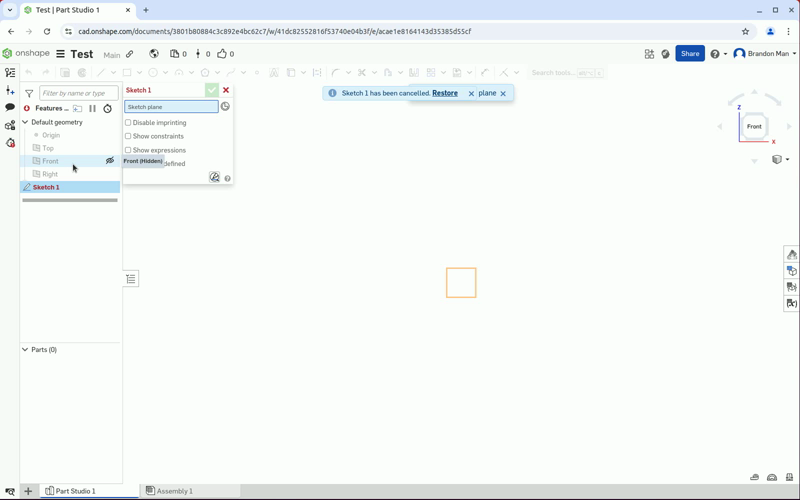
click(73, 163)
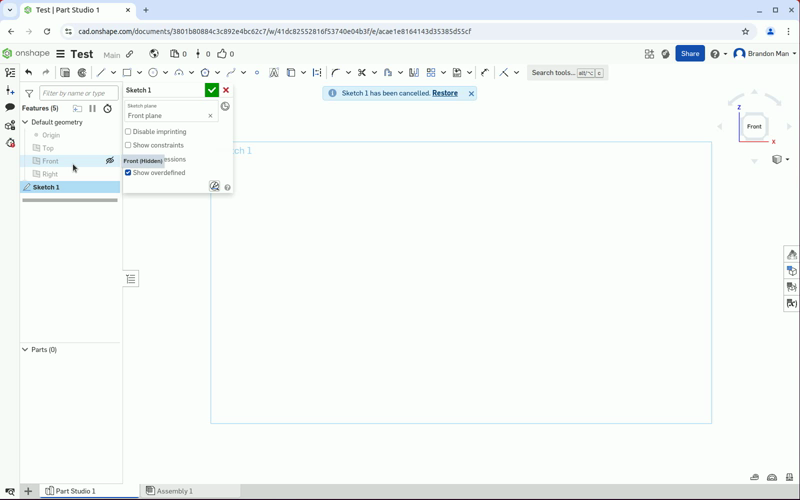
mouse_move(73, 352)
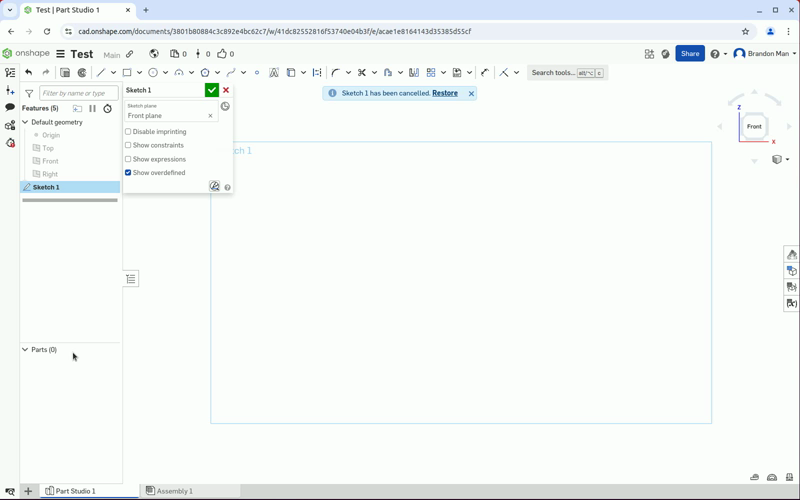
key(y)
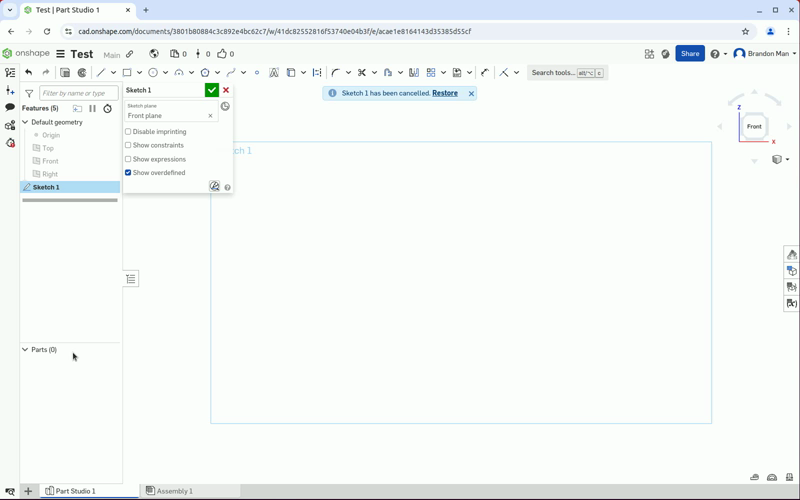
key(l)
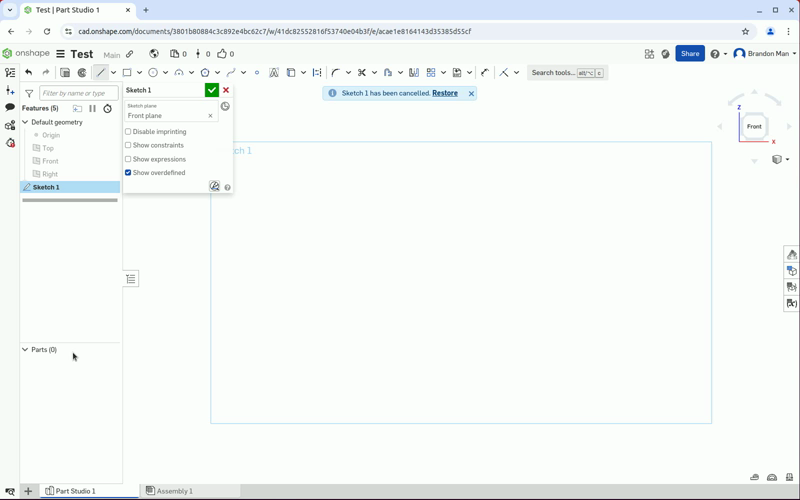
key_down(shift)
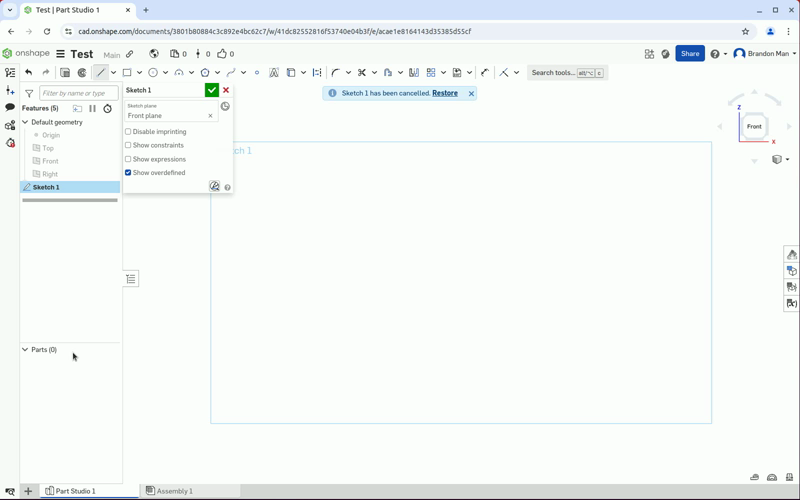
mouse_move(460, 282)
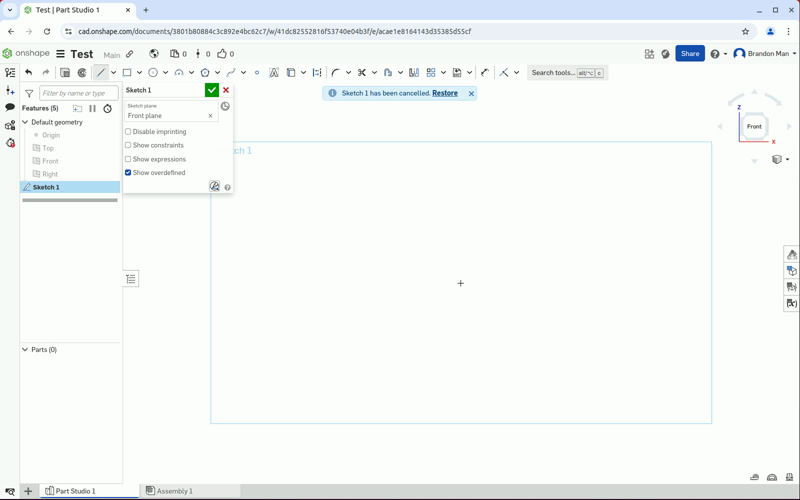
click(460, 282)
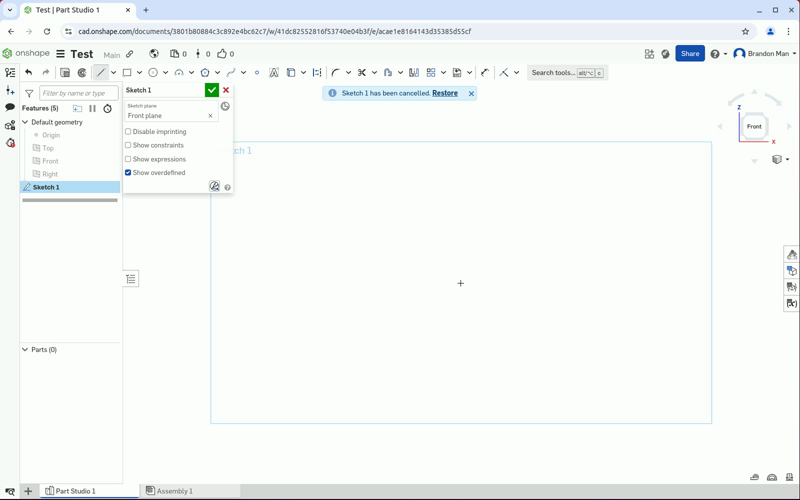
key_up(shift)
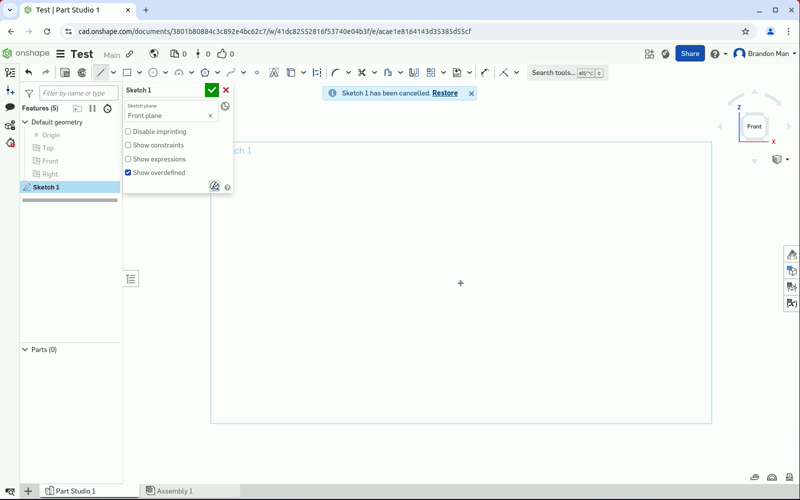
key_down(shift)
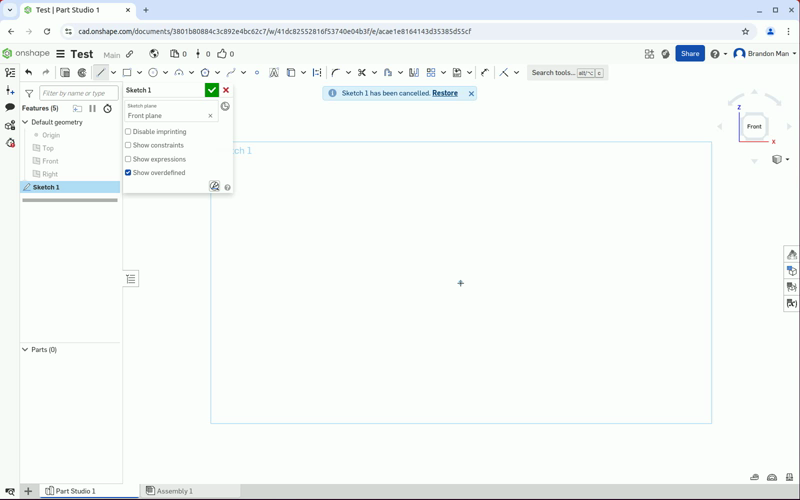
mouse_move(490, 282)
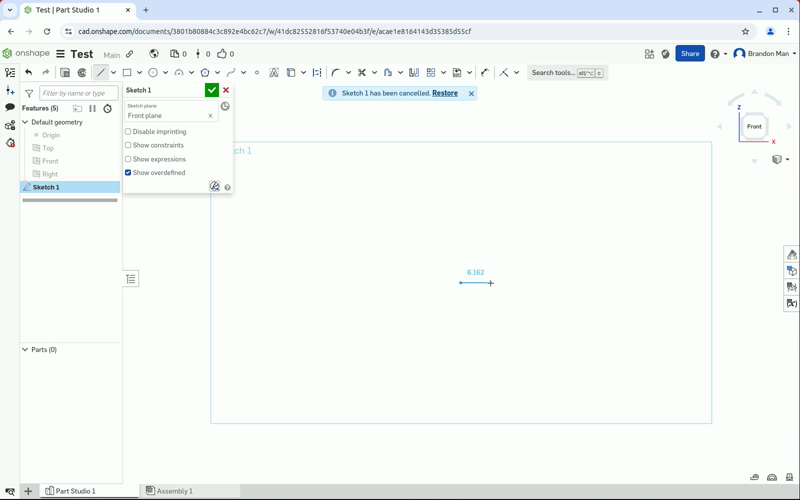
mouse_move(461, 282)
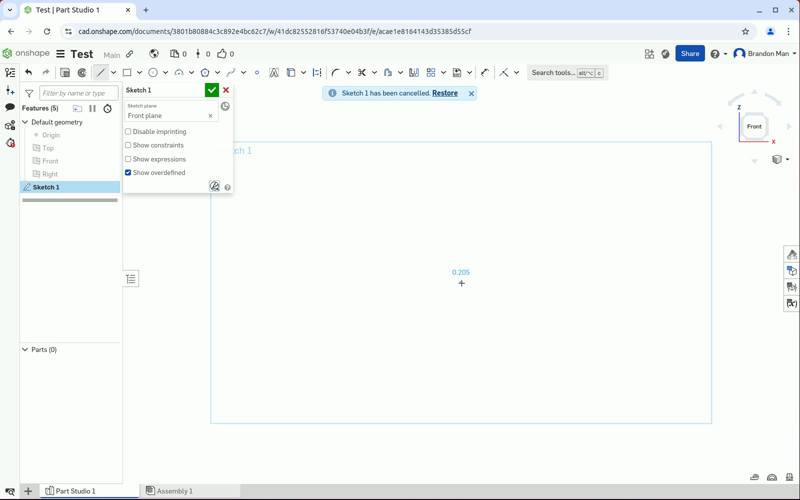
scroll(6)
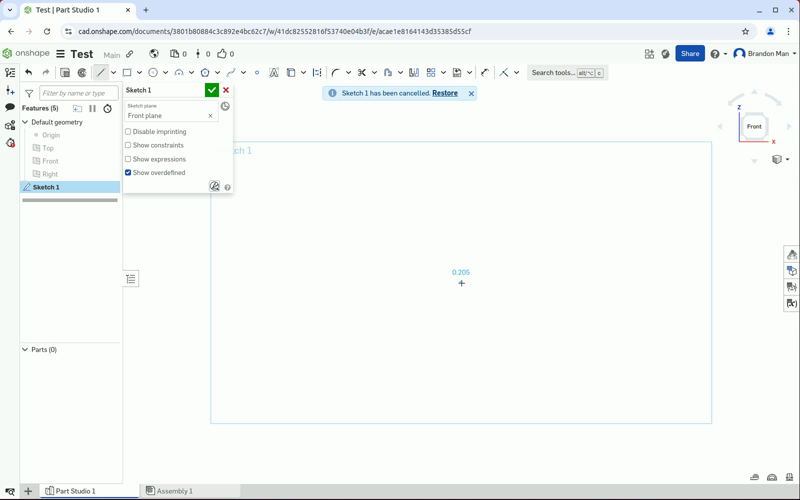
scroll(6)
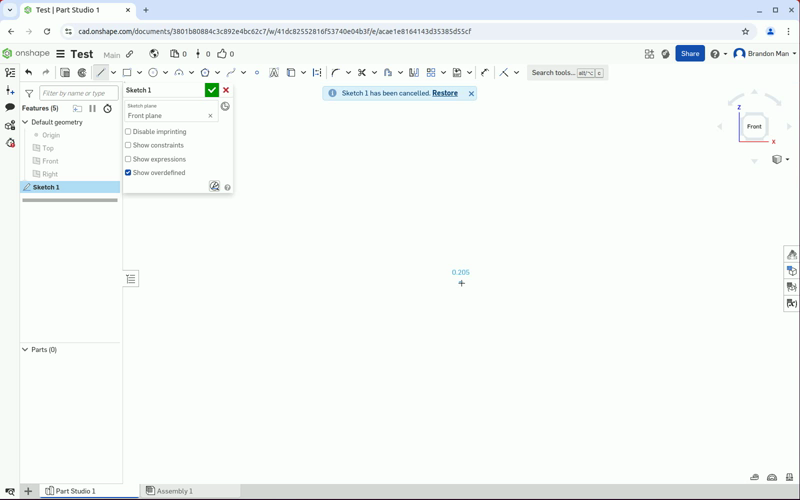
scroll(6)
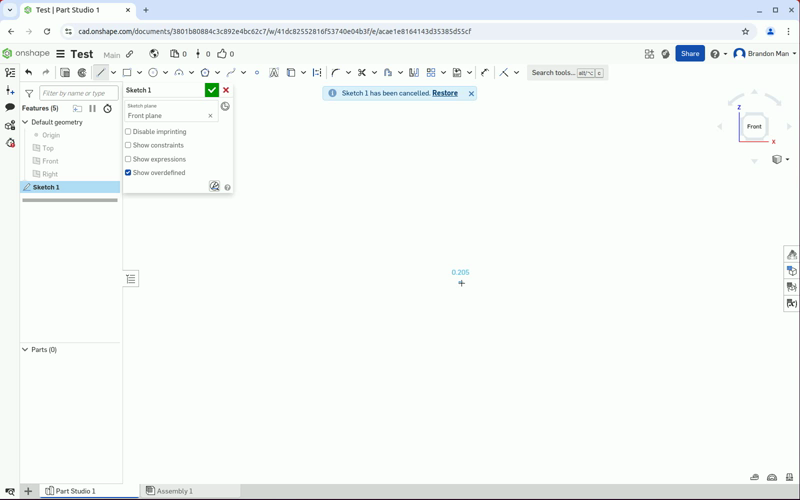
scroll(6)
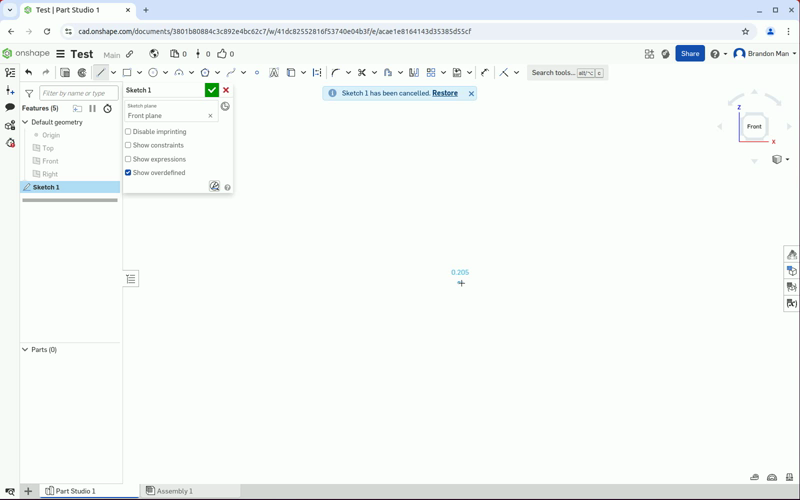
scroll(6)
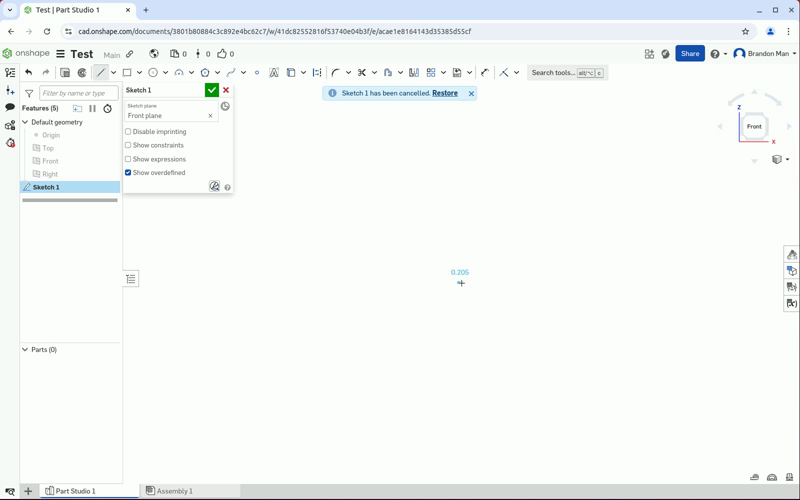
scroll(6)
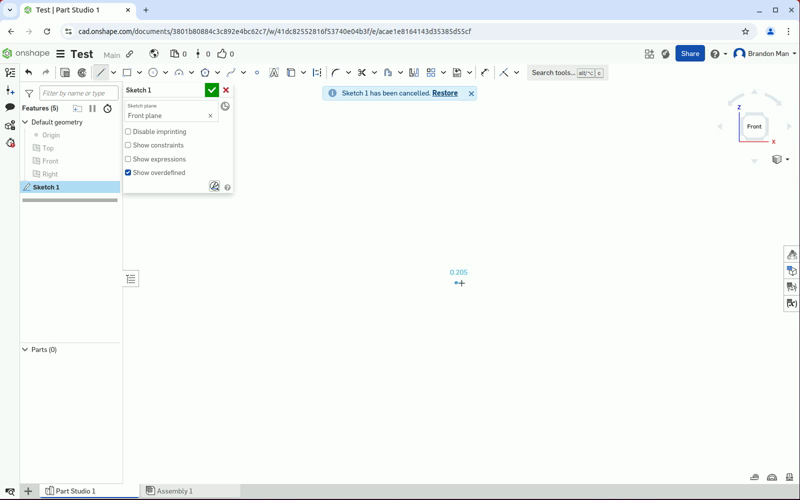
scroll(6)
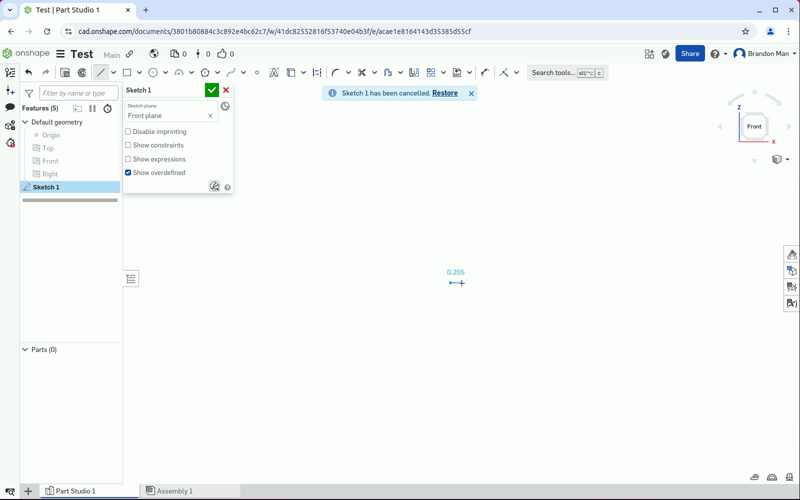
click(461, 282)
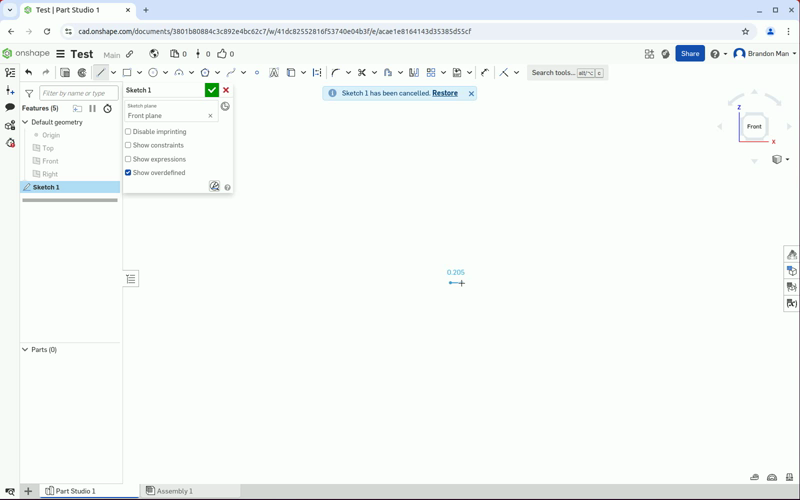
scroll(-6)
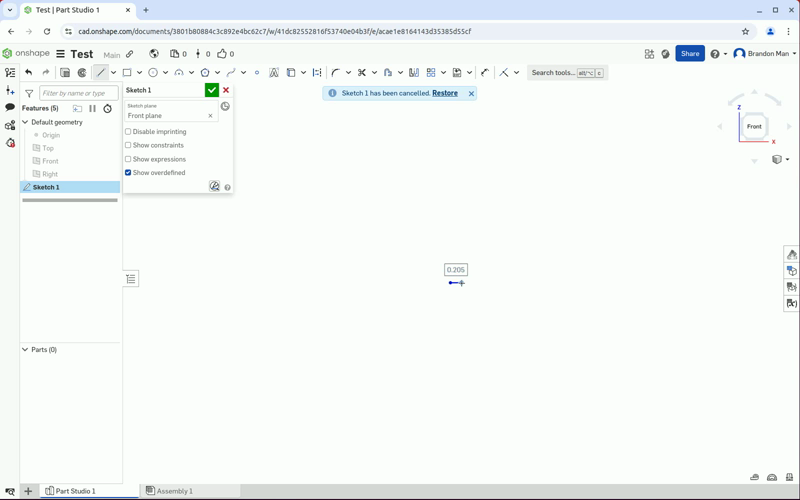
scroll(-6)
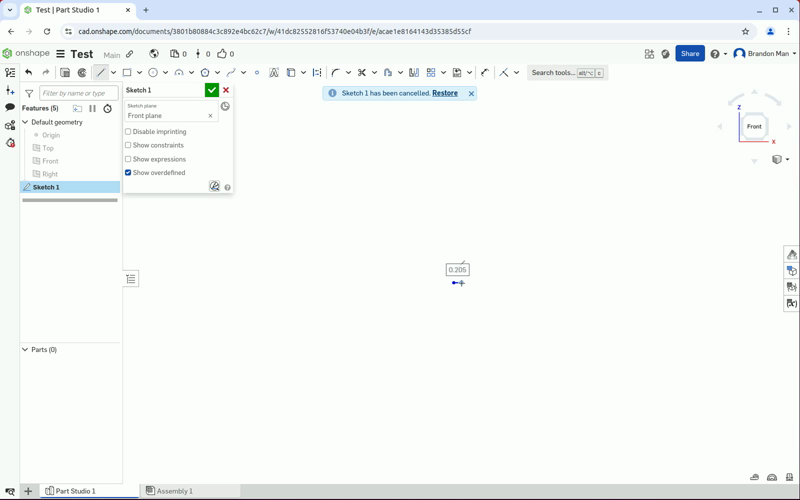
scroll(-6)
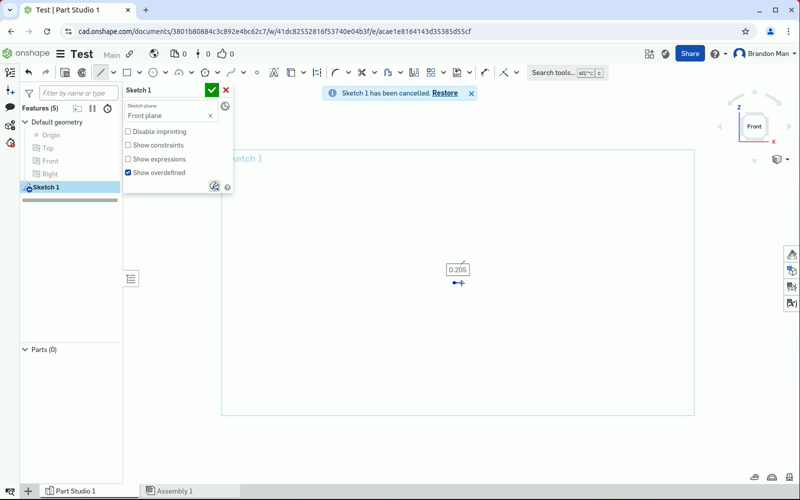
scroll(-6)
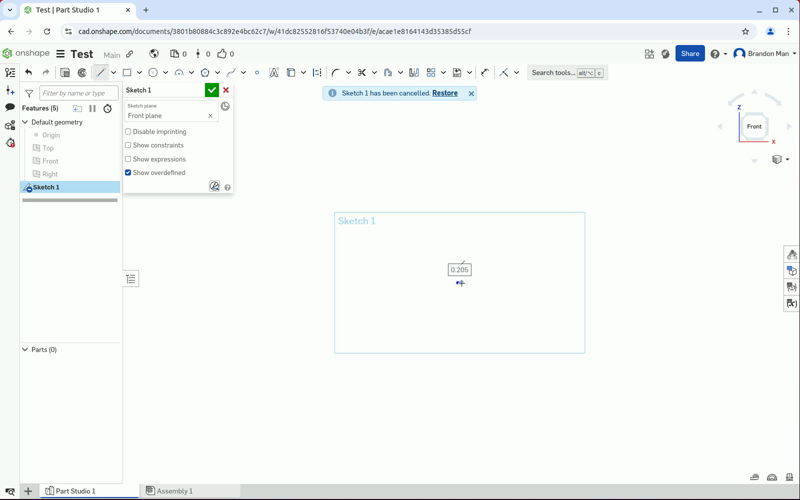
scroll(-6)
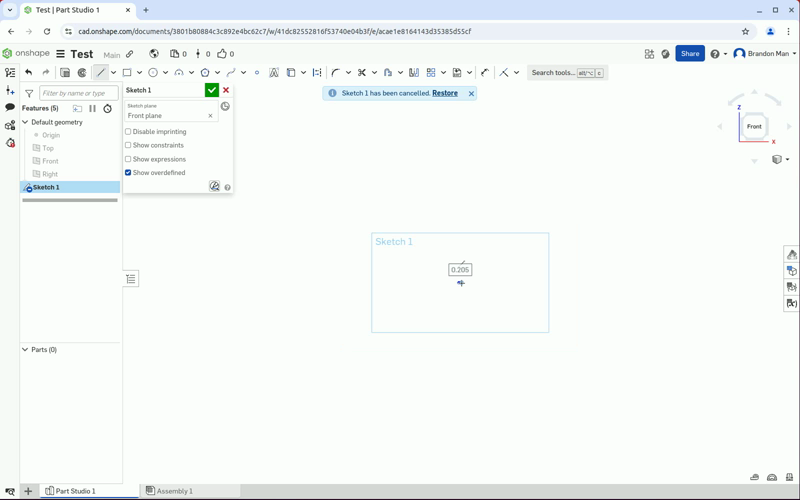
scroll(-6)
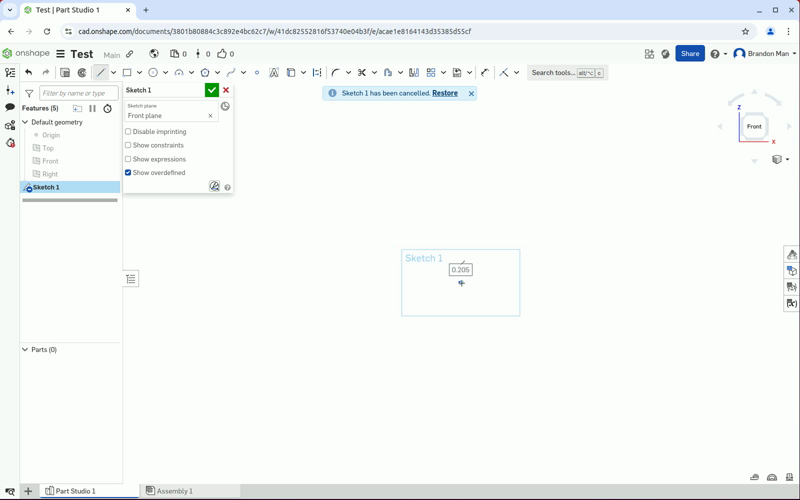
scroll(-6)
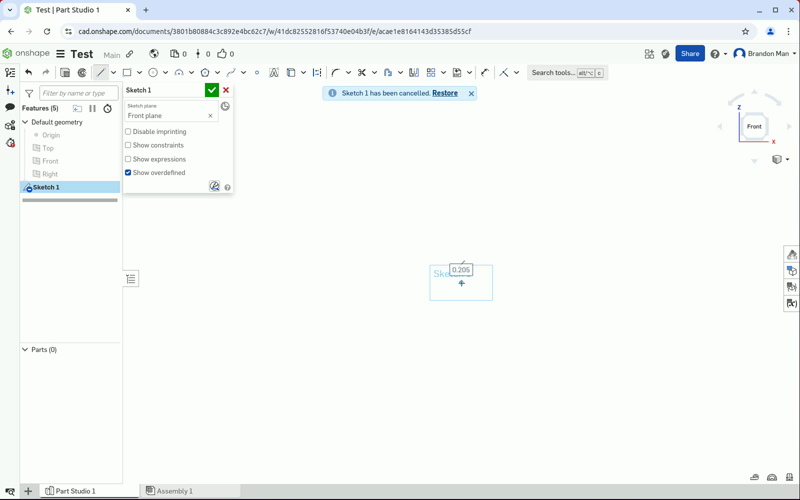
key_up(shift)
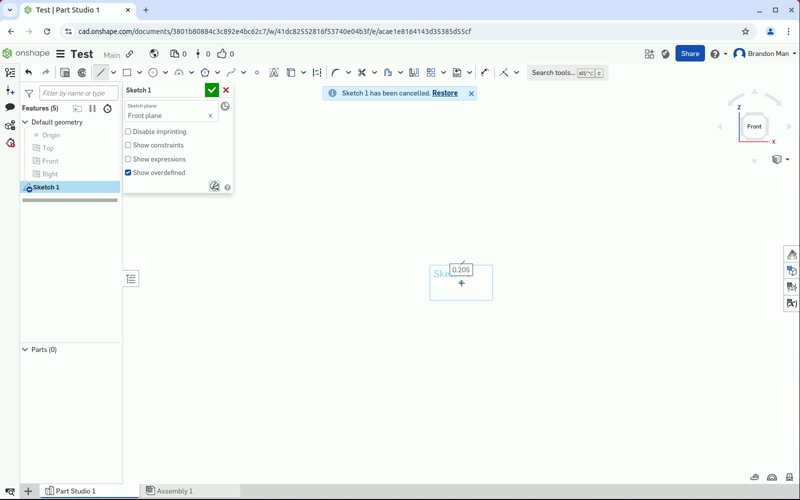
key_down(shift)
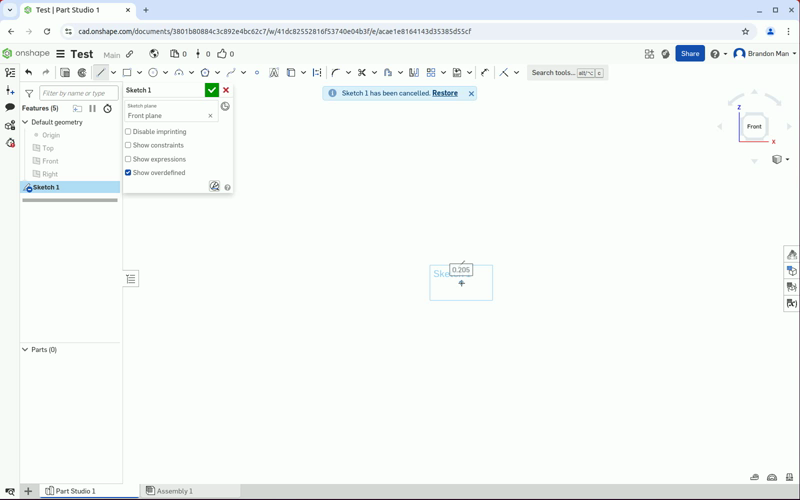
mouse_move(491, 282)
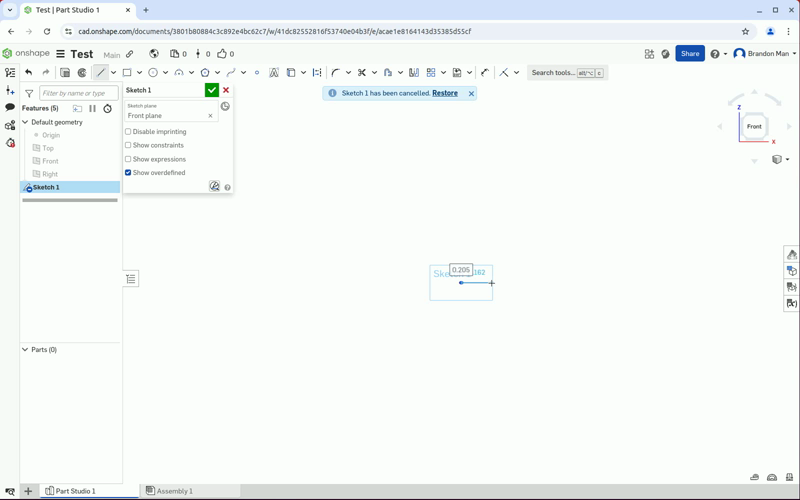
mouse_move(461, 275)
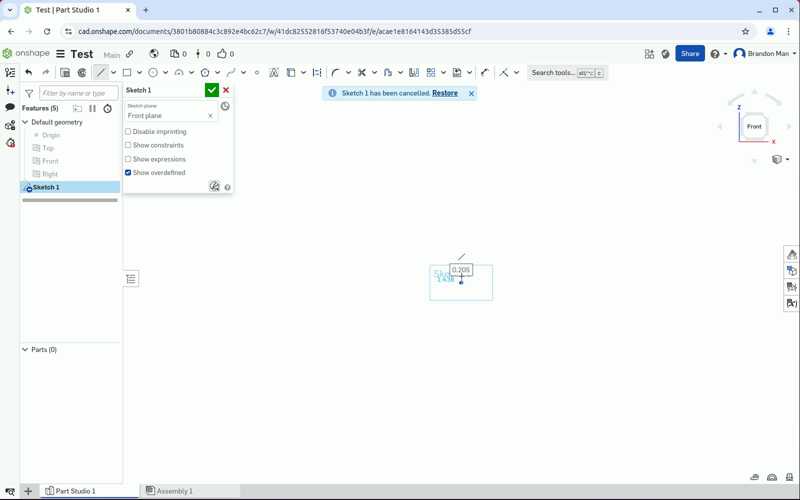
scroll(6)
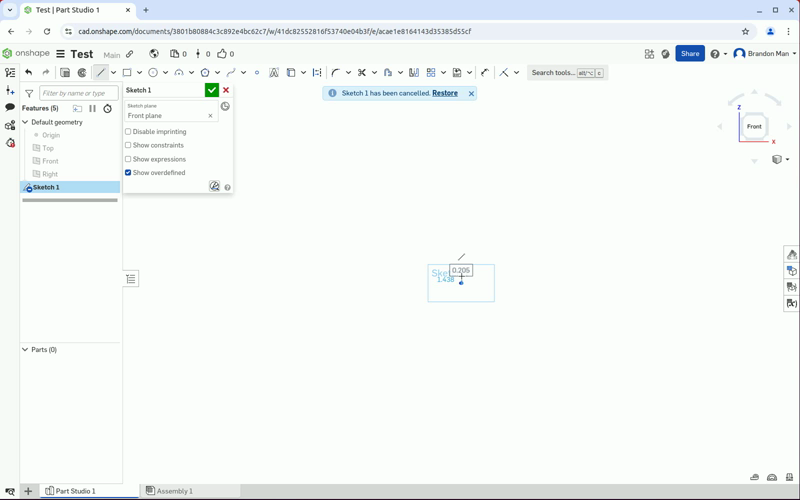
scroll(6)
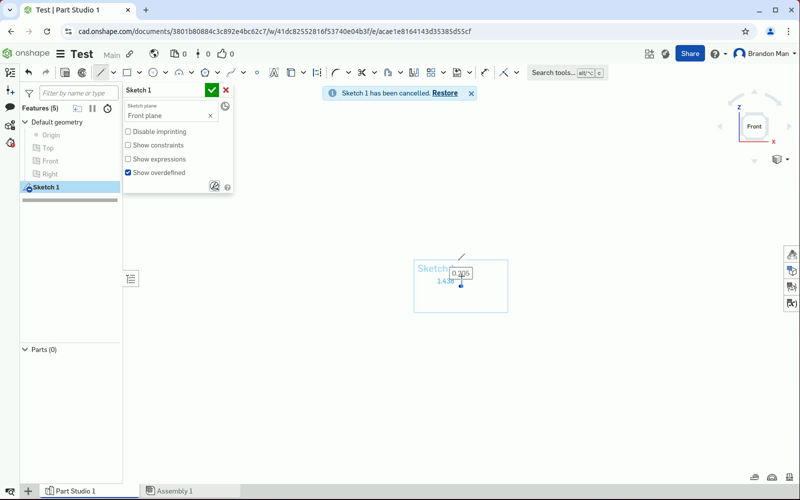
scroll(6)
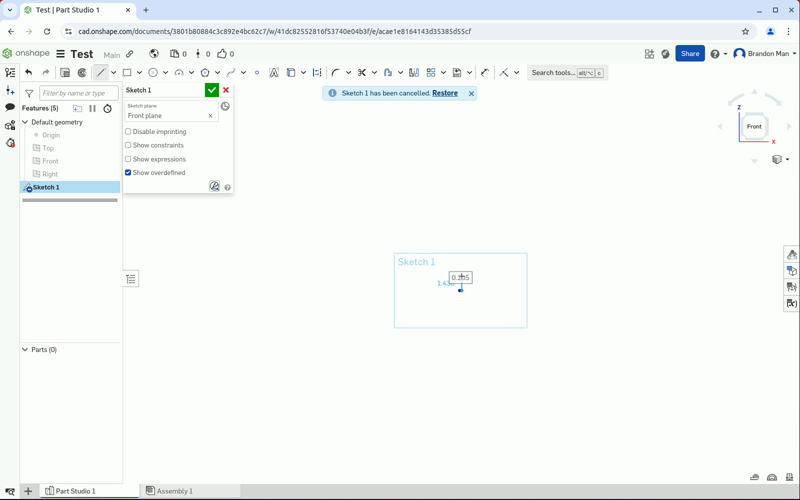
scroll(6)
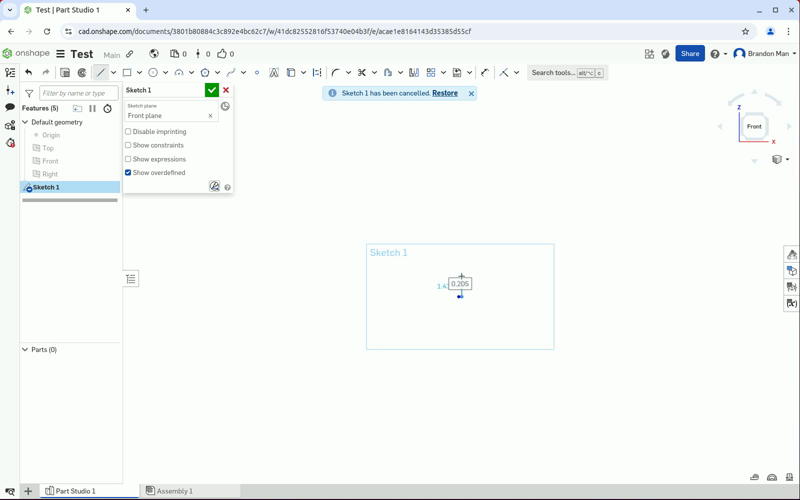
scroll(6)
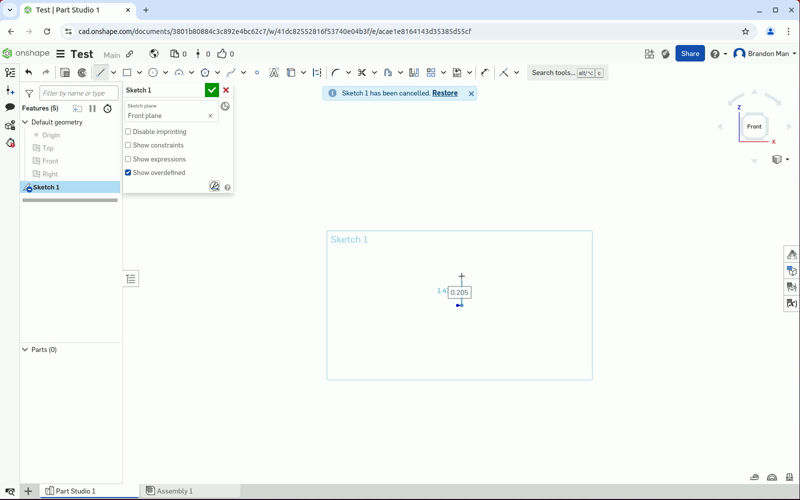
scroll(6)
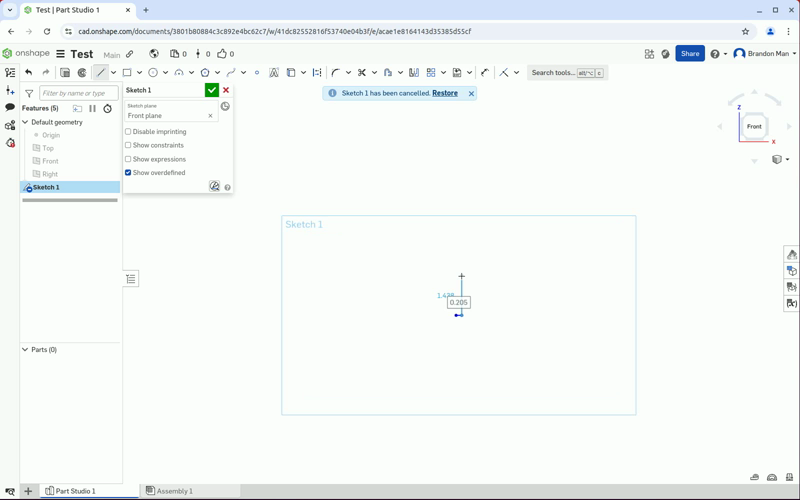
scroll(6)
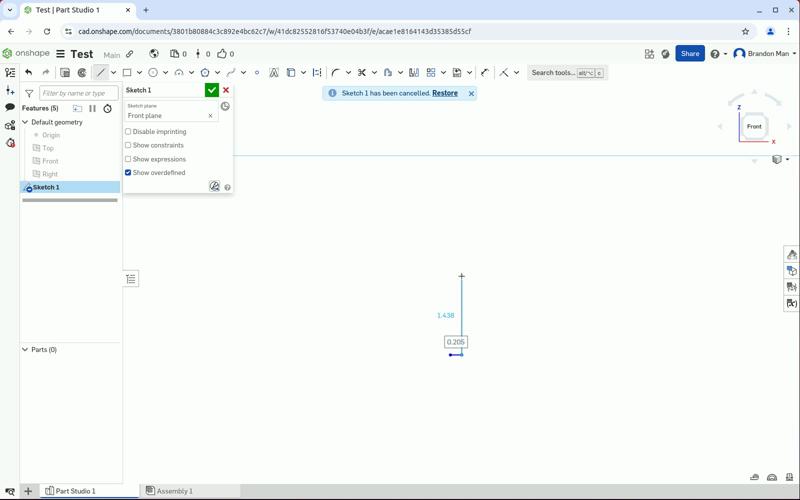
click(461, 275)
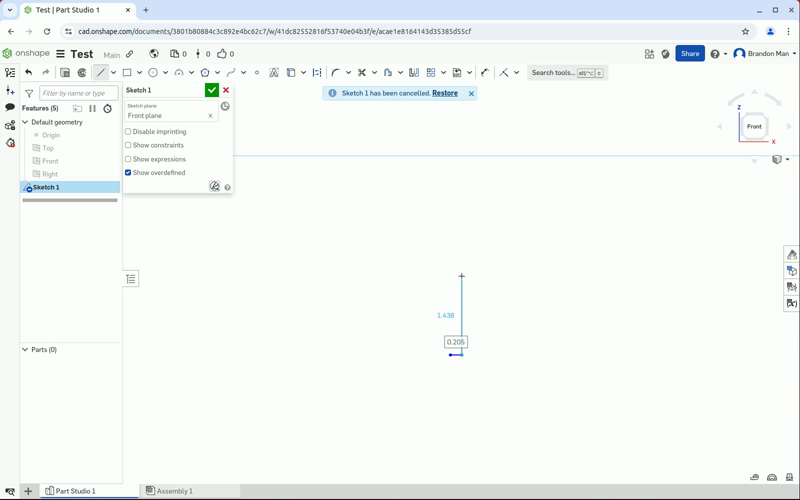
scroll(-6)
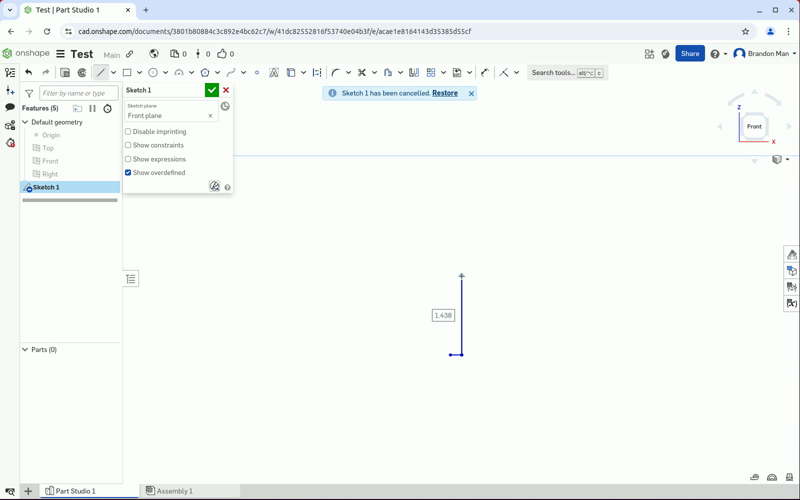
scroll(-6)
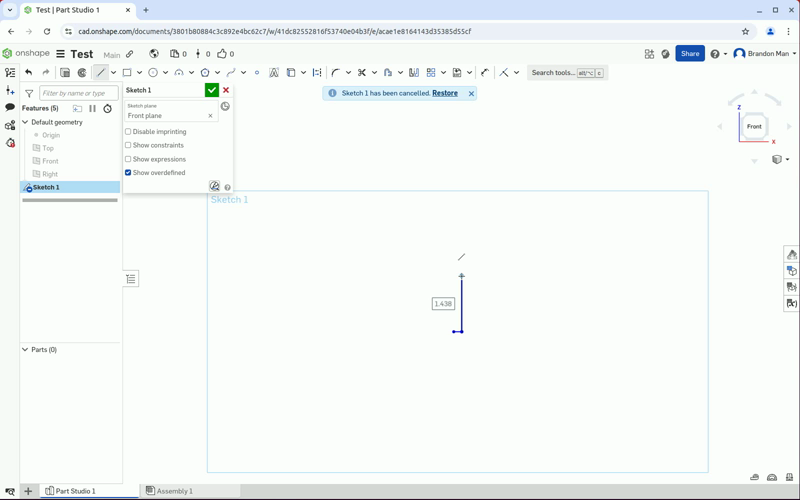
scroll(-6)
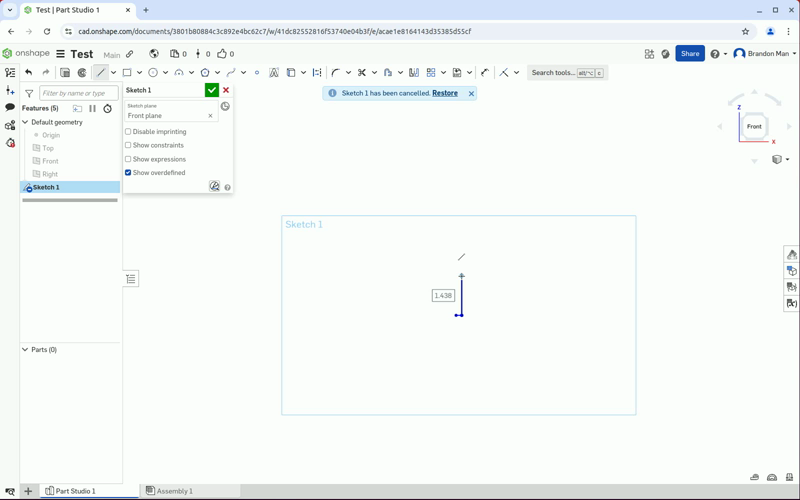
scroll(-6)
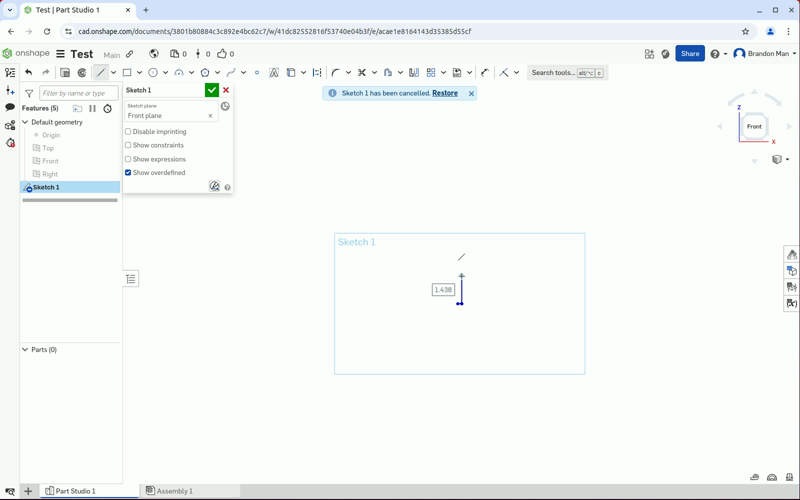
scroll(-6)
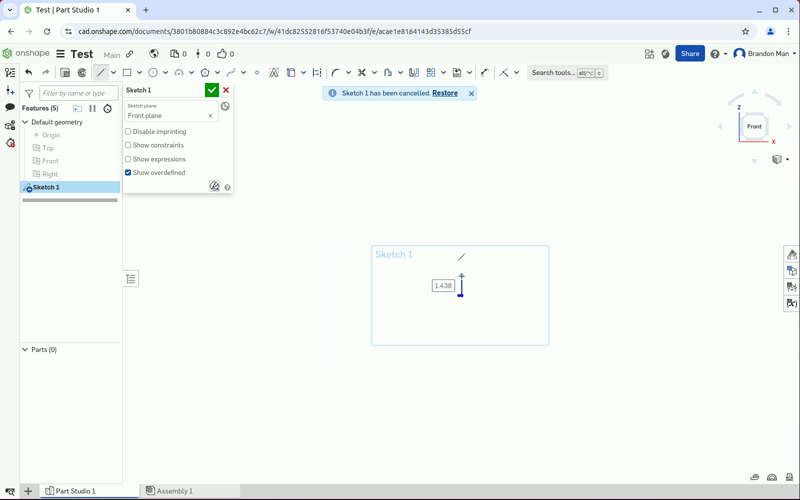
scroll(-6)
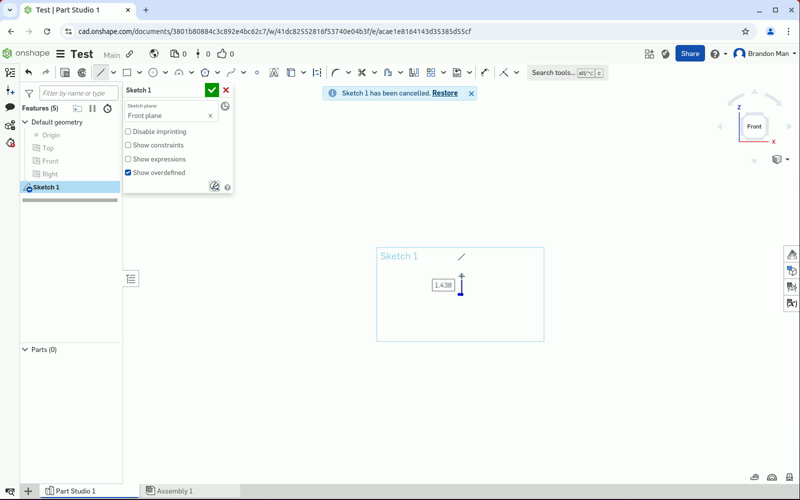
scroll(-6)
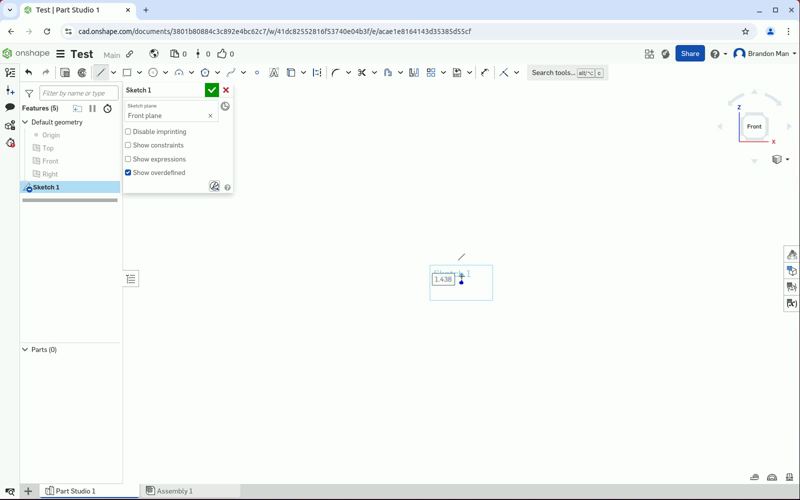
key_up(shift)
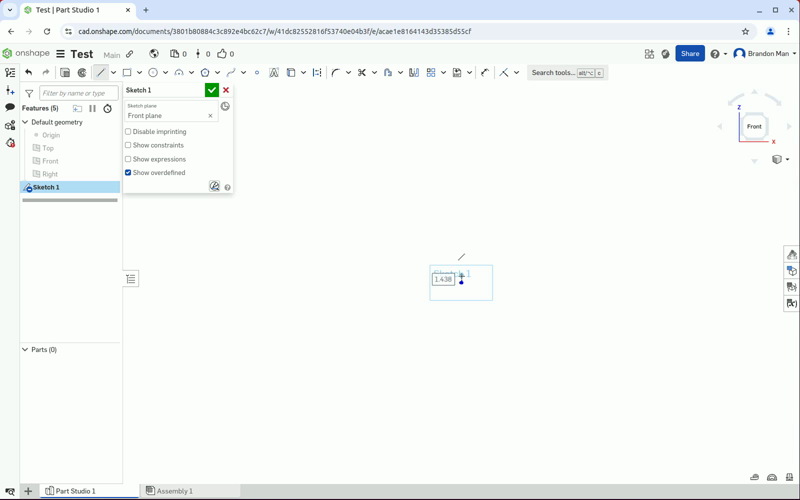
key_down(shift)
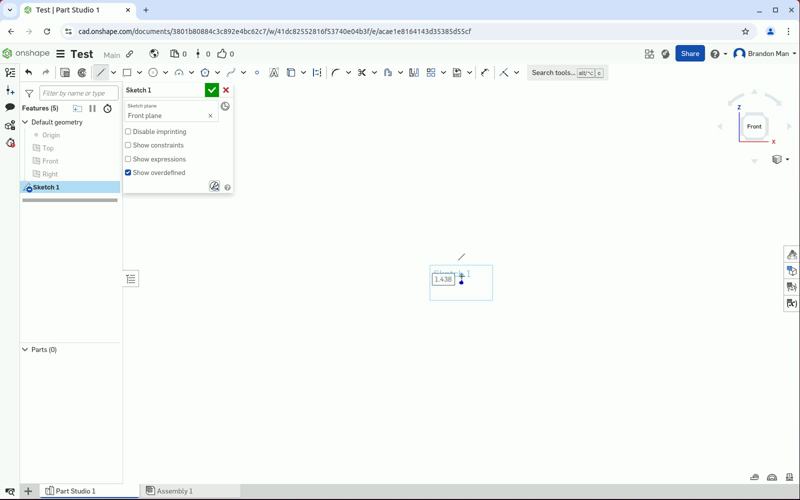
mouse_move(491, 275)
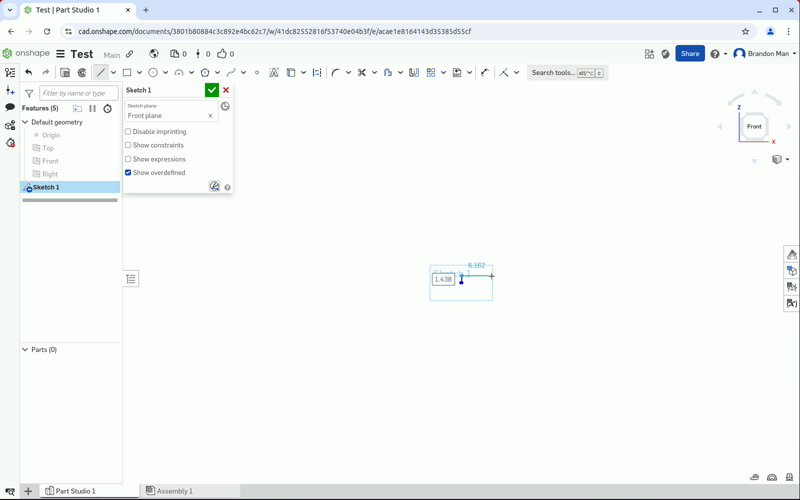
mouse_move(468, 275)
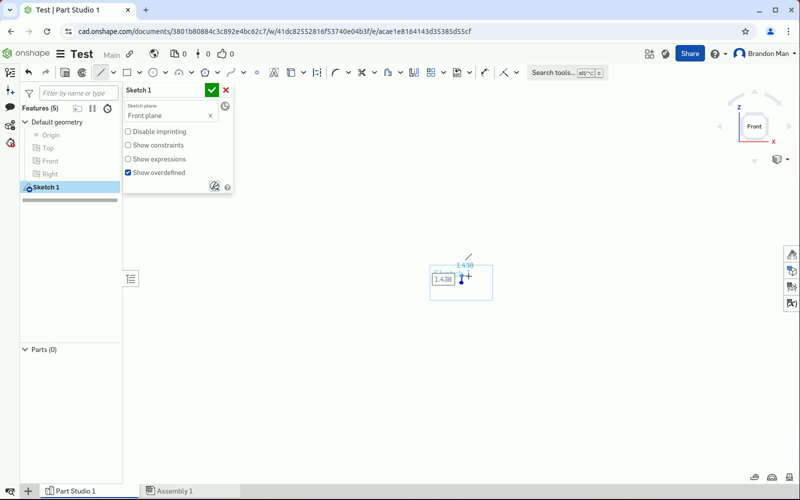
scroll(6)
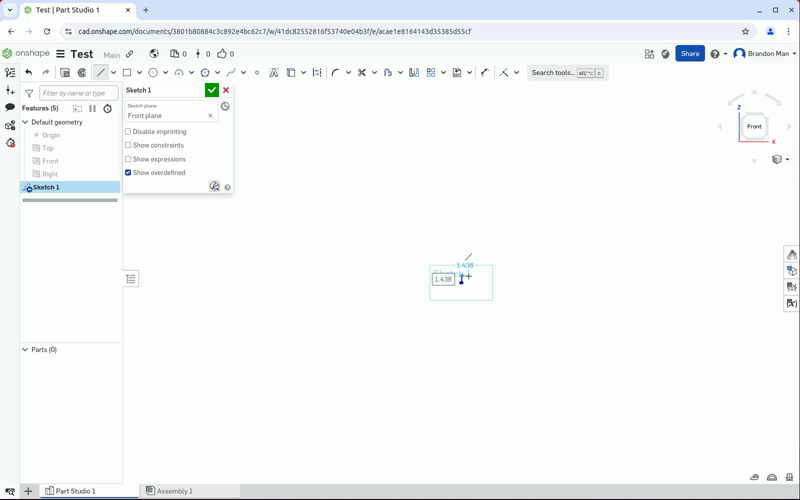
scroll(6)
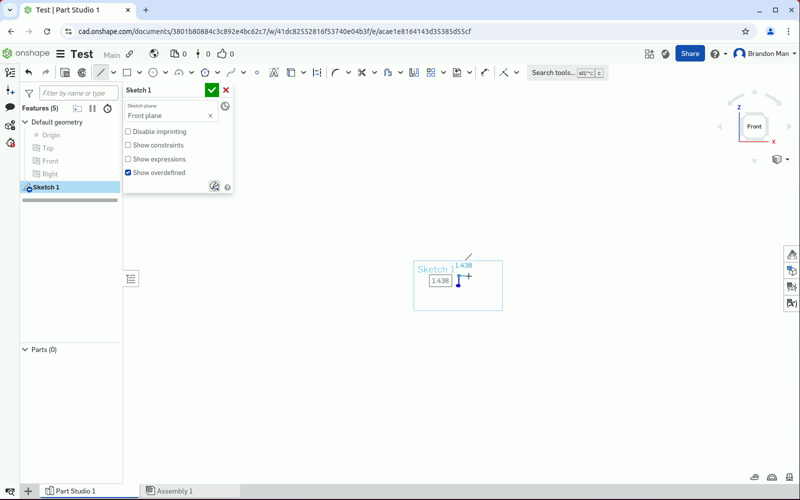
scroll(6)
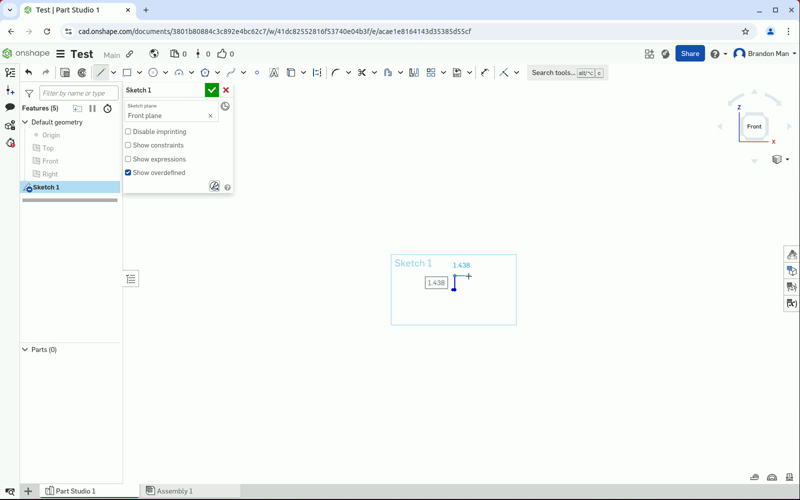
scroll(6)
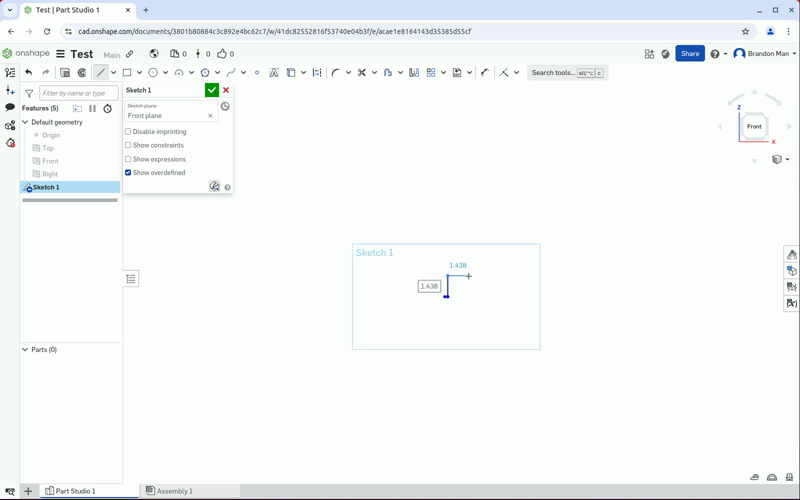
scroll(6)
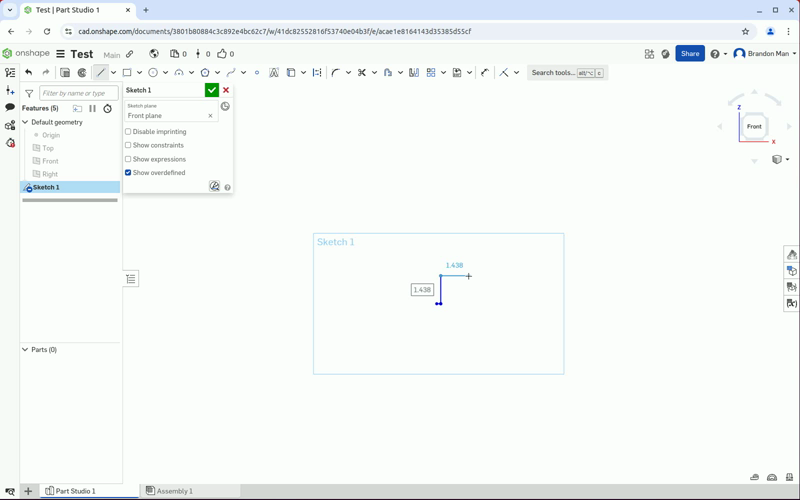
scroll(6)
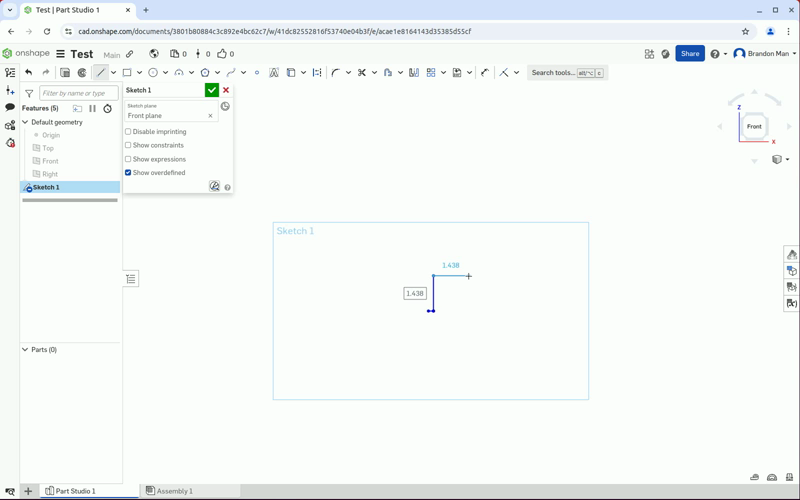
scroll(6)
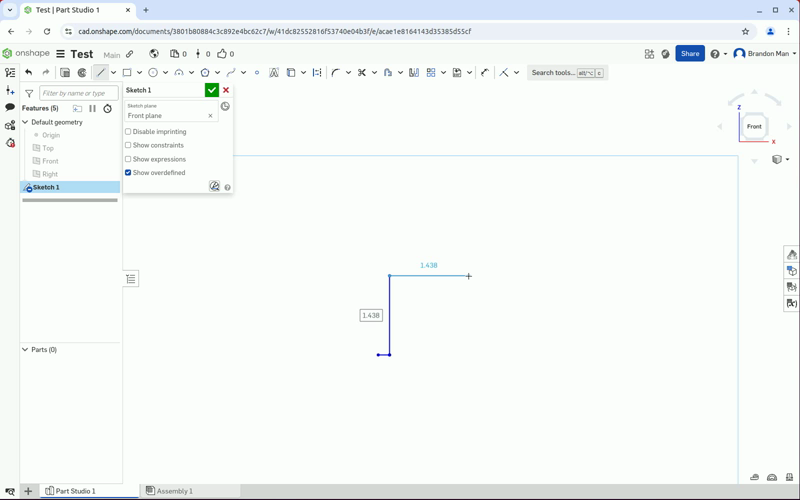
click(468, 275)
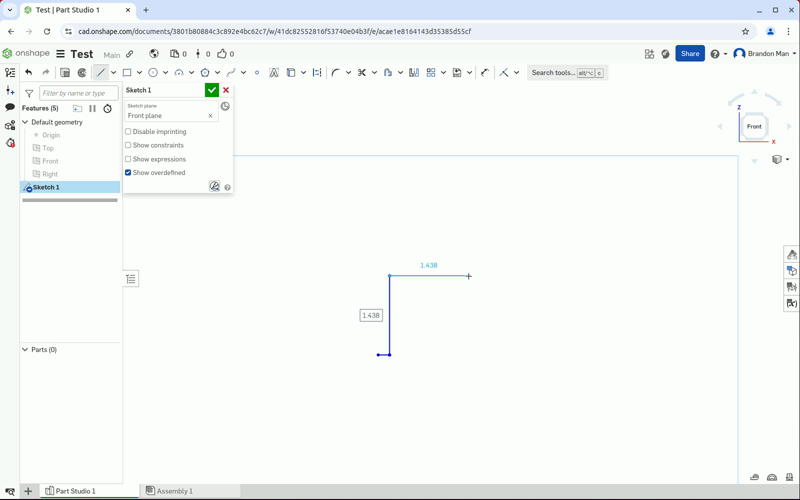
scroll(-6)
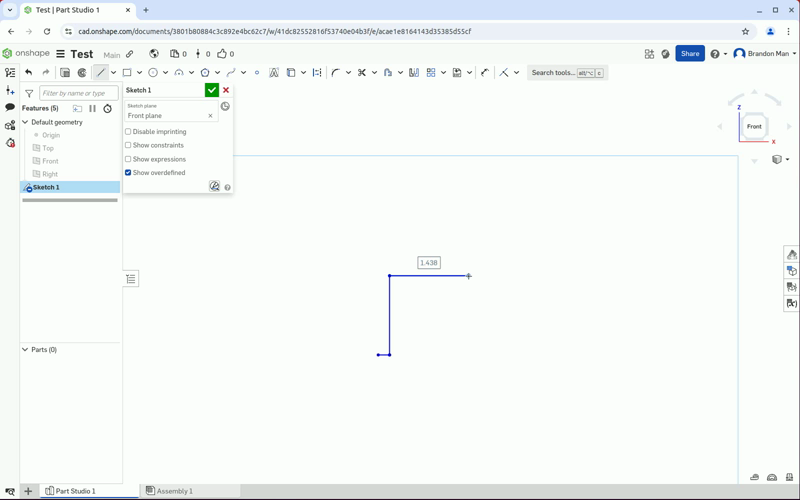
scroll(-6)
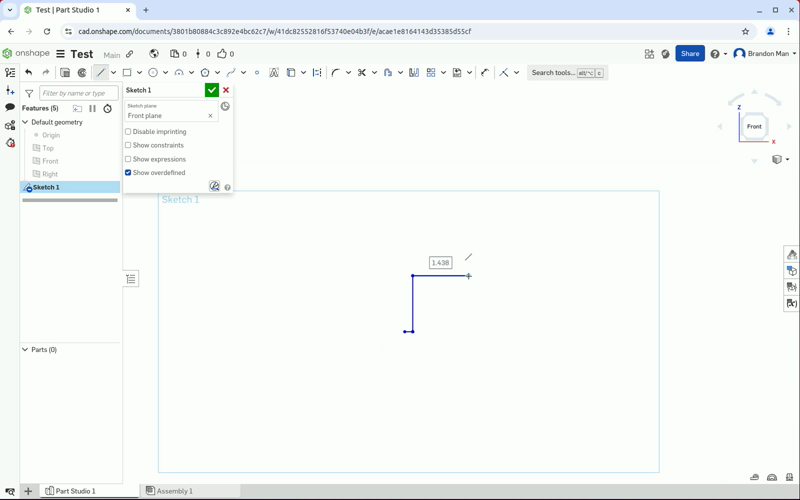
scroll(-6)
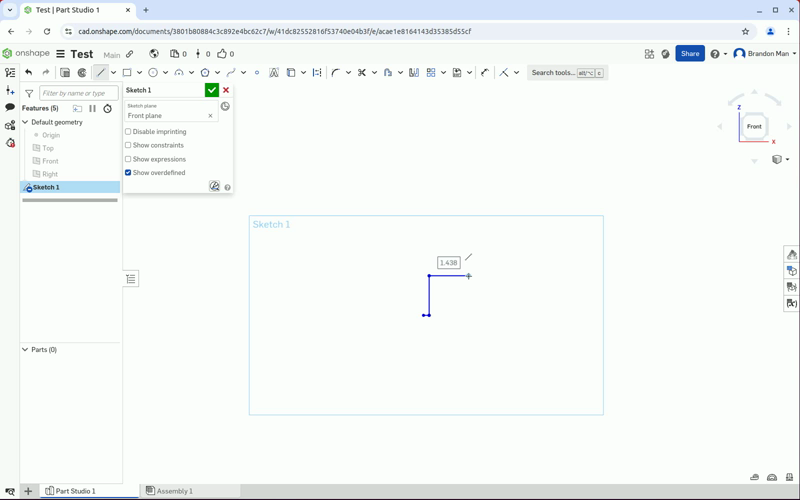
scroll(-6)
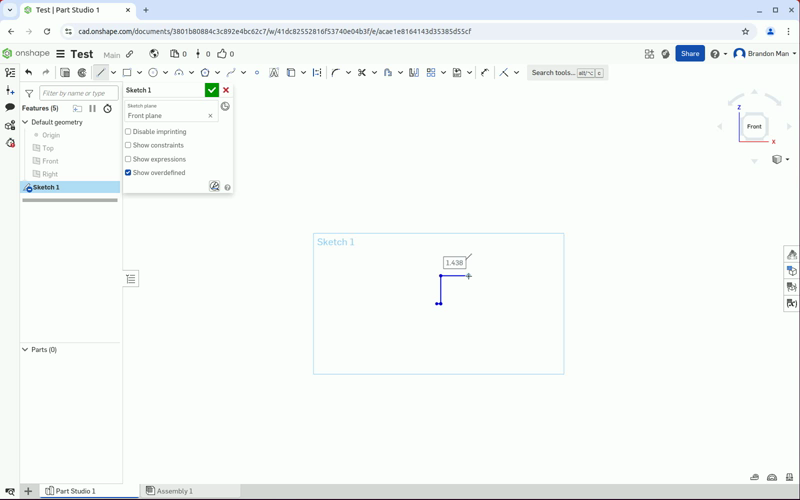
scroll(-6)
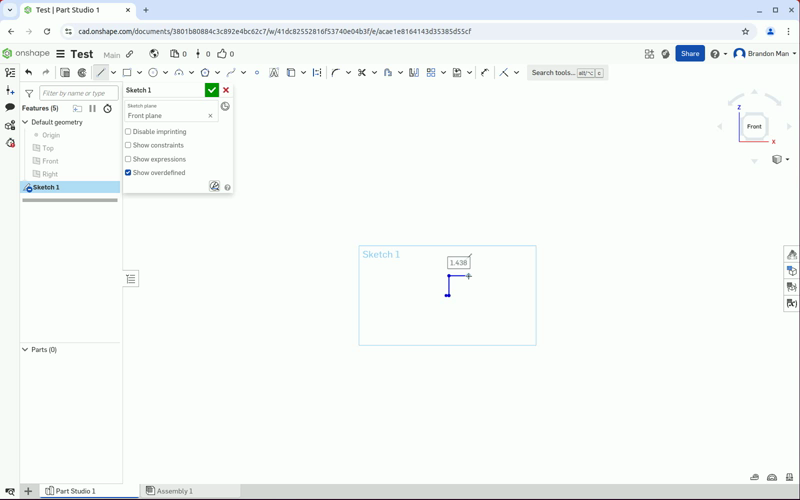
scroll(-6)
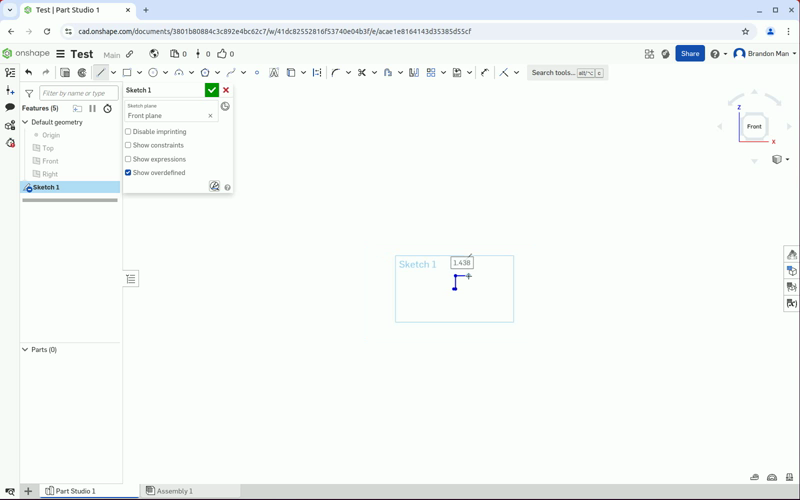
scroll(-6)
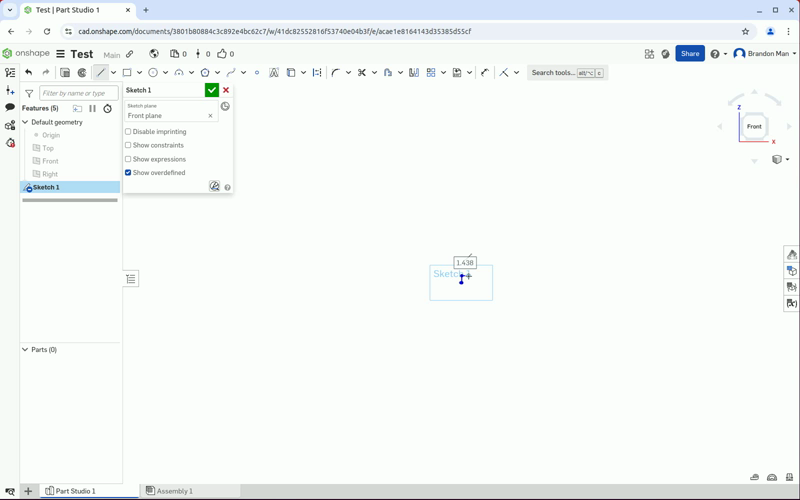
key_up(shift)
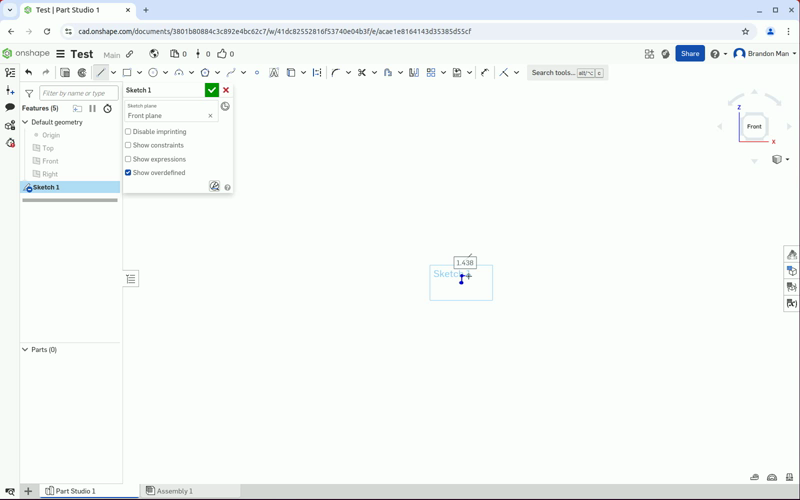
key_down(shift)
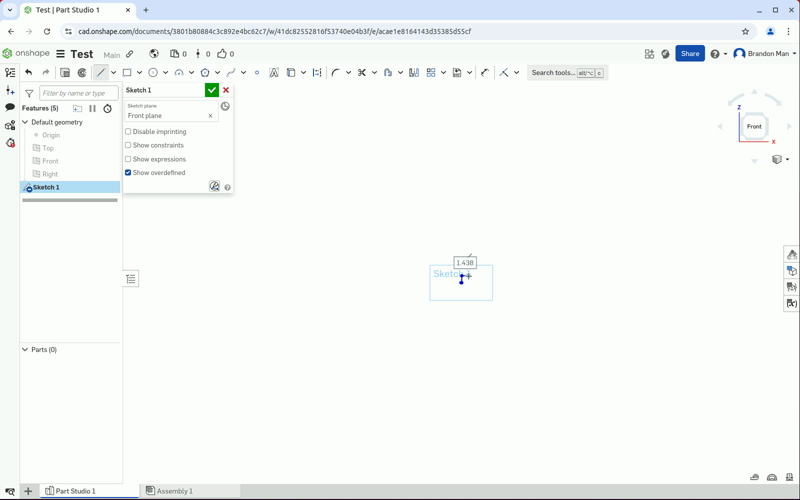
mouse_move(498, 275)
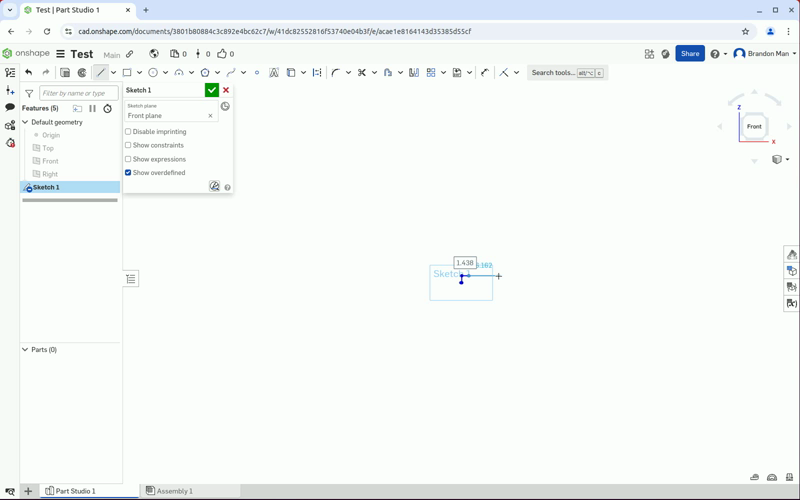
mouse_move(468, 274)
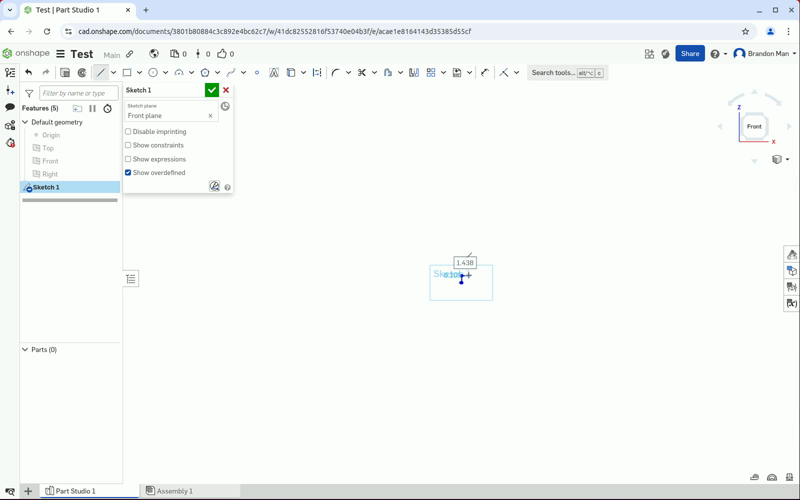
scroll(6)
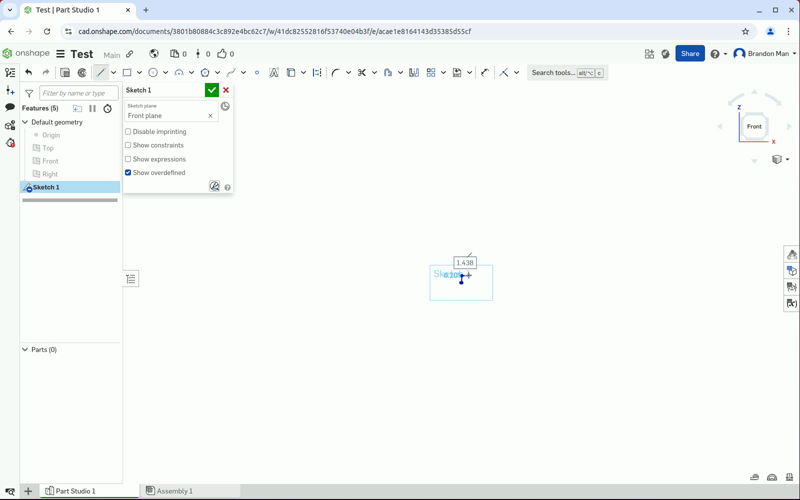
scroll(6)
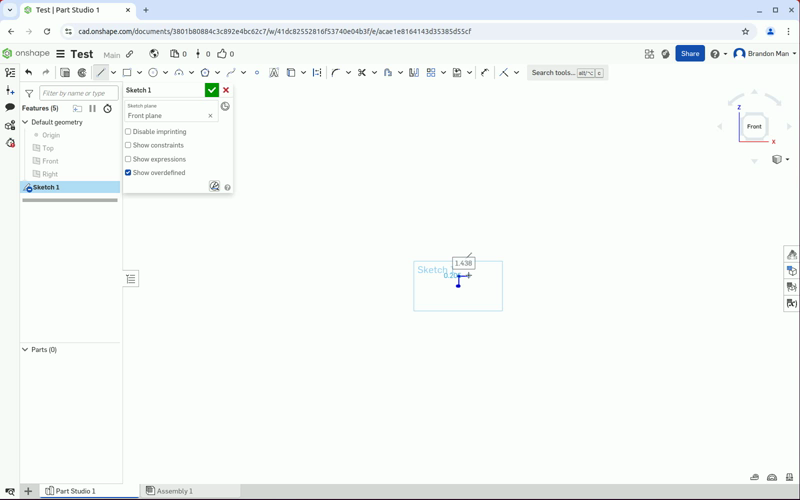
scroll(6)
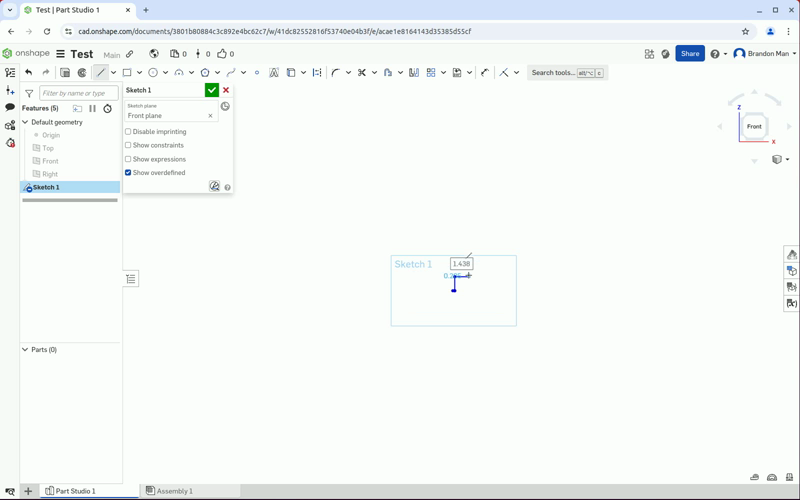
scroll(6)
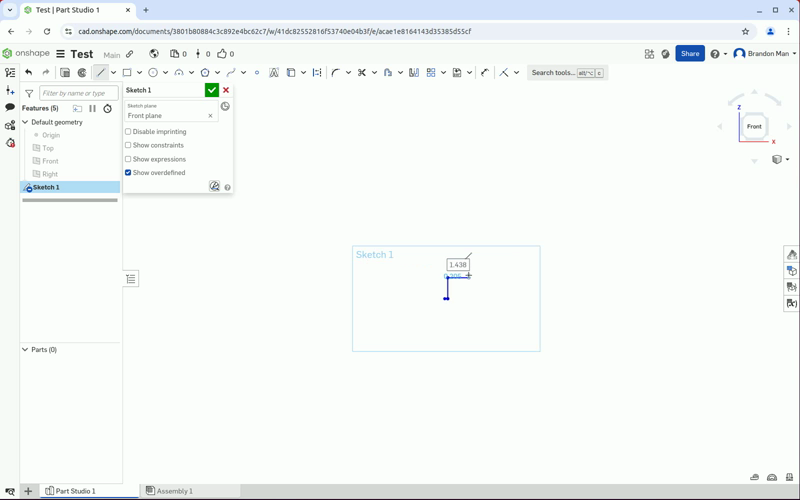
scroll(6)
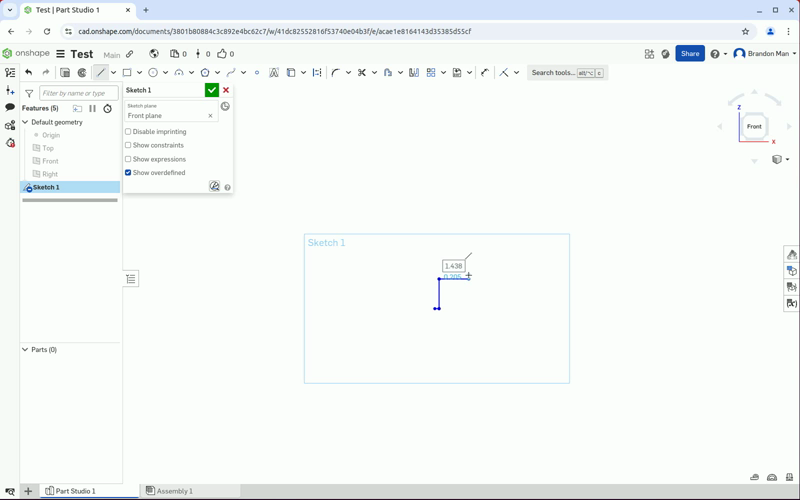
scroll(6)
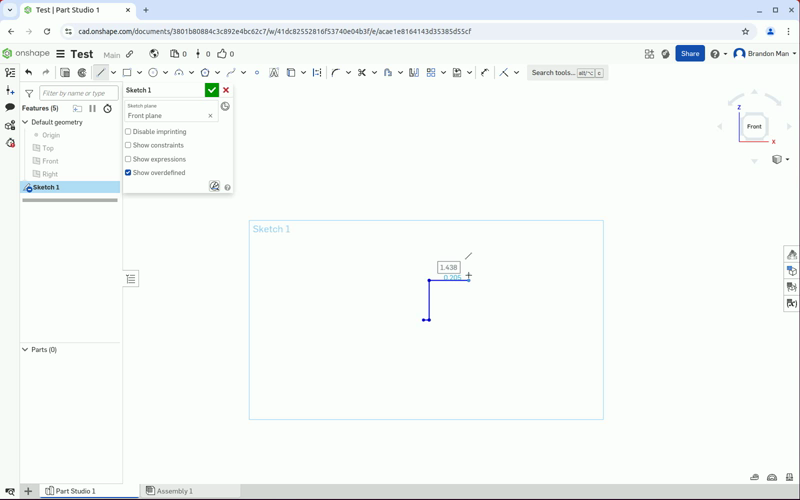
scroll(6)
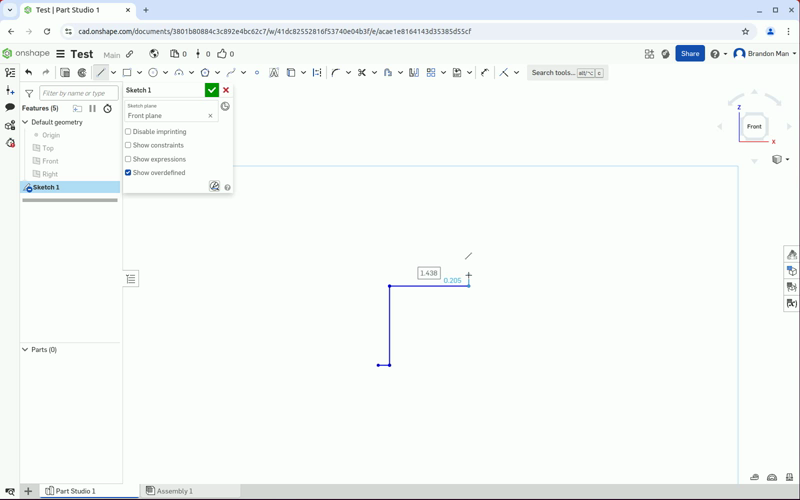
click(468, 274)
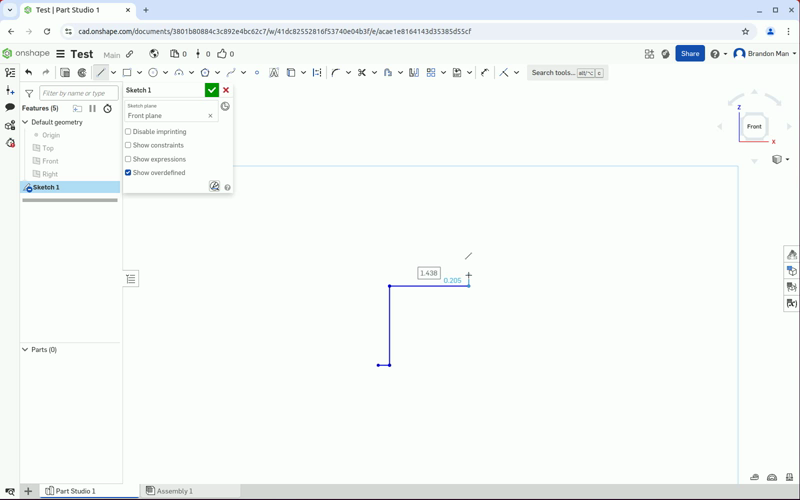
scroll(-6)
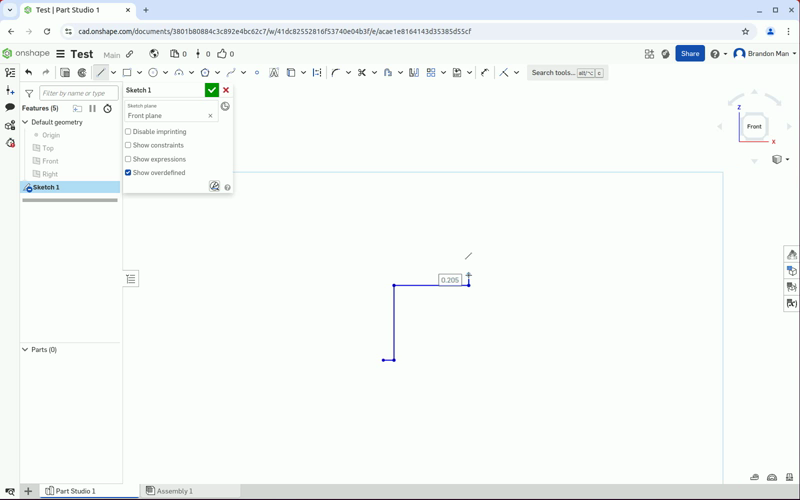
scroll(-6)
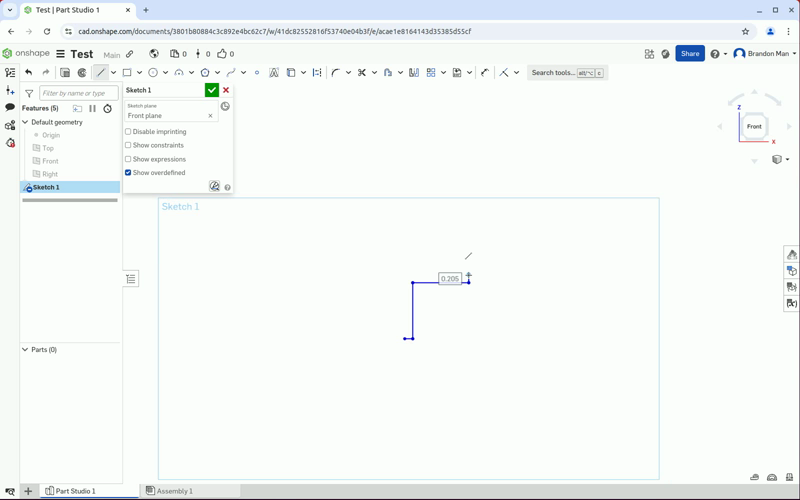
scroll(-6)
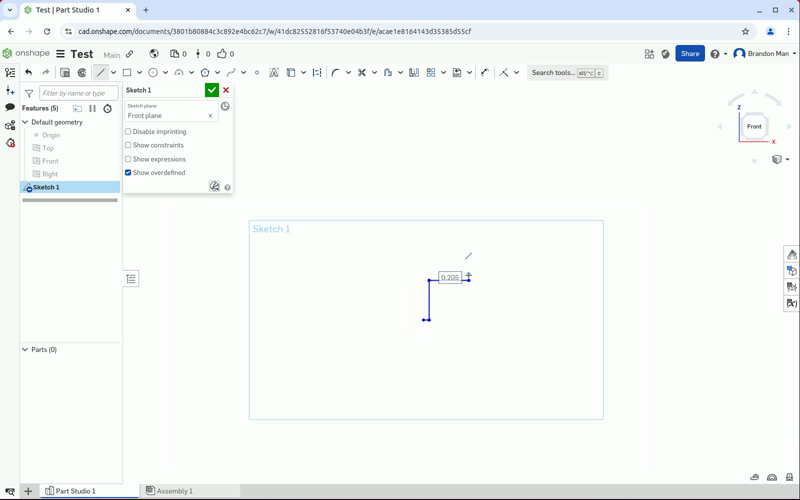
scroll(-6)
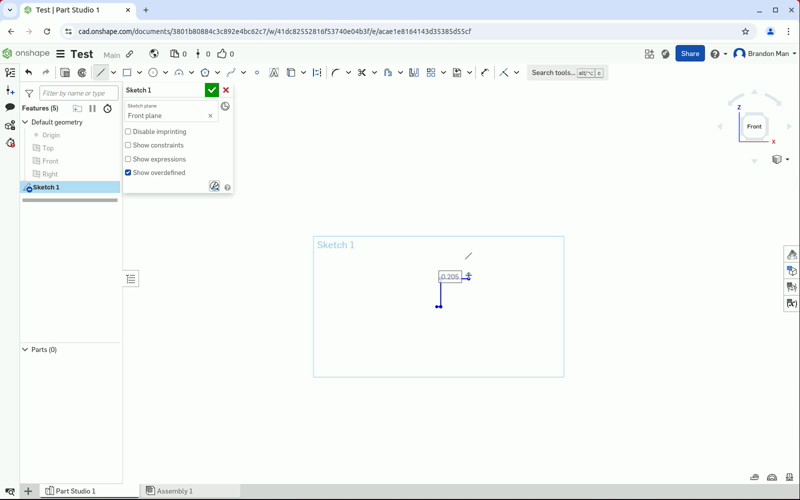
scroll(-6)
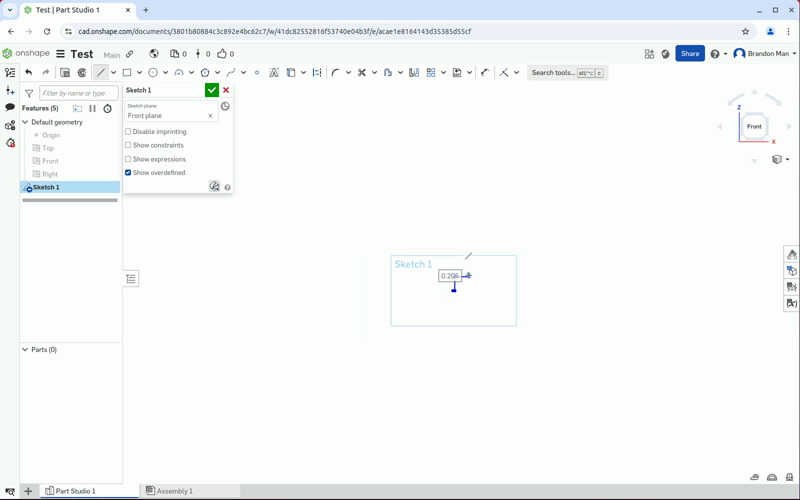
scroll(-6)
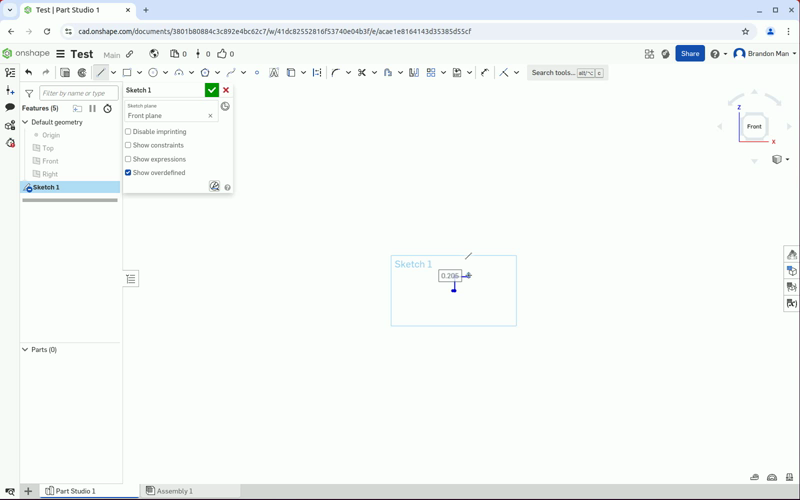
scroll(-6)
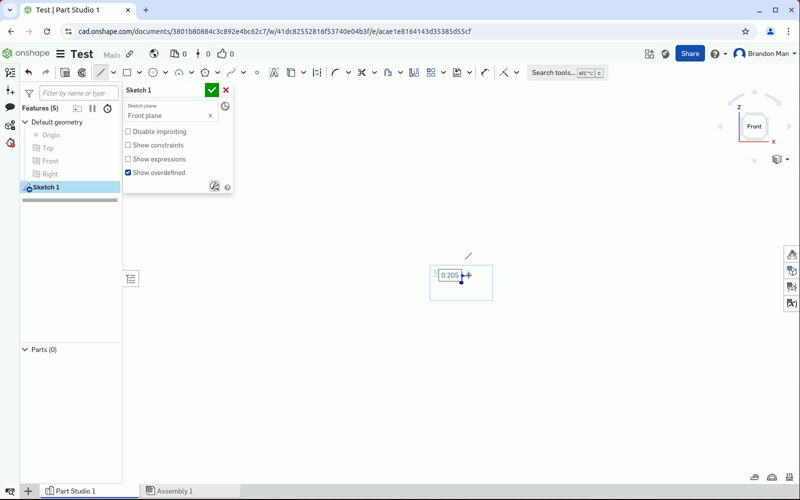
key_up(shift)
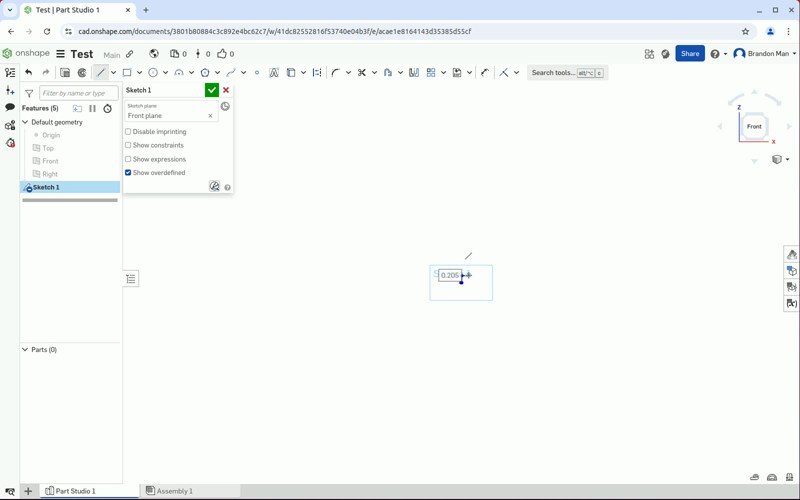
key_down(shift)
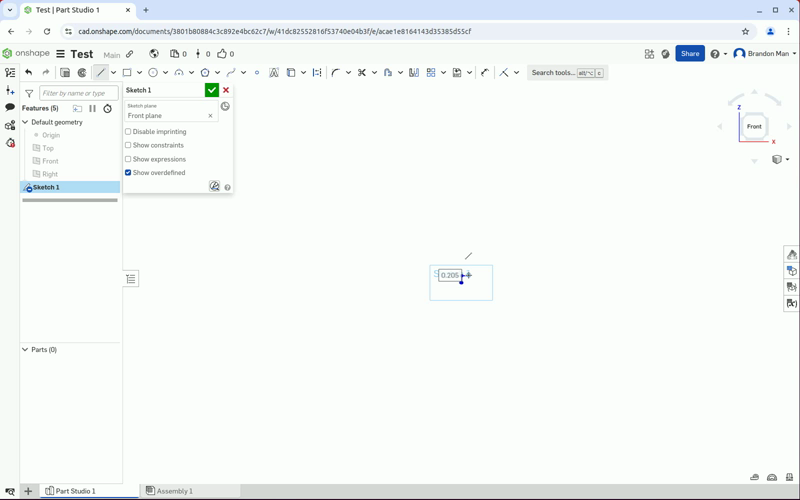
mouse_move(498, 274)
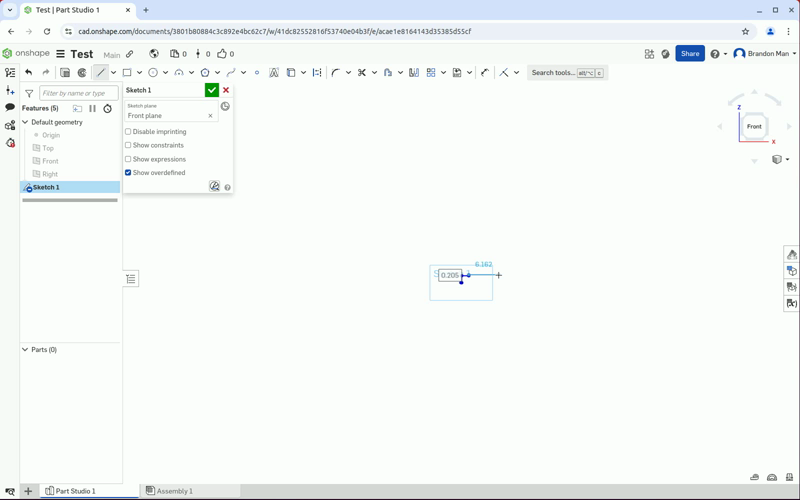
mouse_move(460, 274)
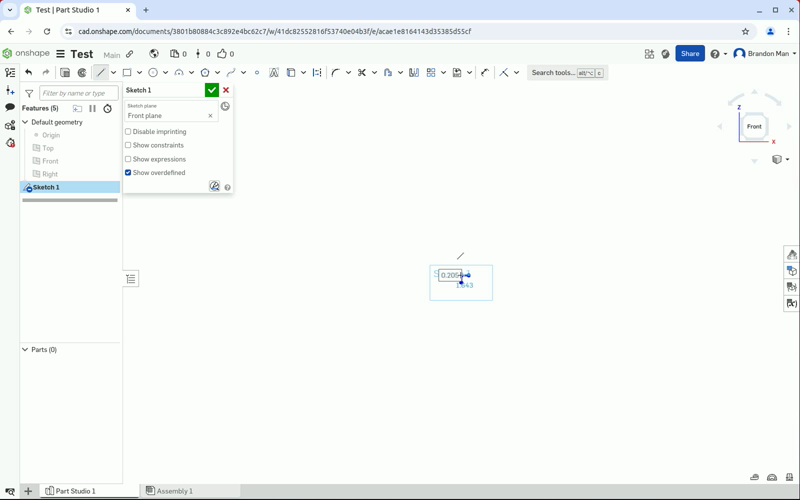
scroll(6)
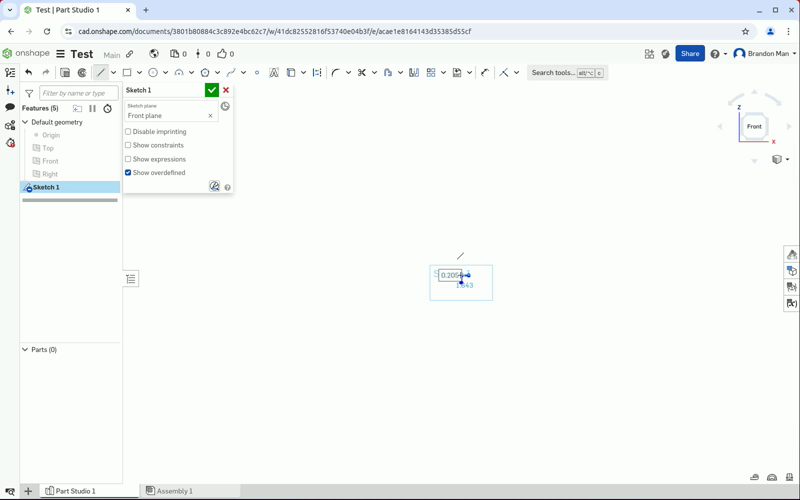
scroll(6)
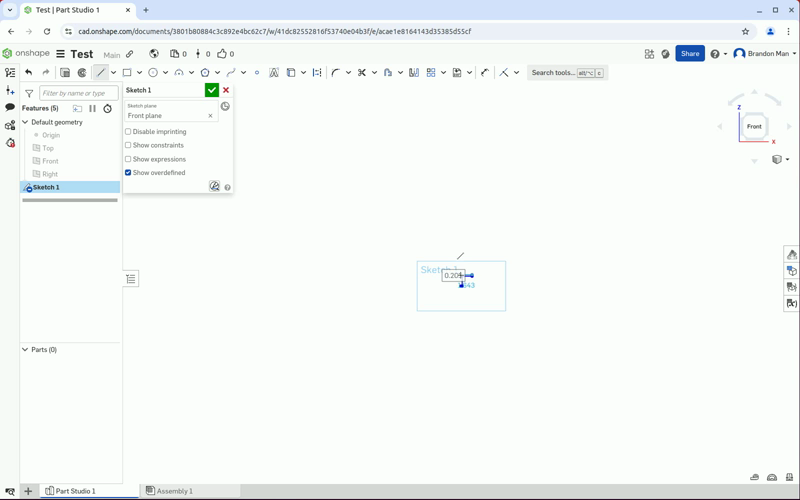
scroll(6)
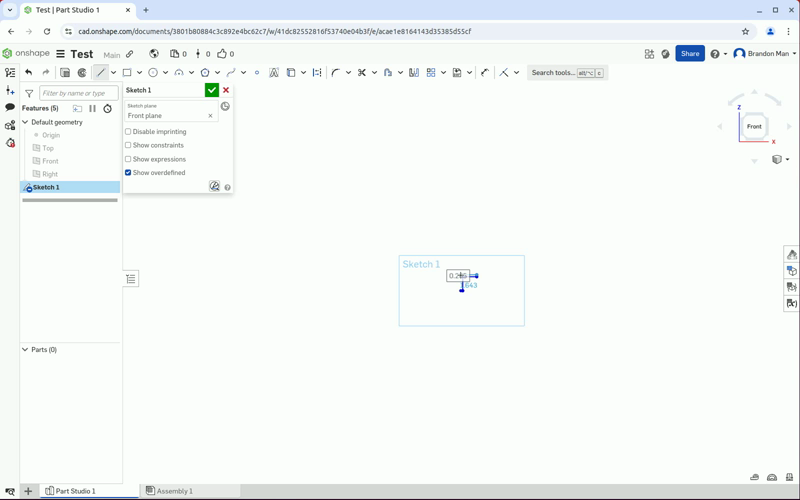
scroll(6)
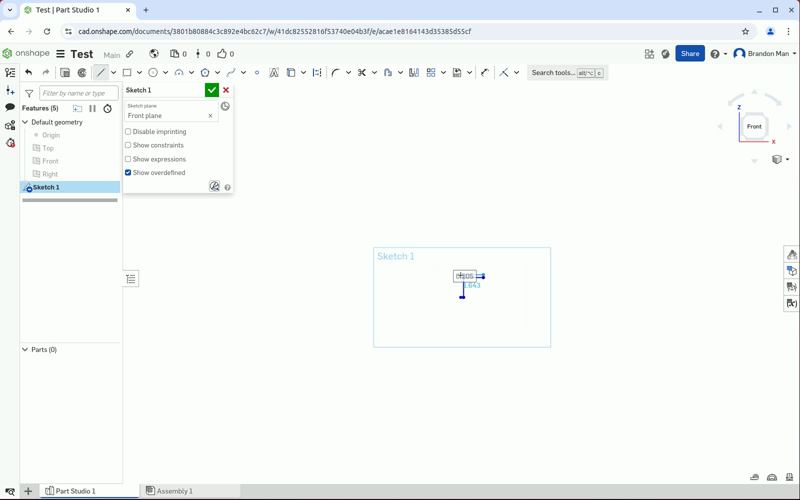
scroll(6)
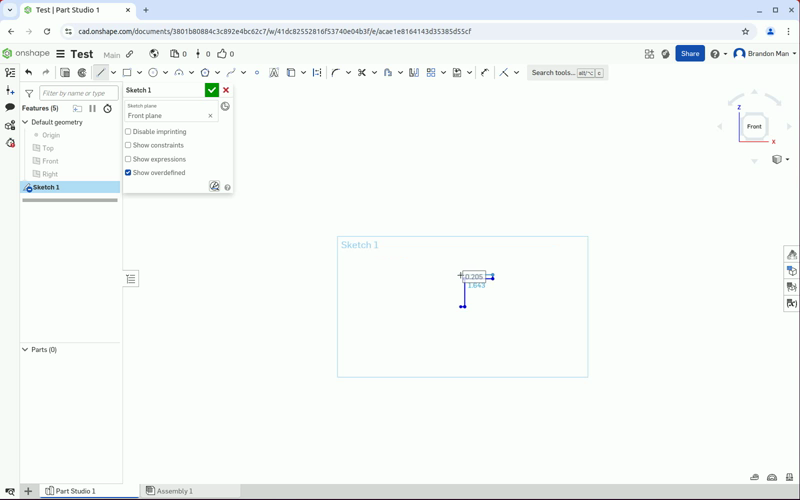
scroll(6)
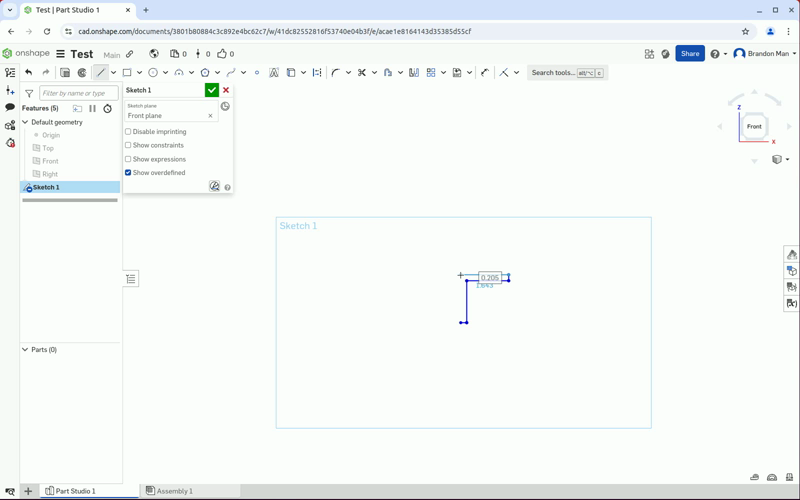
scroll(6)
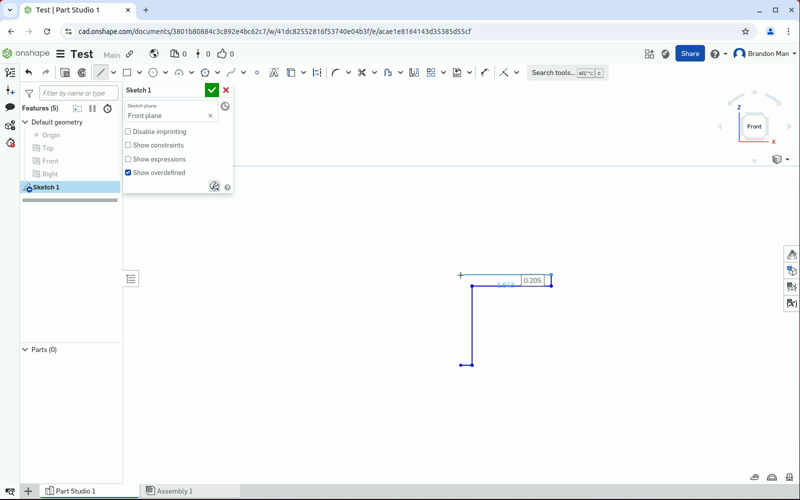
click(460, 274)
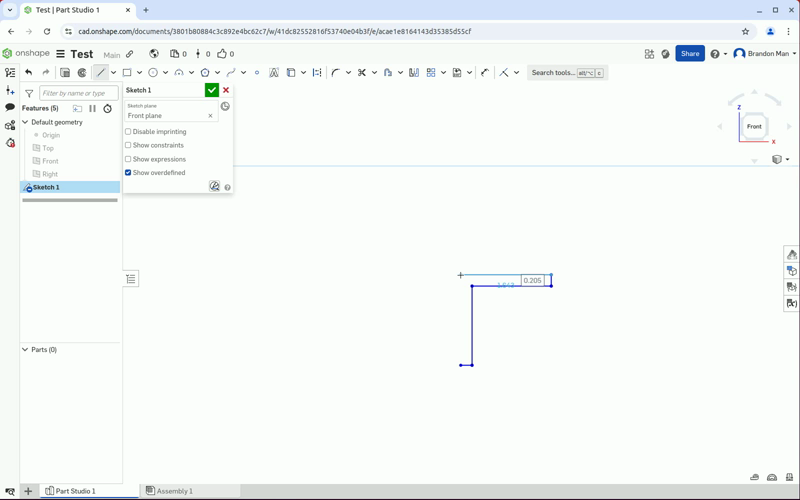
scroll(-6)
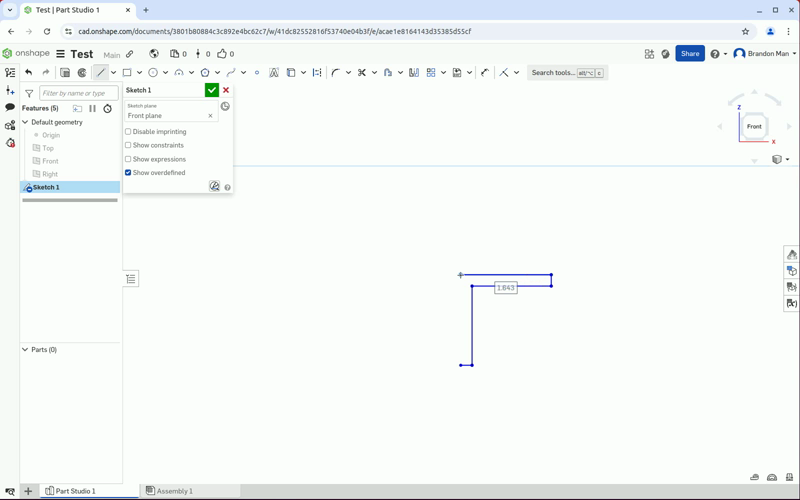
scroll(-6)
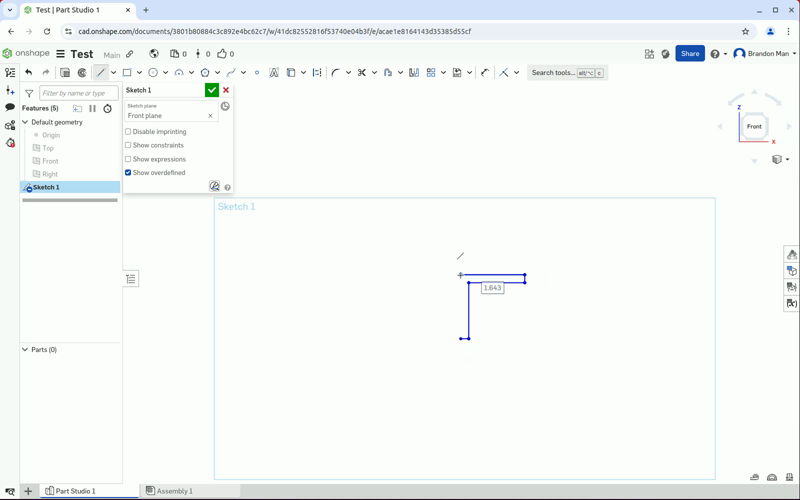
scroll(-6)
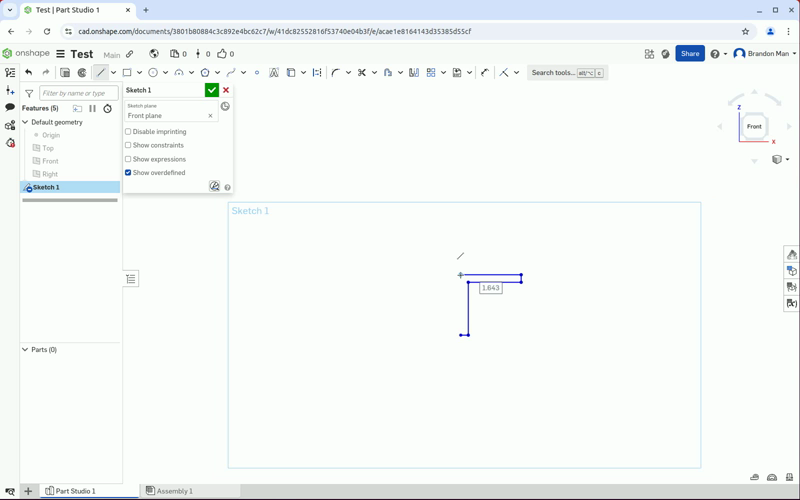
scroll(-6)
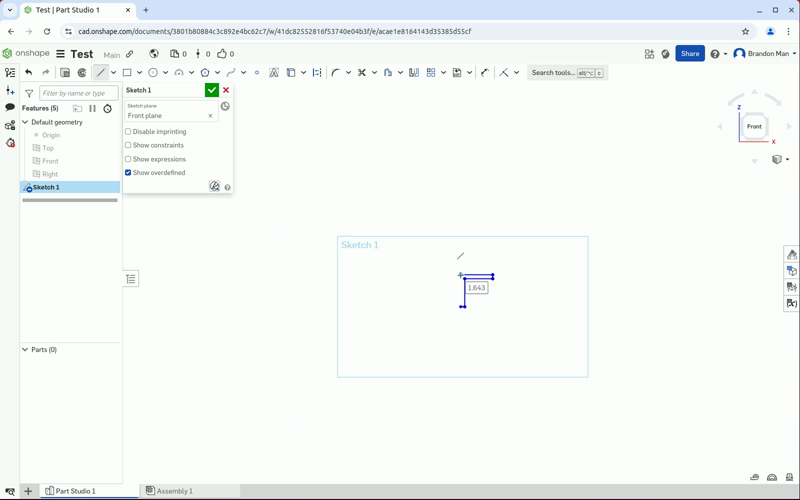
scroll(-6)
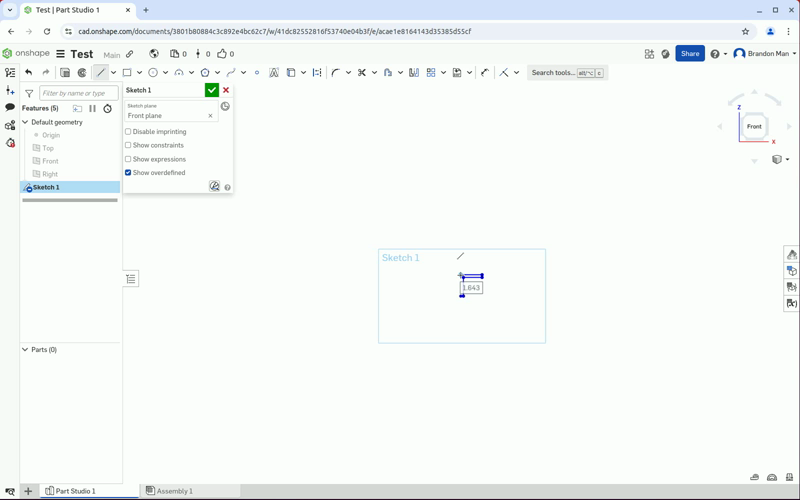
scroll(-6)
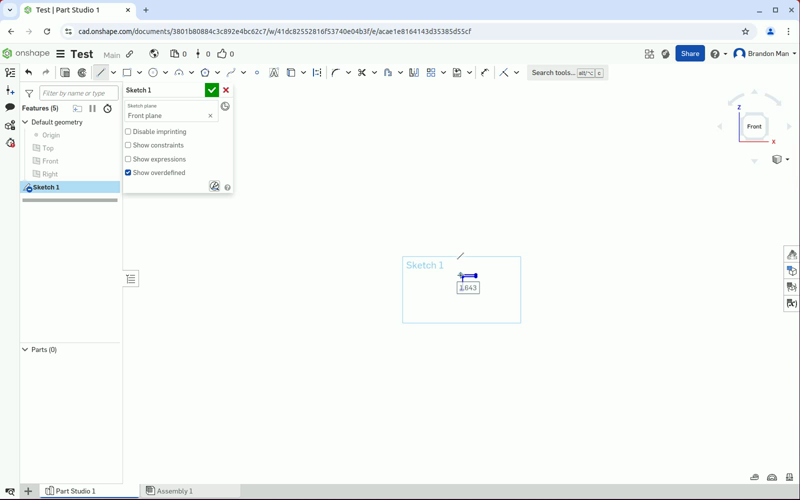
scroll(-6)
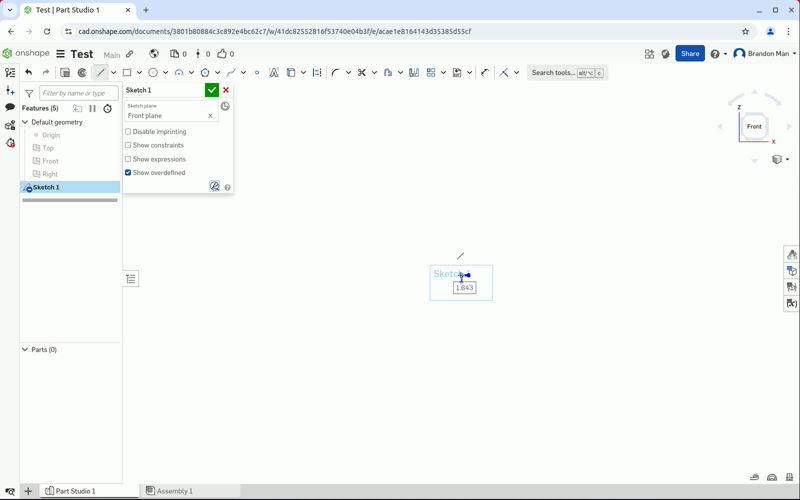
key_up(shift)
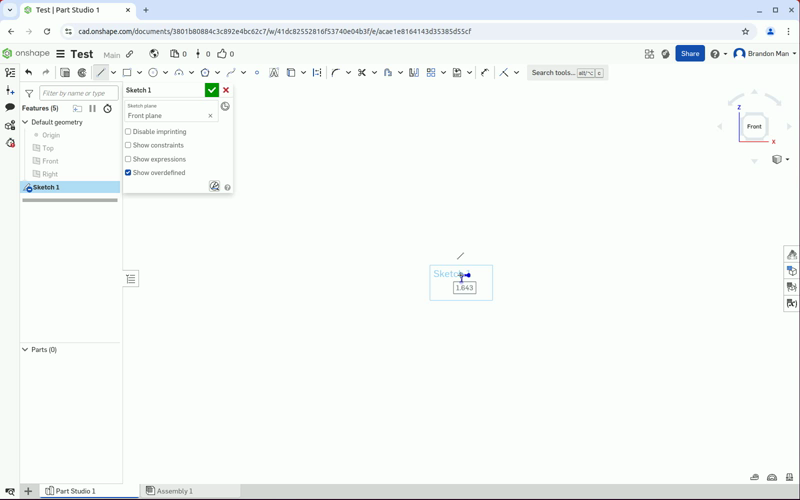
mouse_move(490, 274)
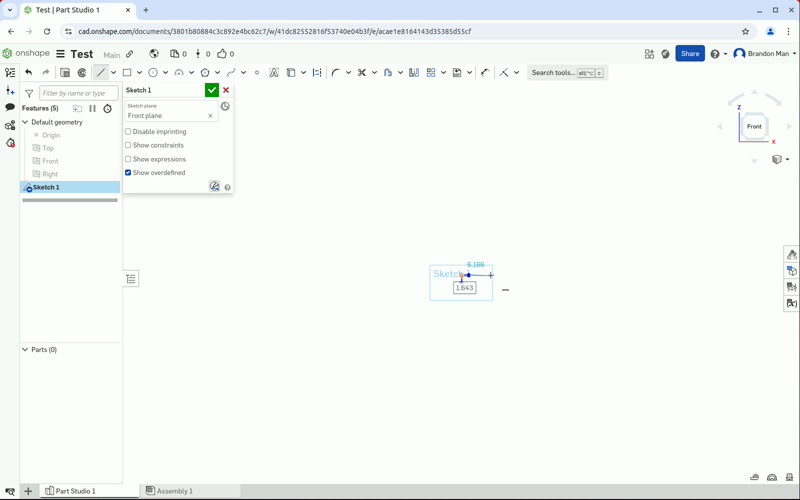
key_down(shift)
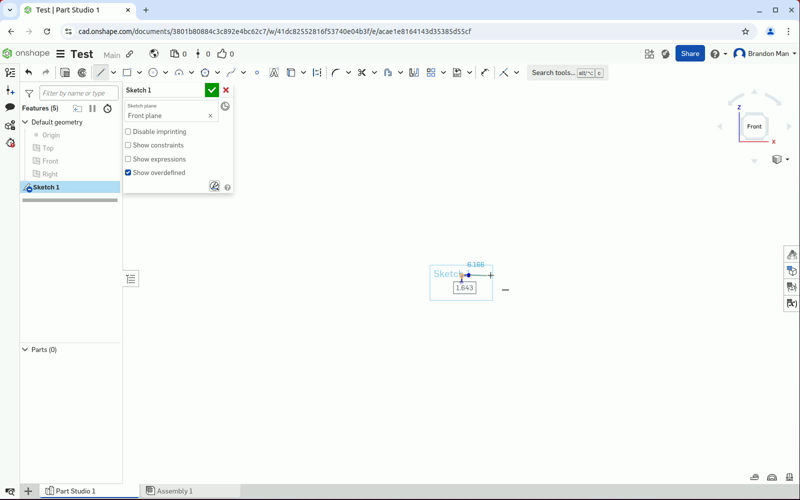
mouse_move(460, 282)
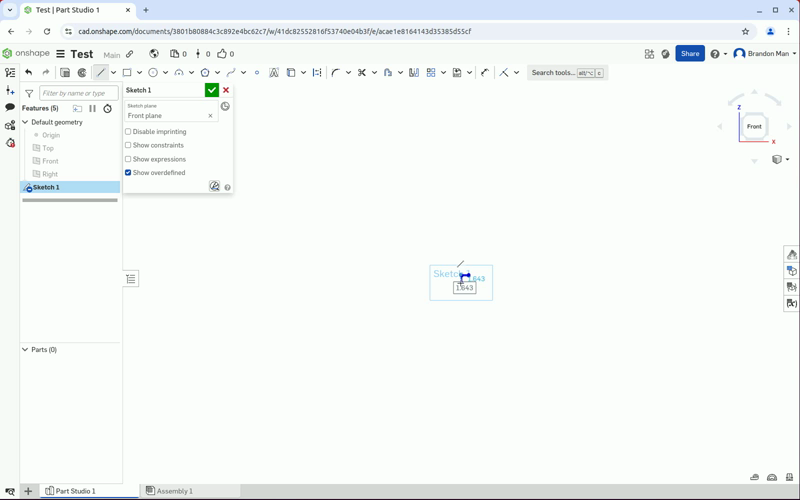
scroll(6)
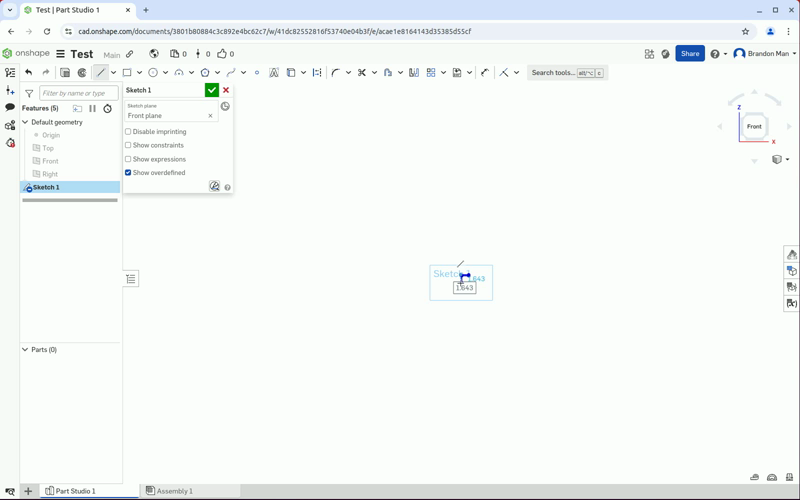
scroll(6)
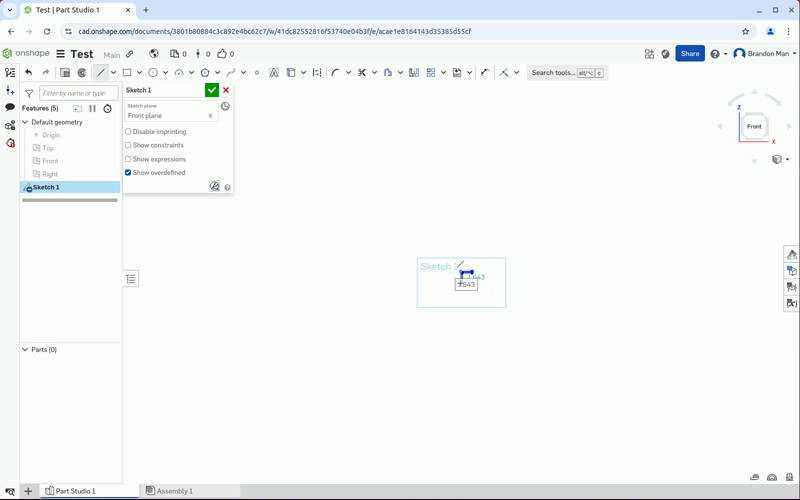
scroll(6)
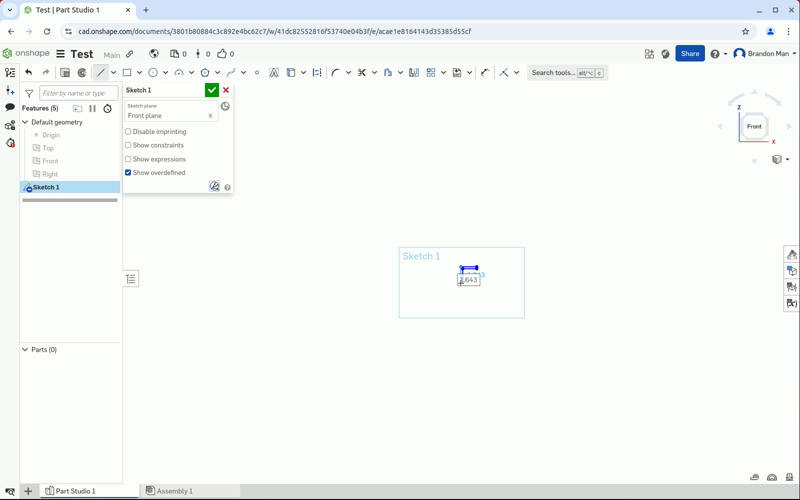
scroll(6)
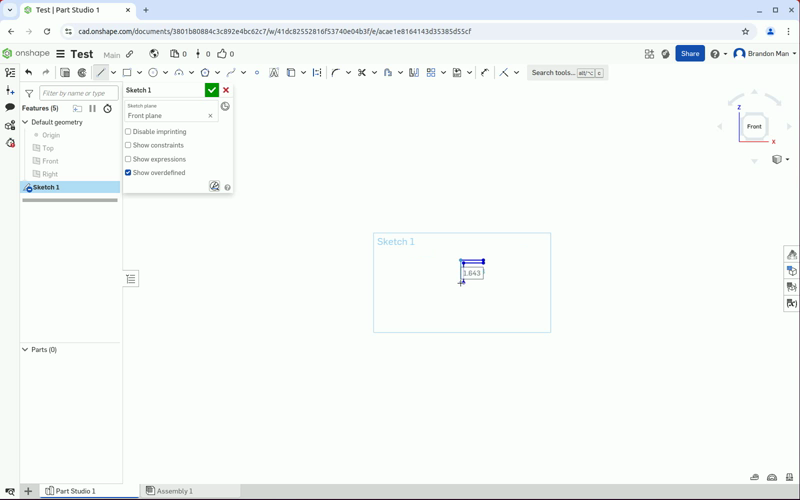
scroll(6)
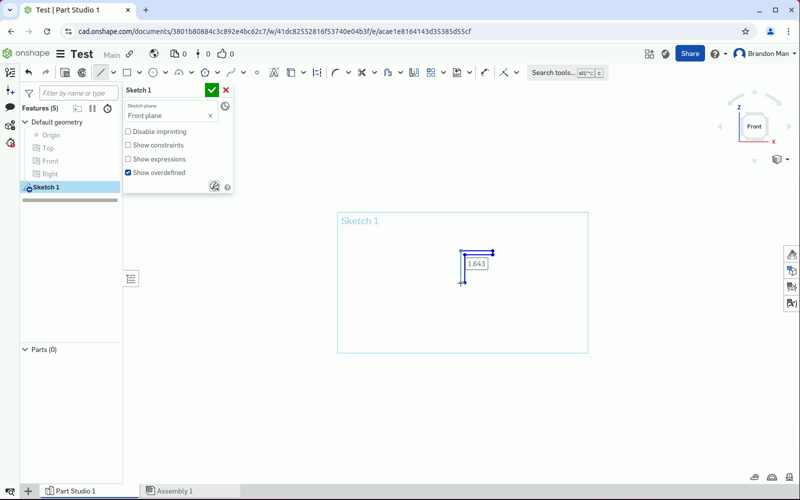
scroll(6)
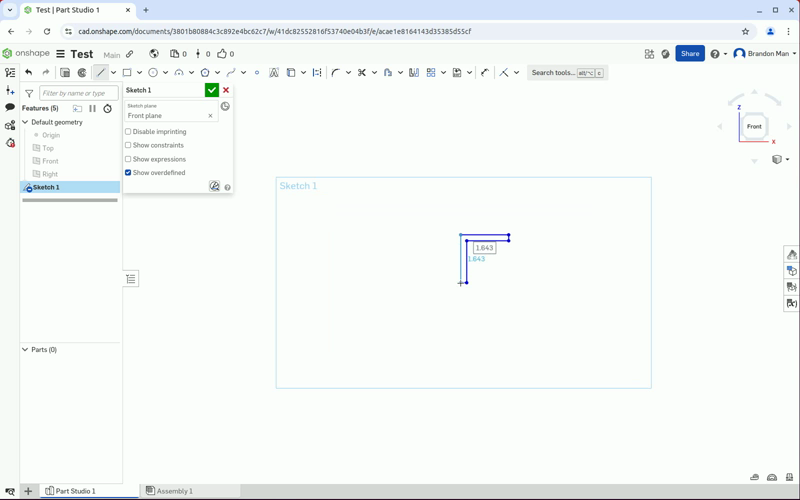
scroll(6)
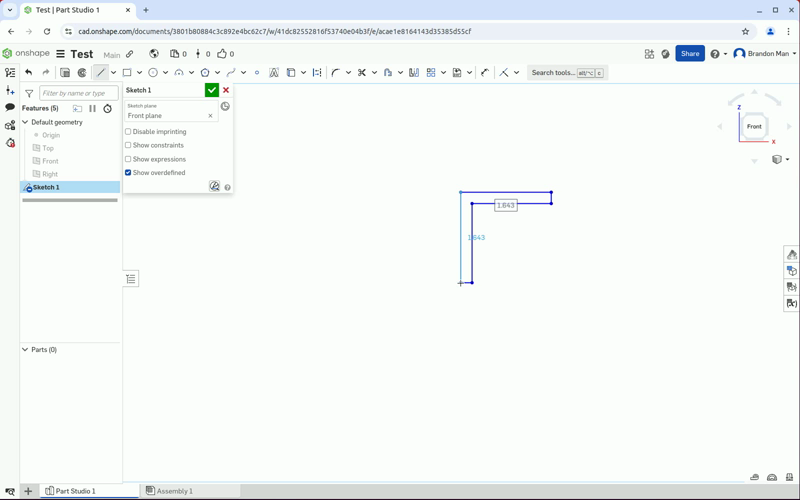
key_up(shift)
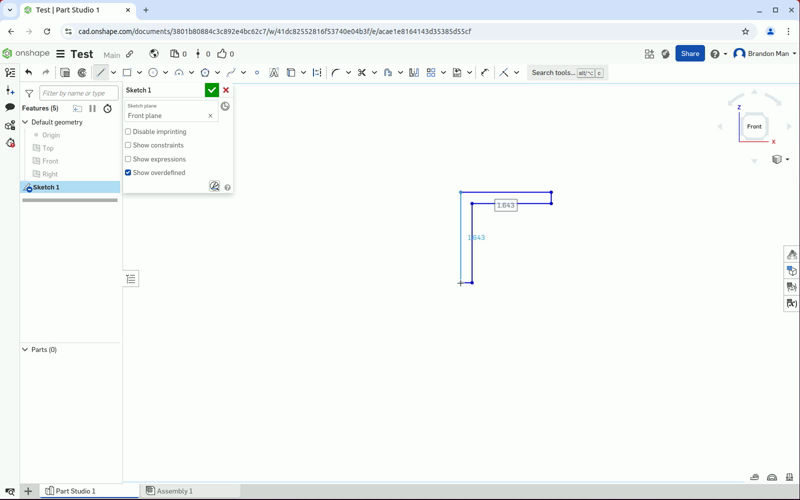
click(460, 282)
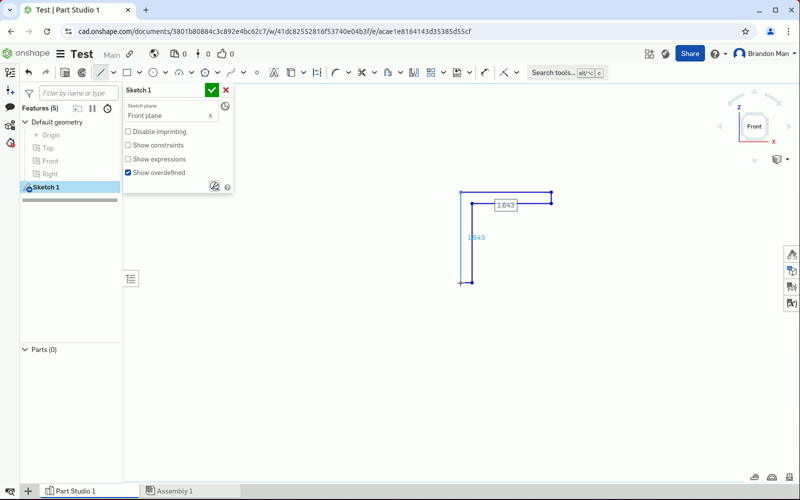
scroll(-6)
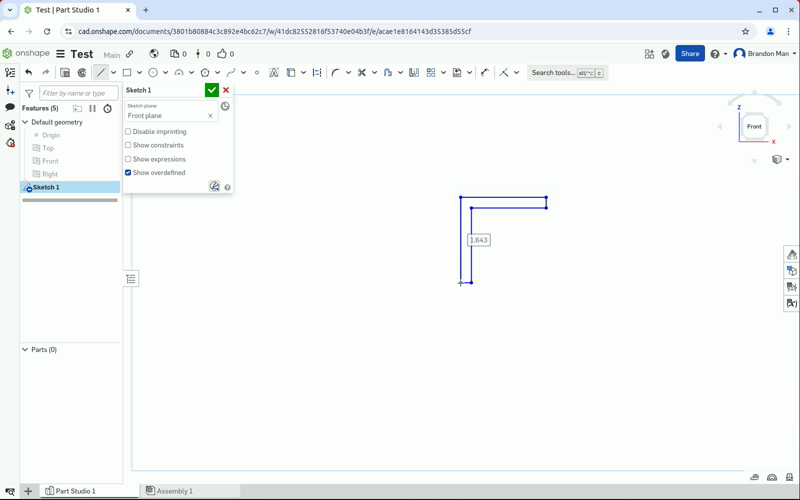
scroll(-6)
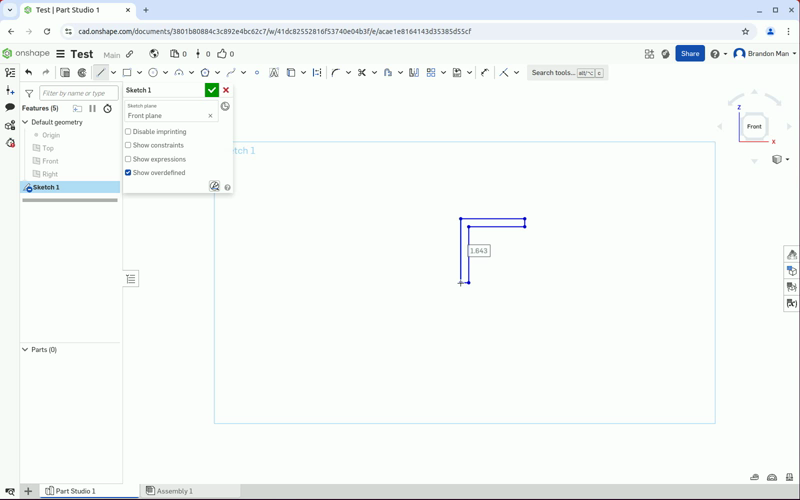
scroll(-6)
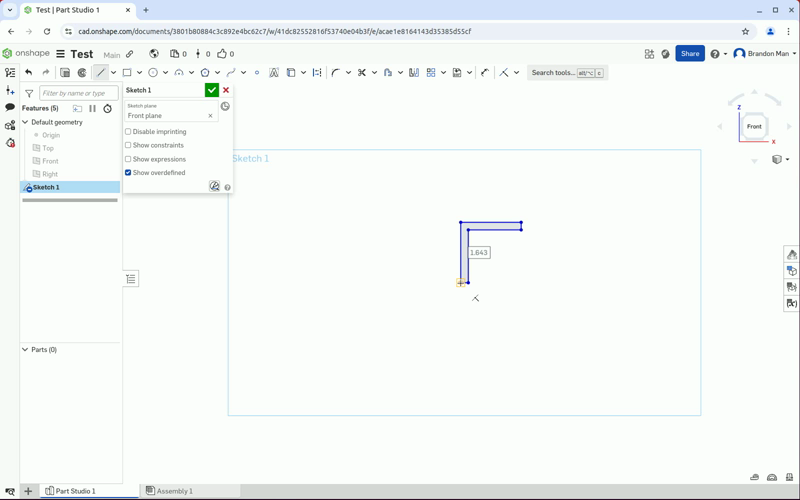
scroll(-6)
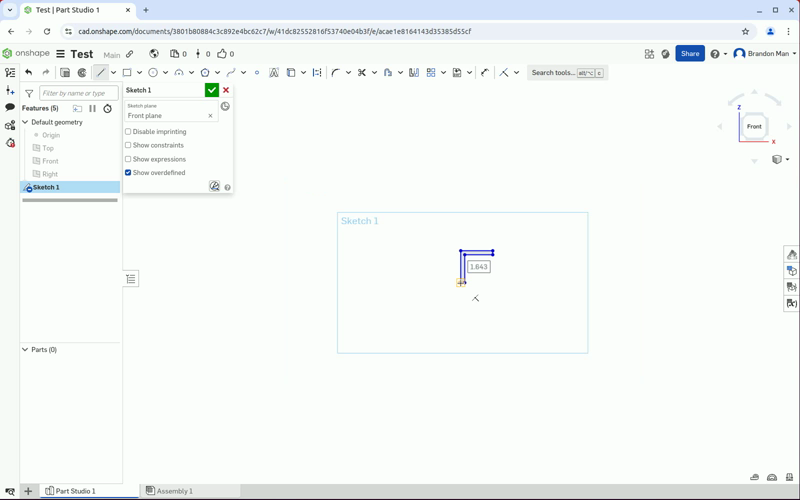
scroll(-6)
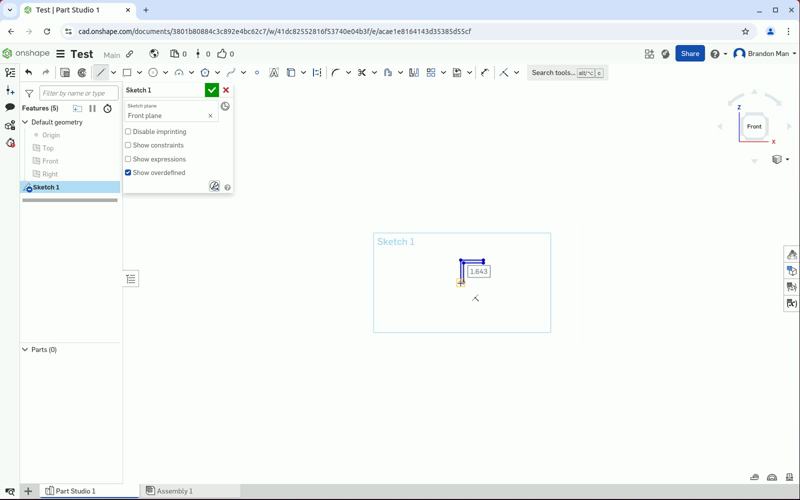
scroll(-6)
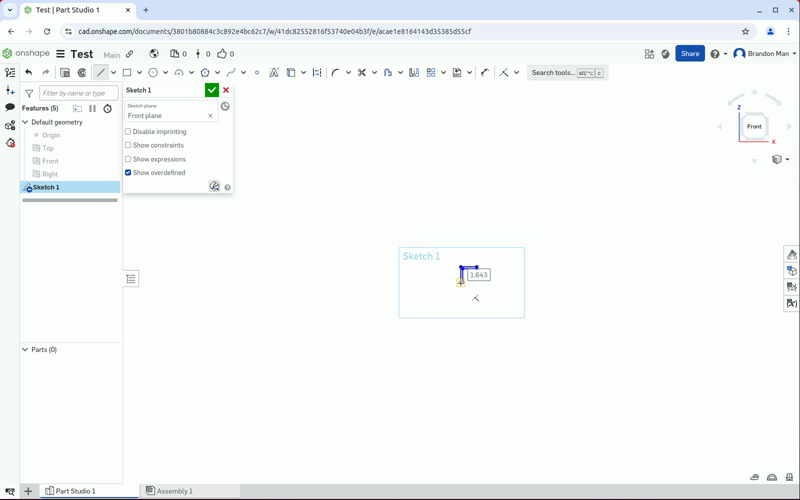
scroll(-6)
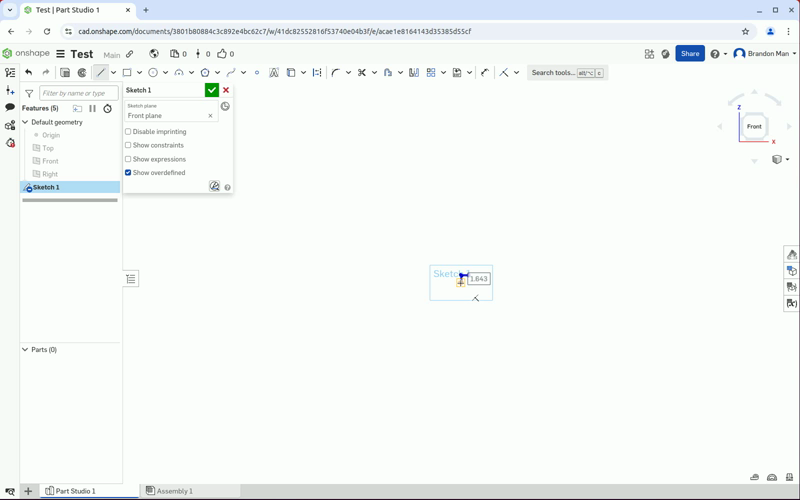
key(esc)
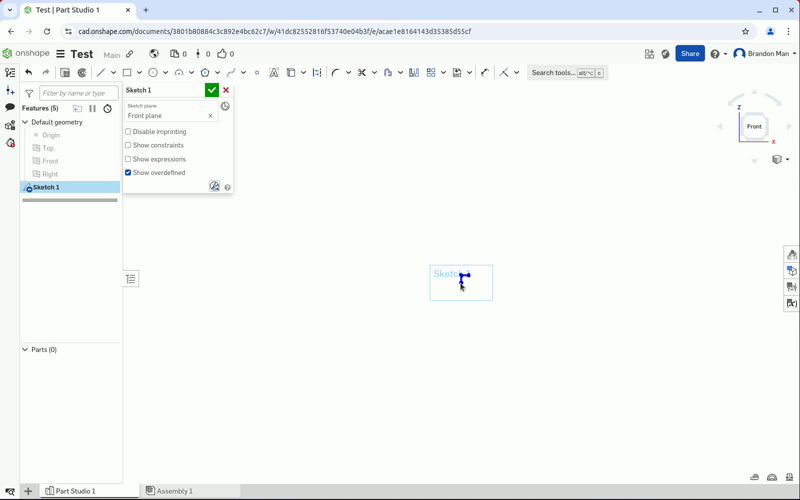
mouse_move(461, 279)
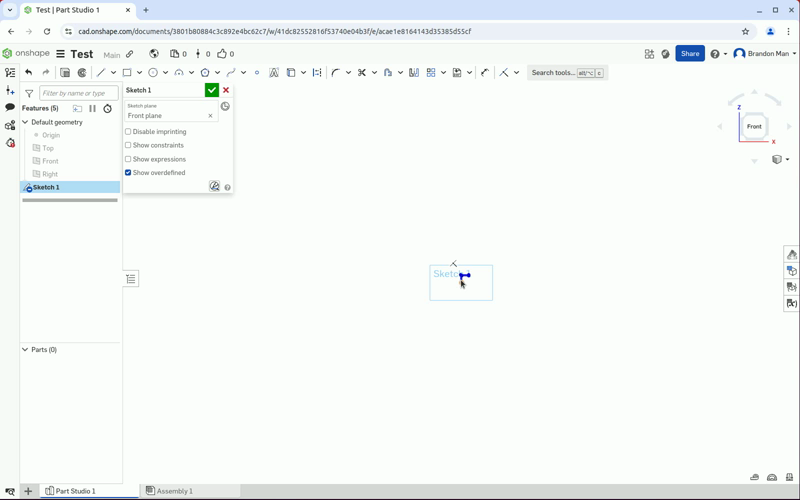
scroll(6)
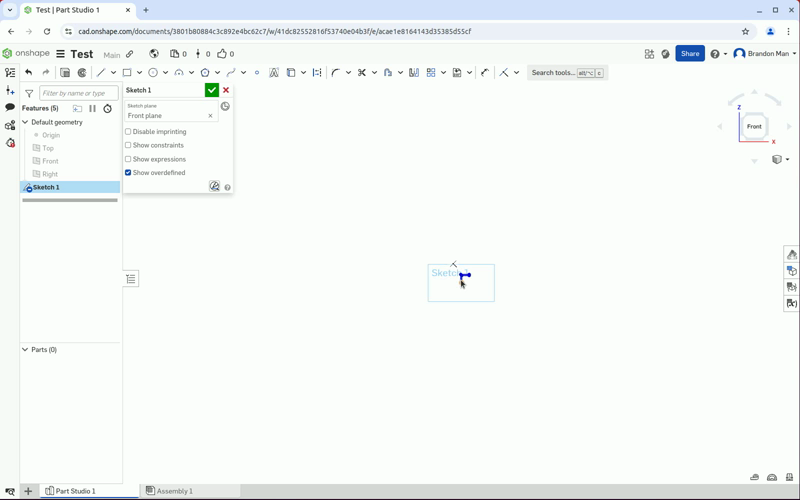
scroll(6)
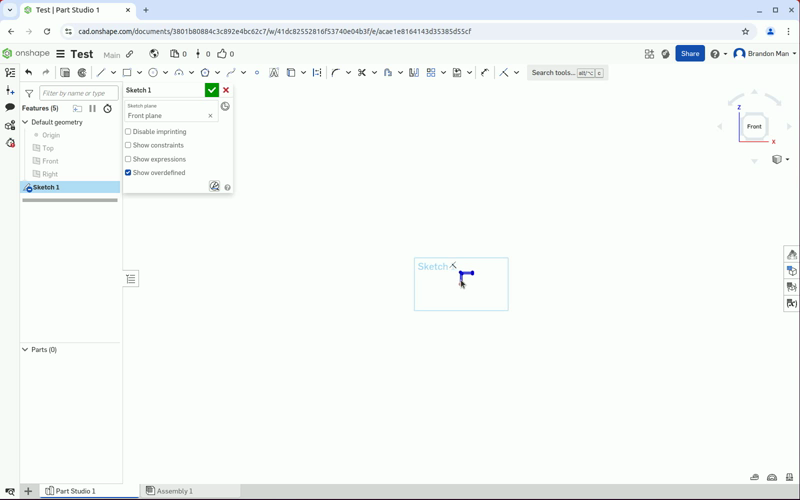
scroll(6)
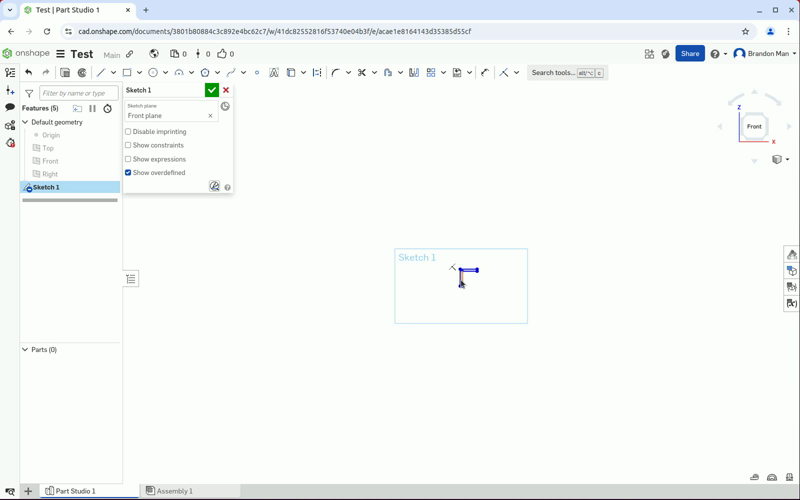
scroll(6)
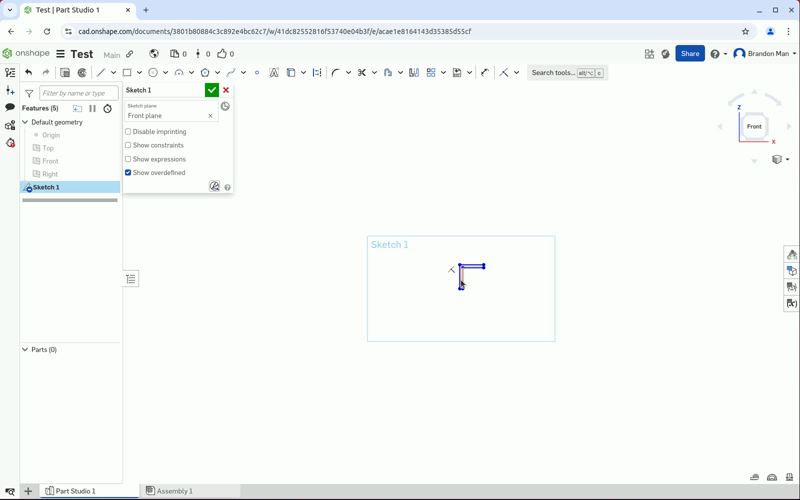
scroll(6)
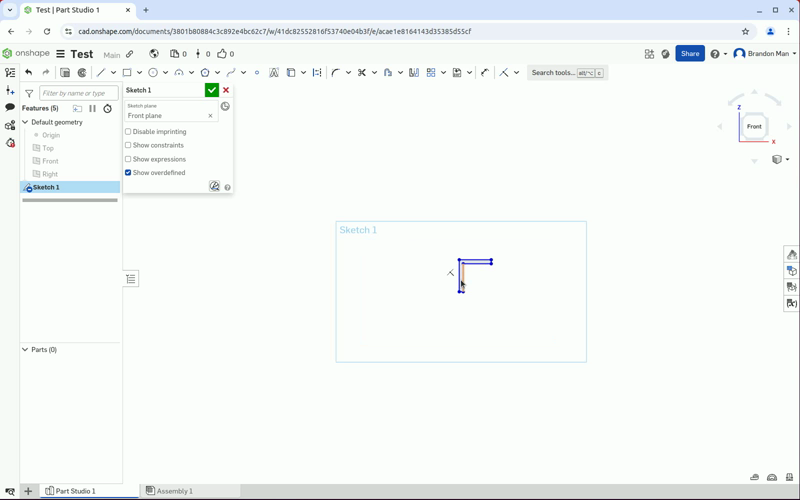
scroll(6)
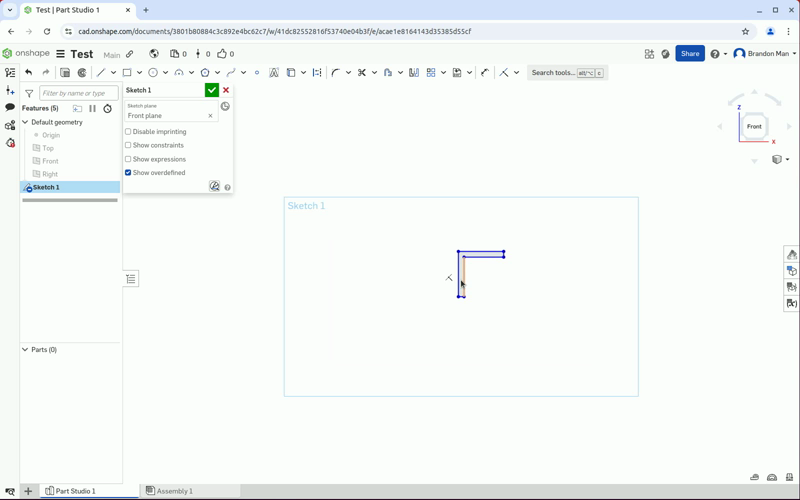
scroll(6)
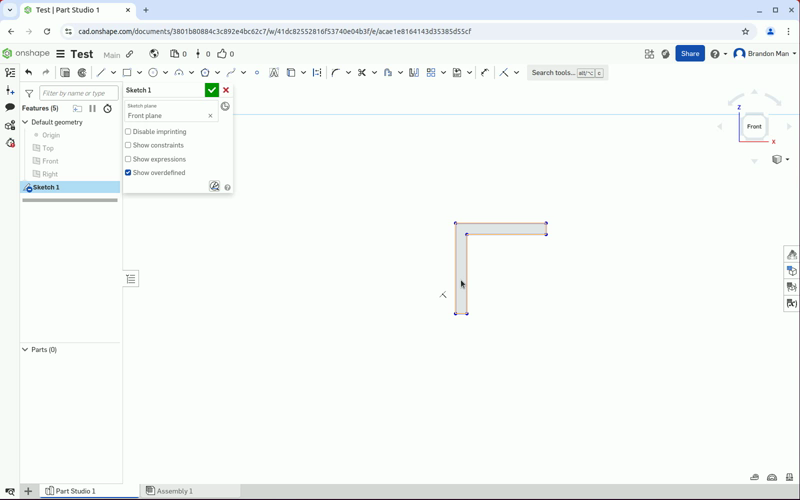
click(461, 279)
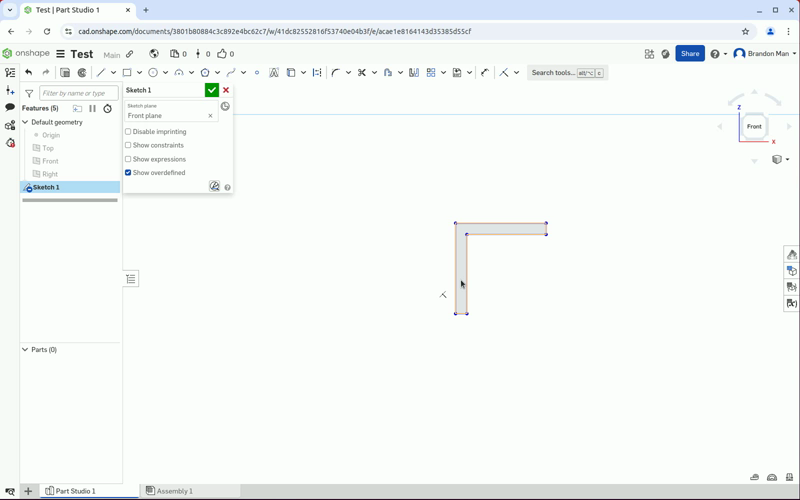
scroll(-6)
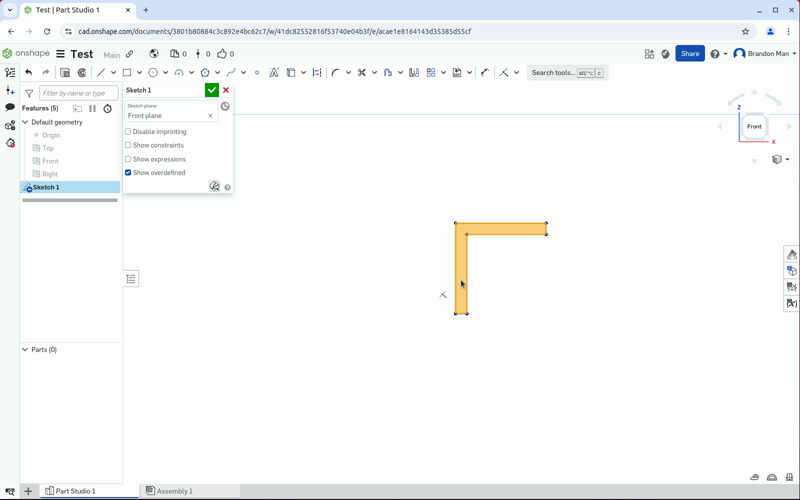
scroll(-6)
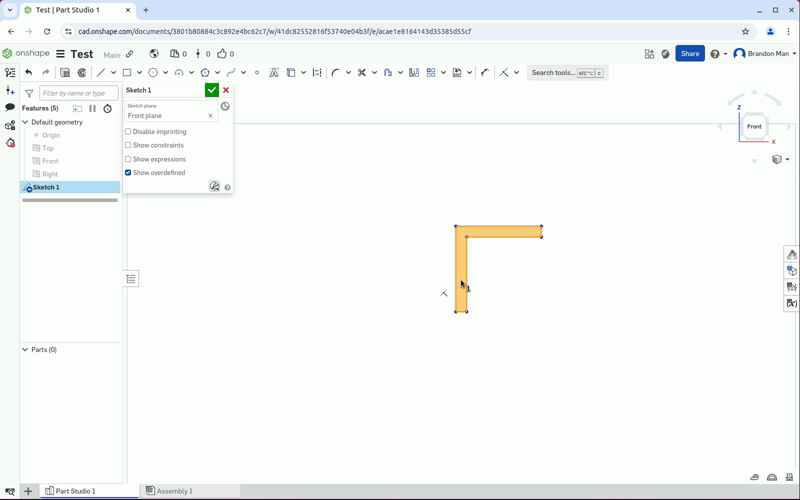
scroll(-6)
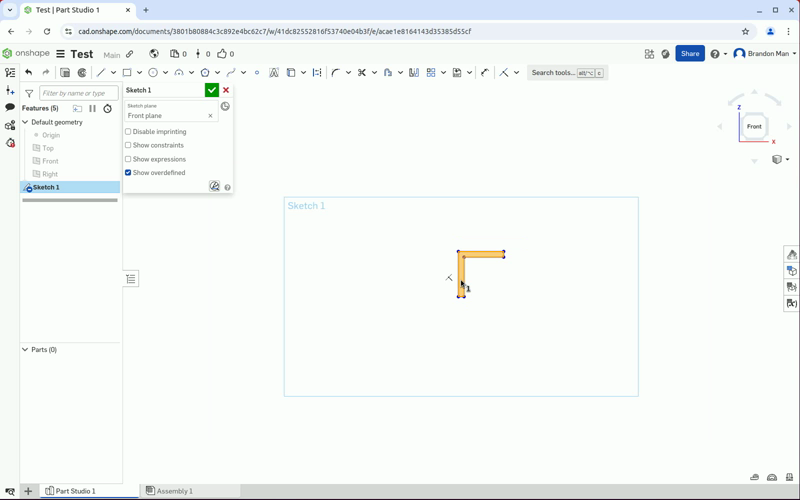
scroll(-6)
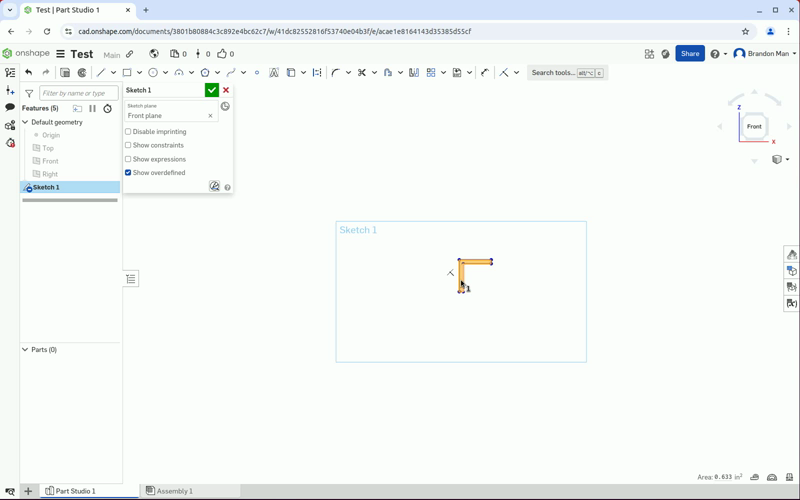
scroll(-6)
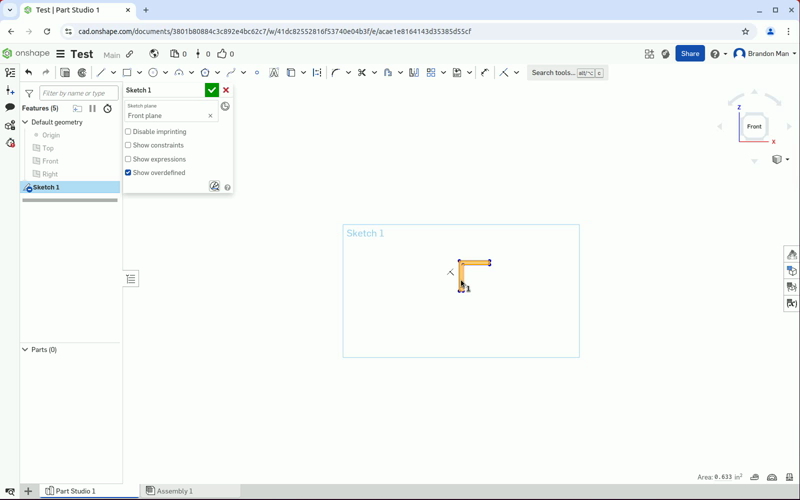
scroll(-6)
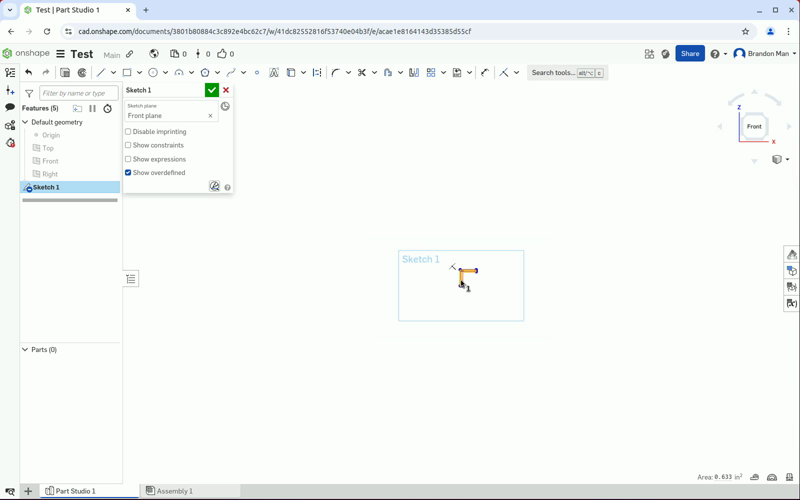
scroll(-6)
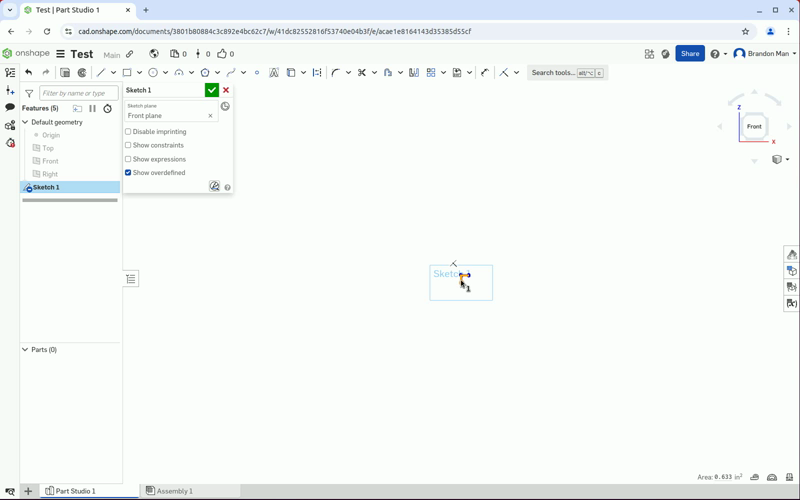
mouse_move(73, 352)
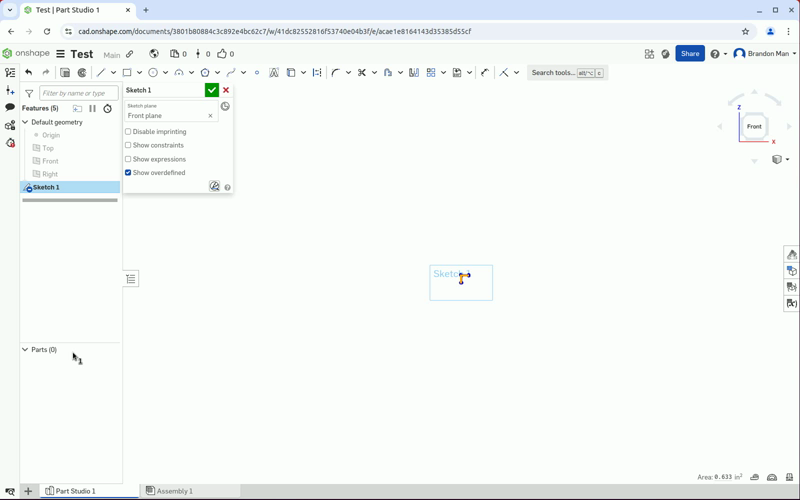
key(shift+y)
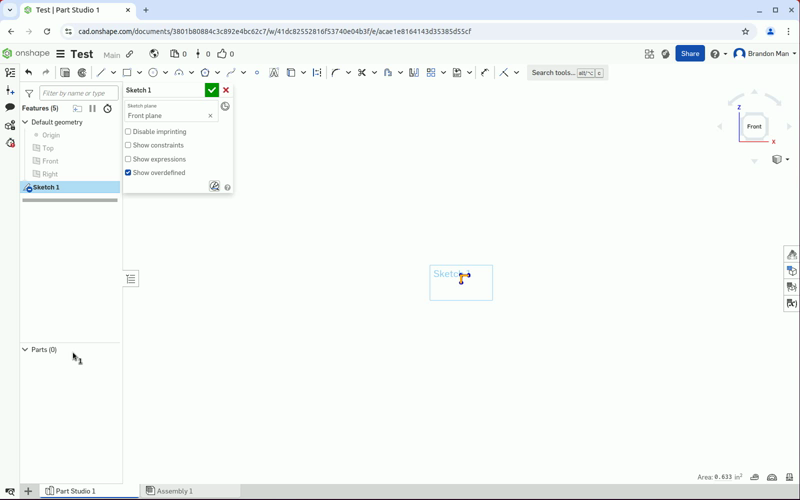
key(shift+e)
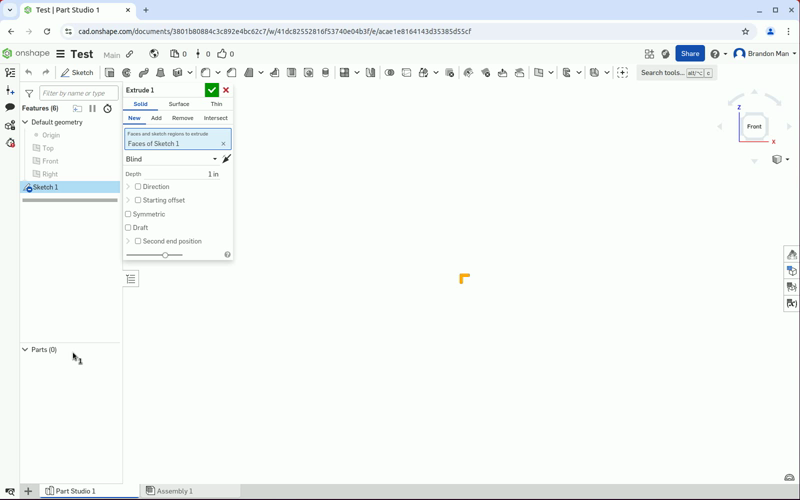
mouse_move(143, 106)
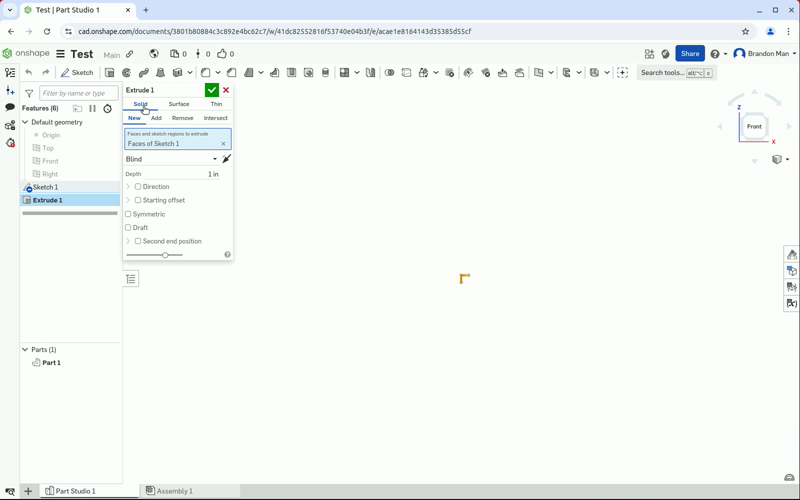
click(143, 106)
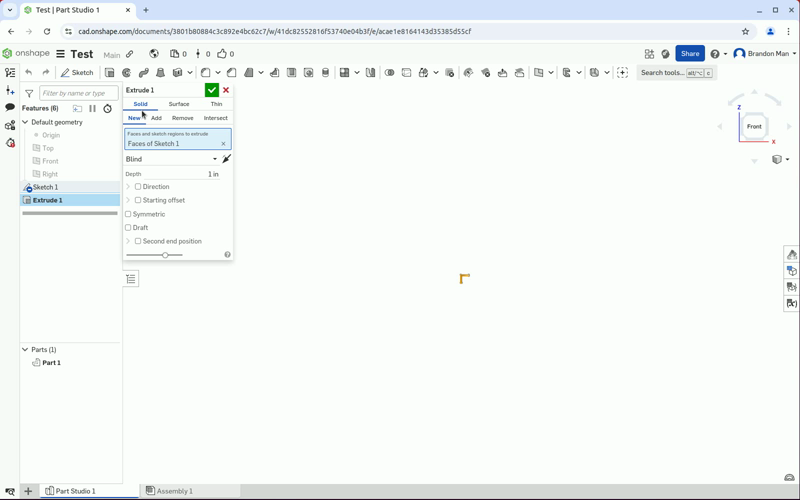
mouse_move(137, 120)
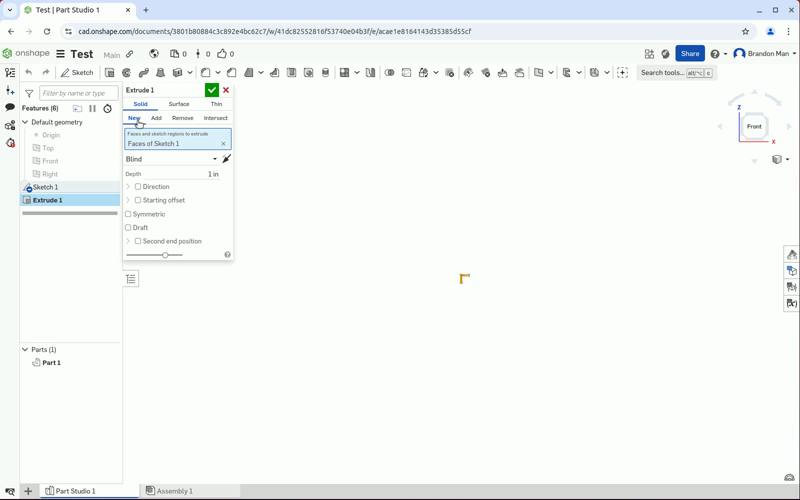
click(137, 120)
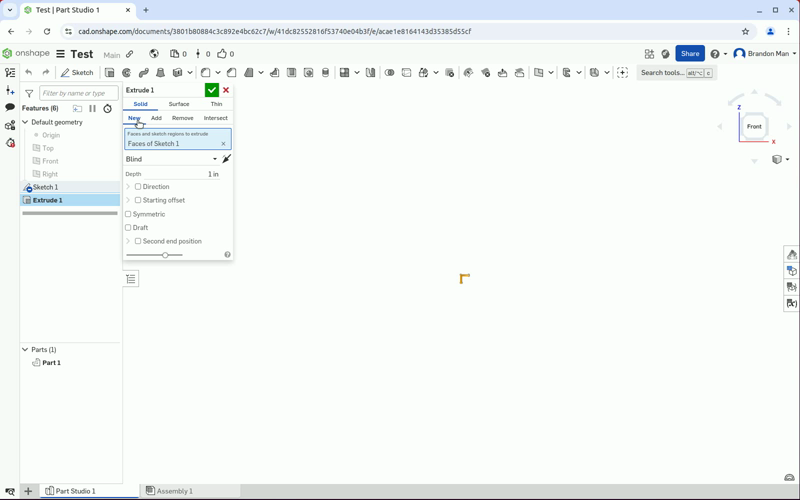
key(tab, 4)
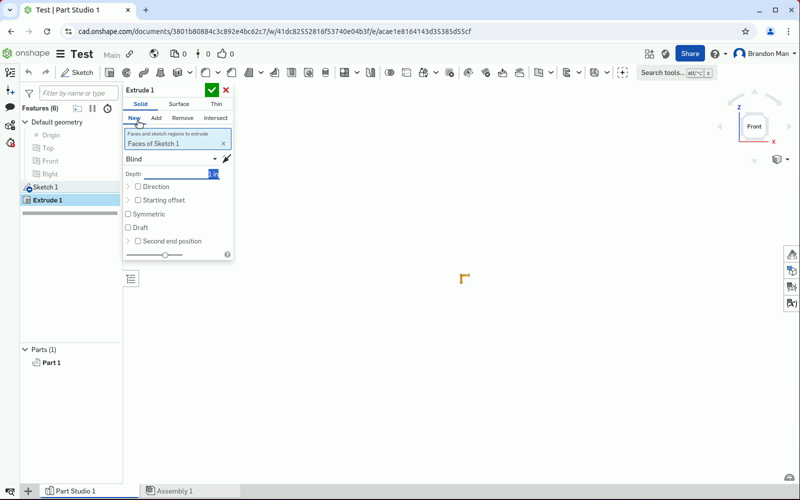
text(-23.108)
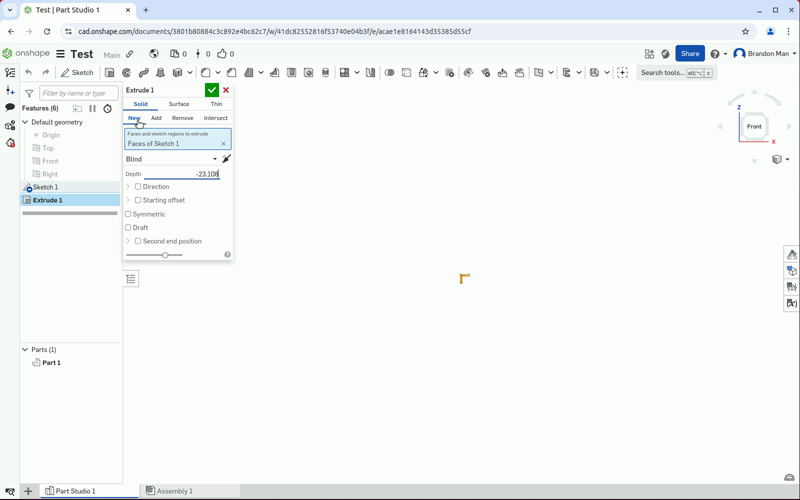
key(enter)
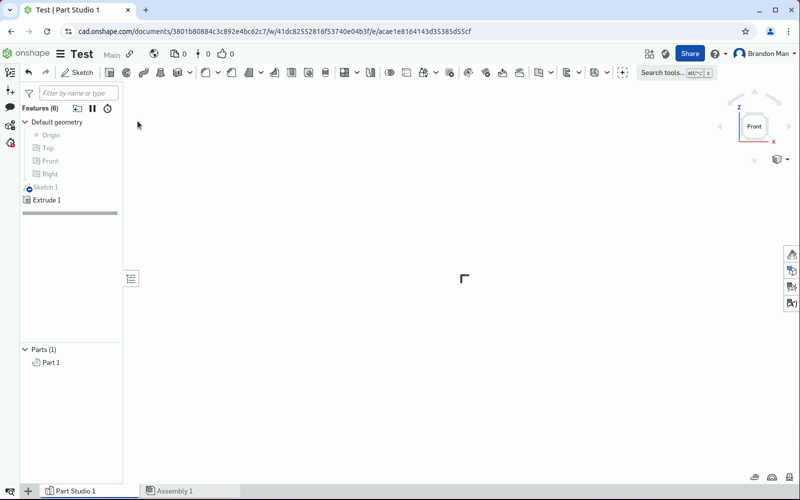
key(shift+h)
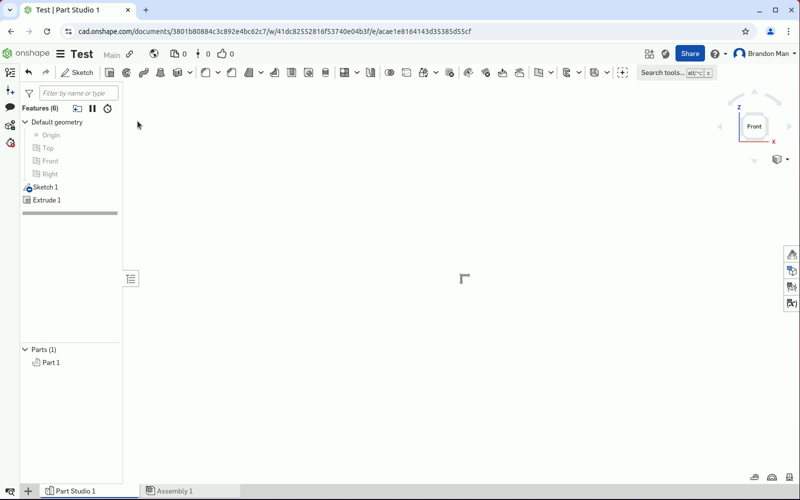
key(shift+h)
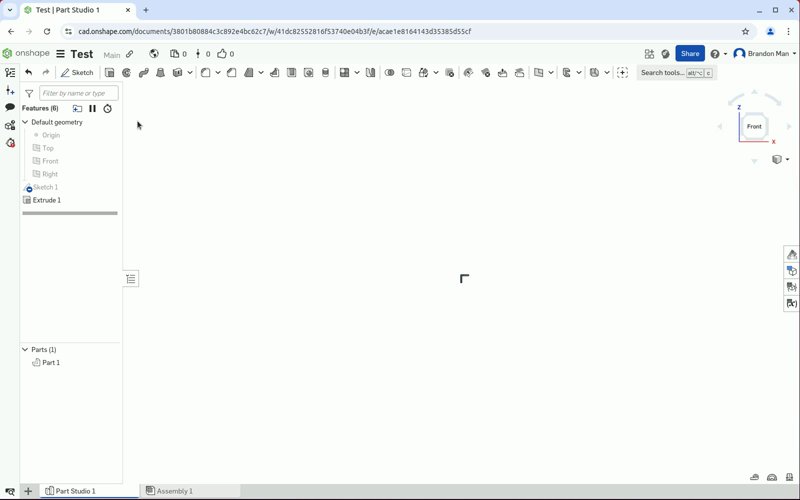
mouse_move(73, 189)
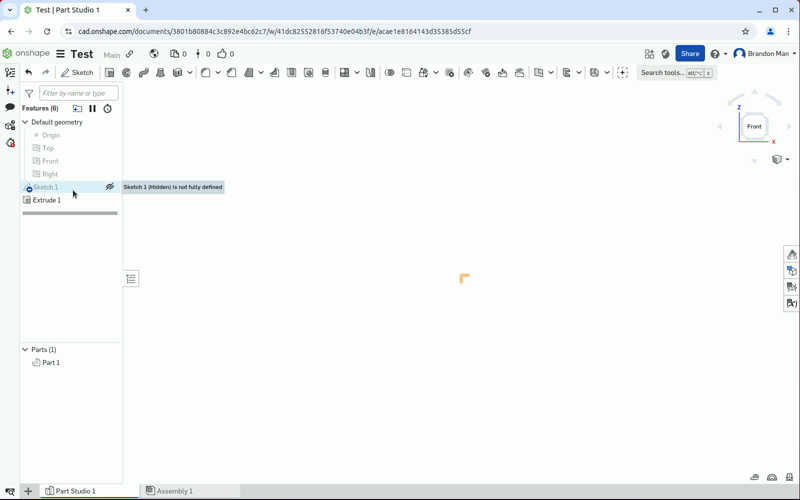
click(73, 189)
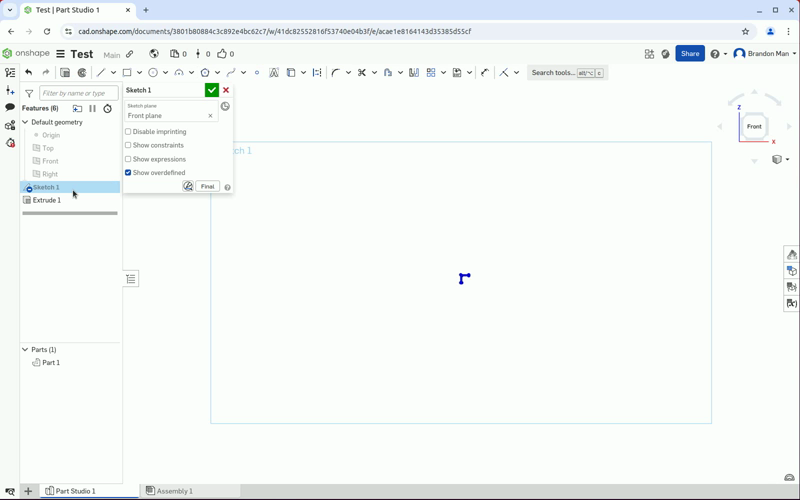
mouse_move(229, 92)
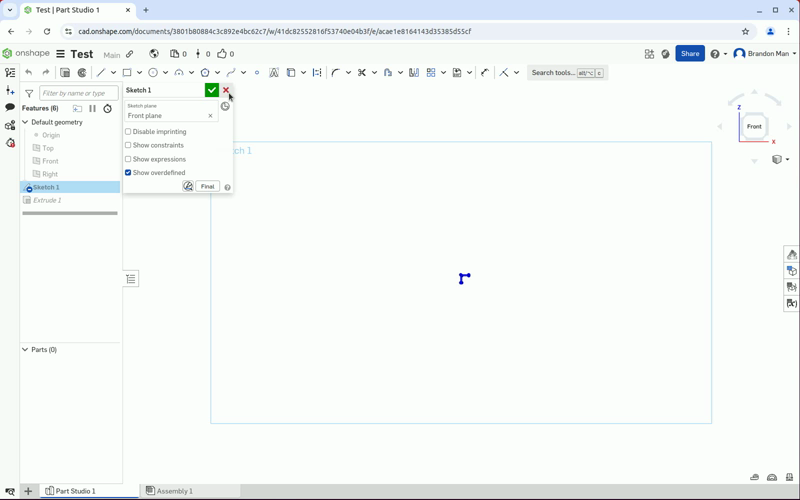
click(229, 92)
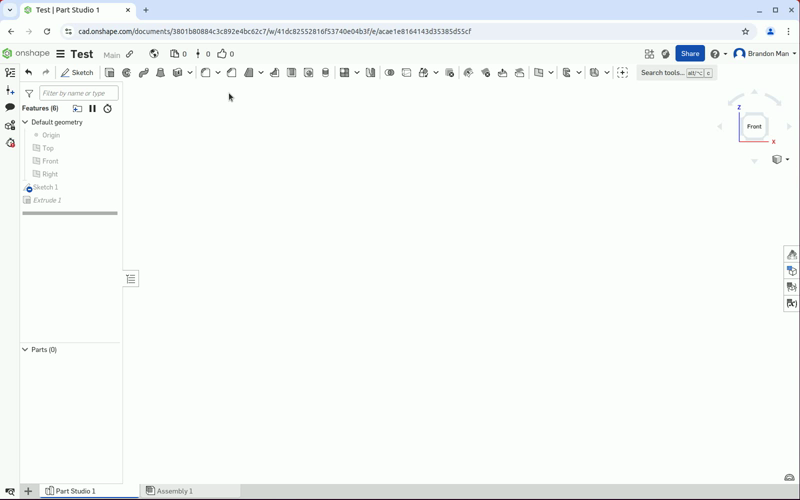
mouse_move(73, 352)
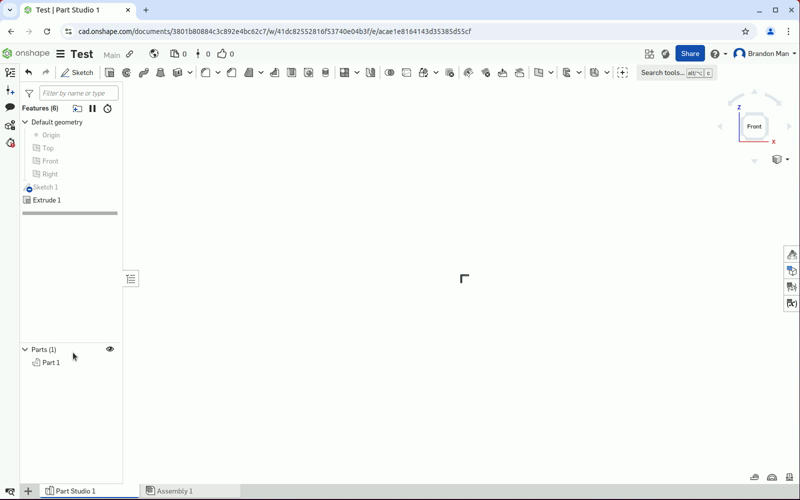
key(y)
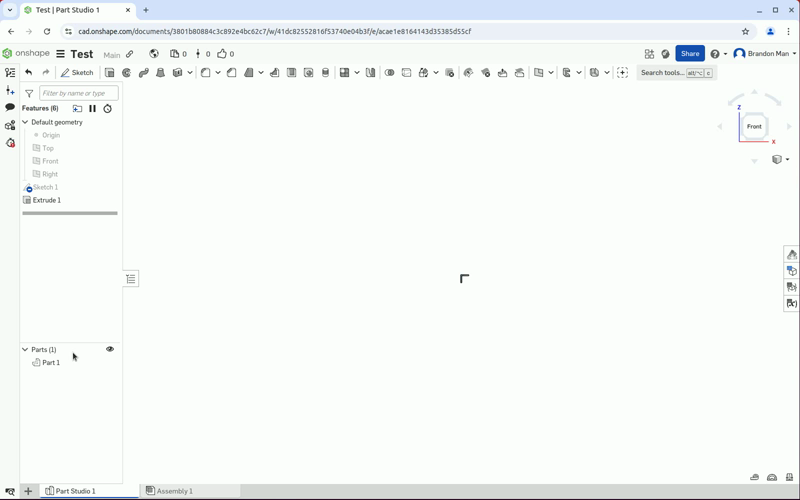
key(shift+p)
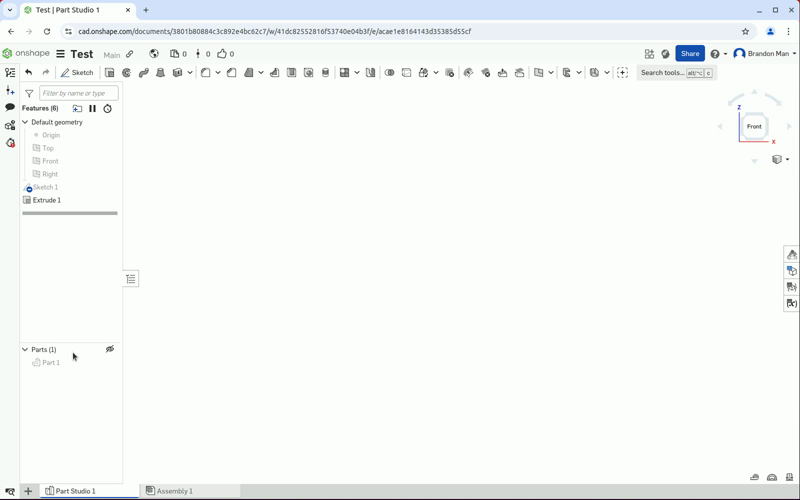
key(space)
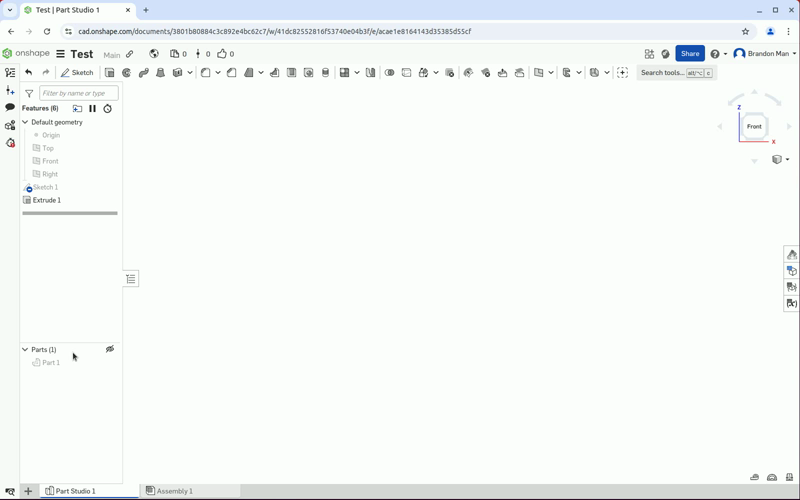
key_down(shift)
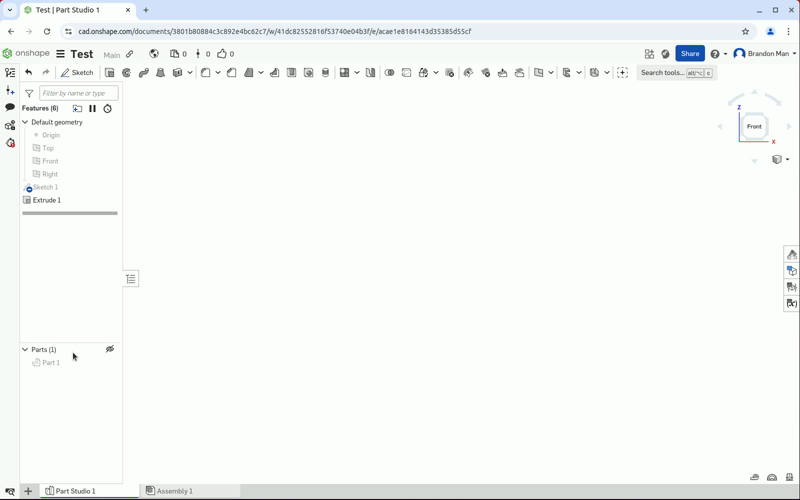
key(left)
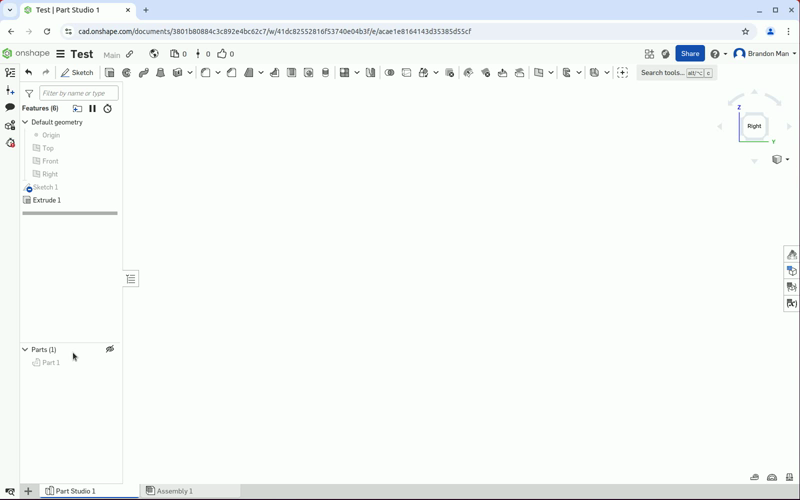
key_up(shift)
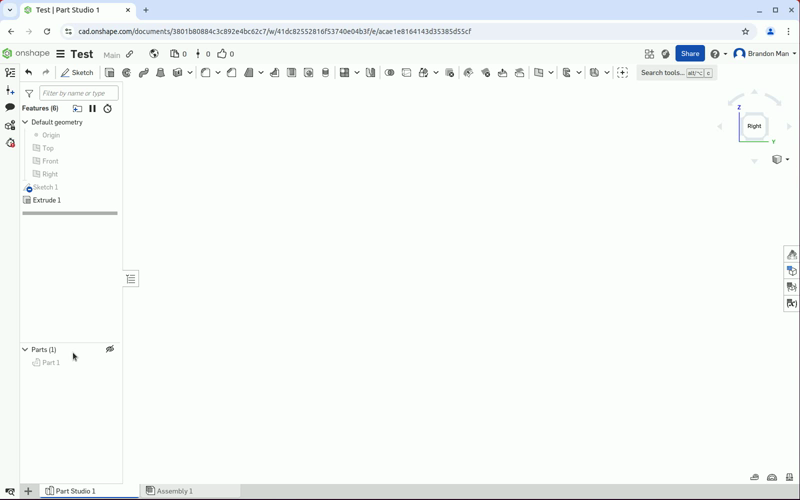
mouse_move(73, 352)
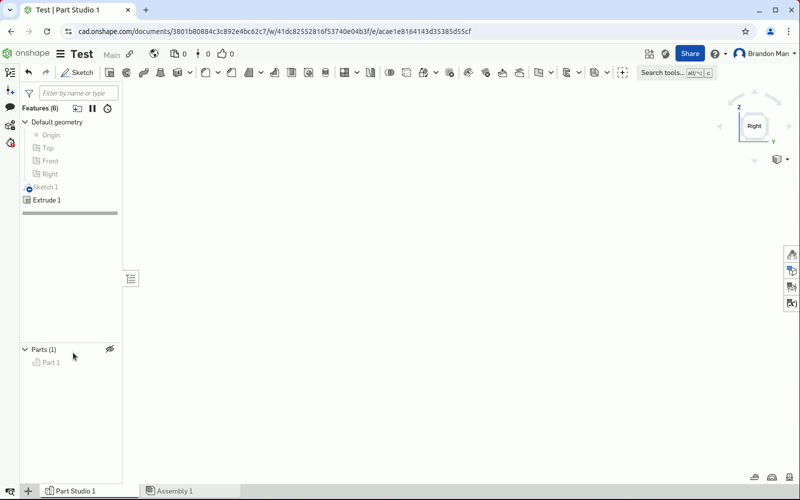
key(shift+y)
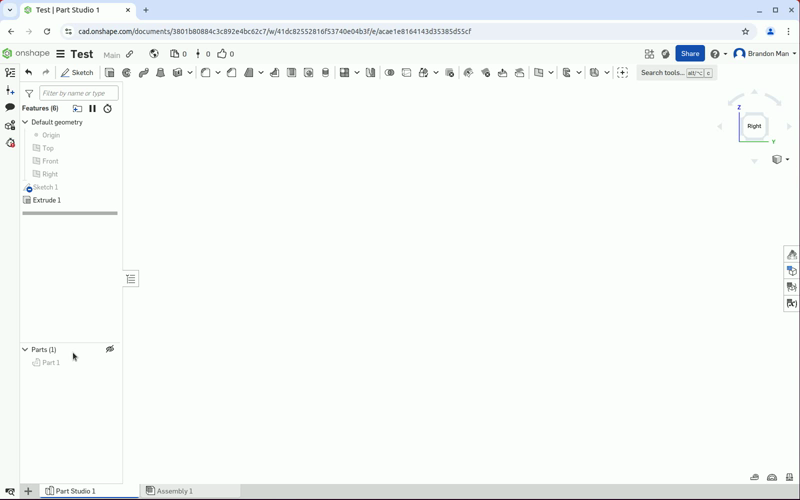
key(shift+s)
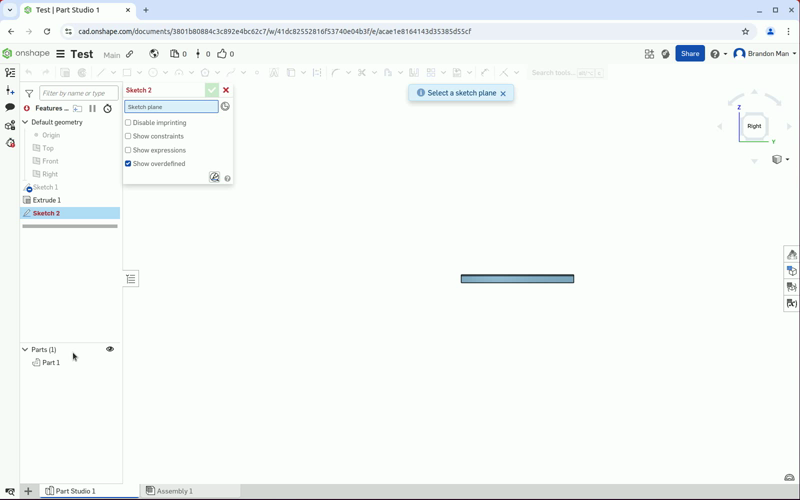
mouse_move(73, 176)
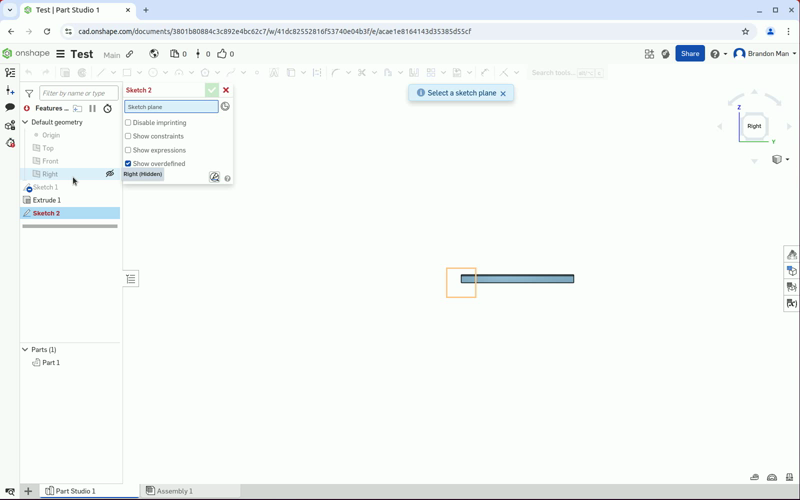
click(73, 176)
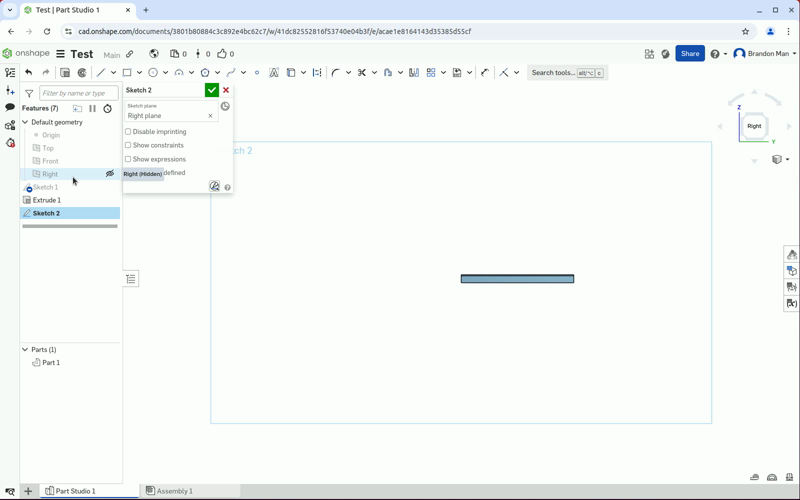
mouse_move(73, 352)
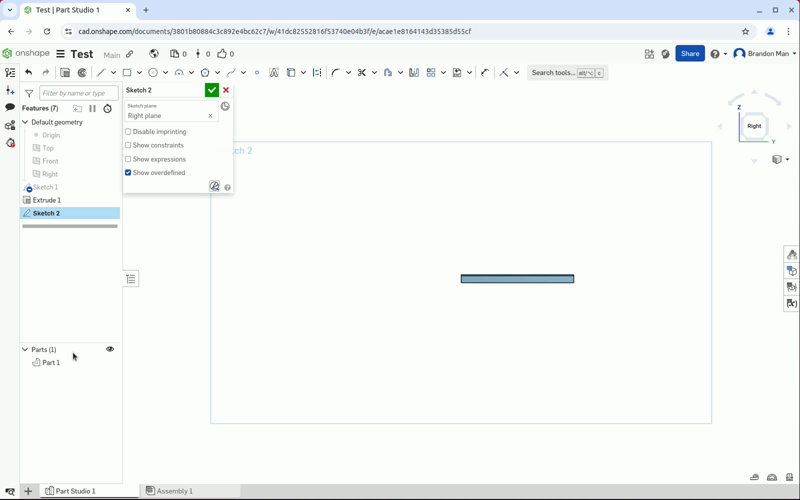
key(y)
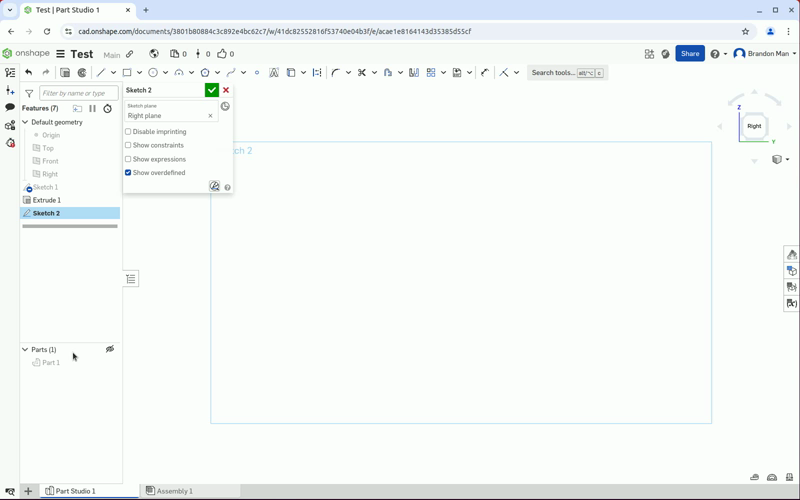
key(c)
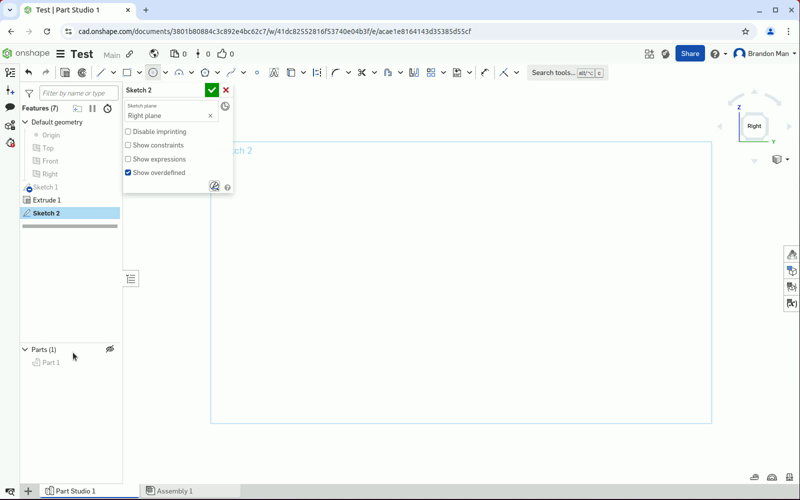
key_down(shift)
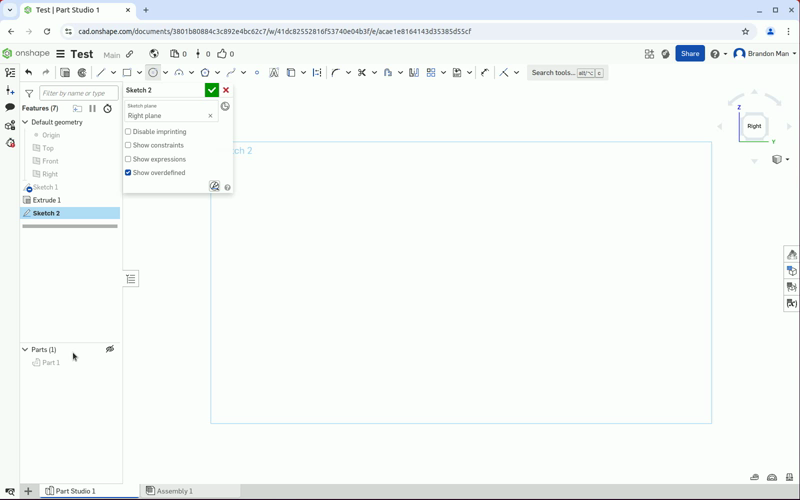
mouse_move(569, 280)
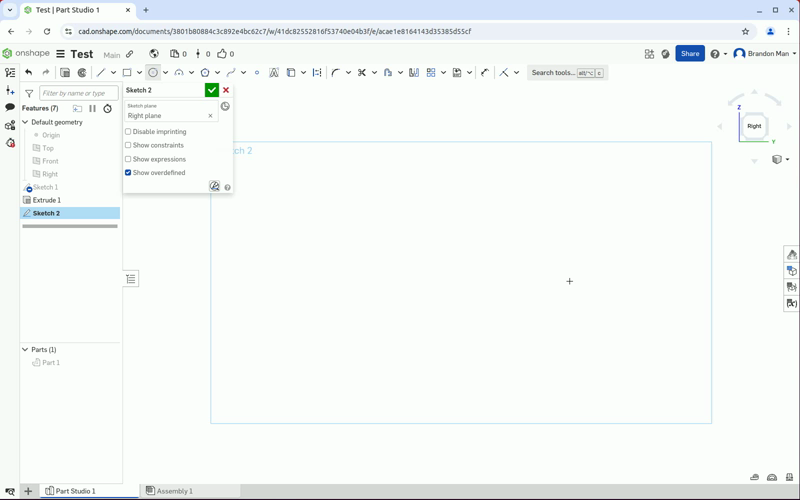
click(569, 280)
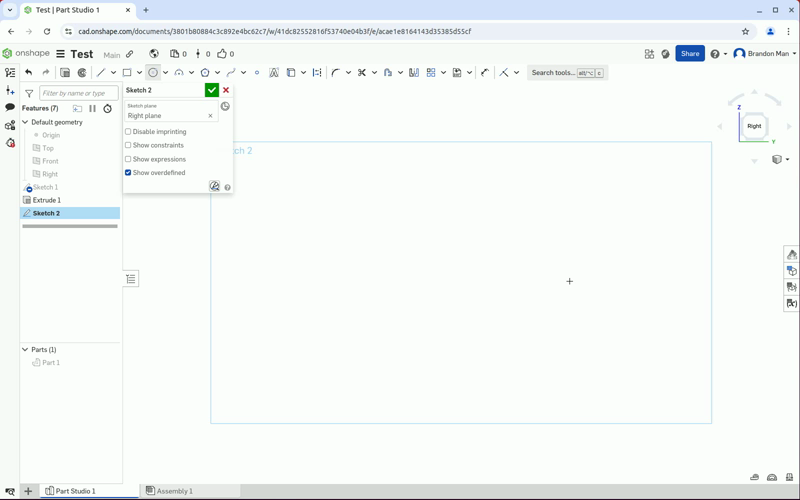
key_up(shift)
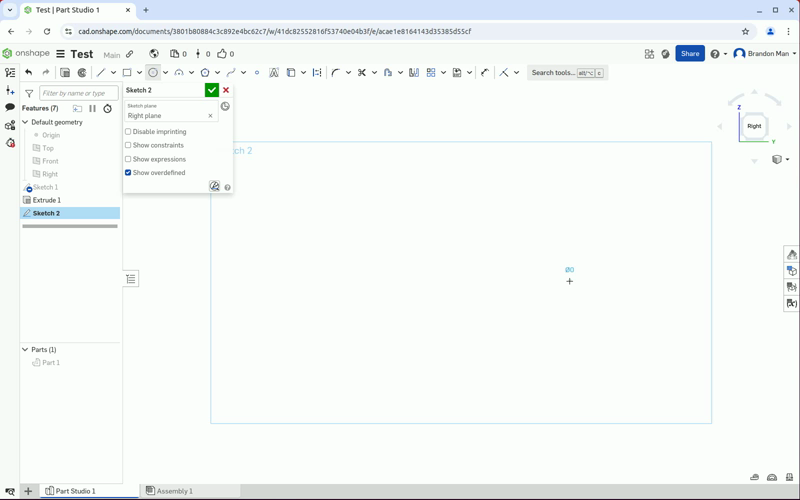
mouse_move(570, 280)
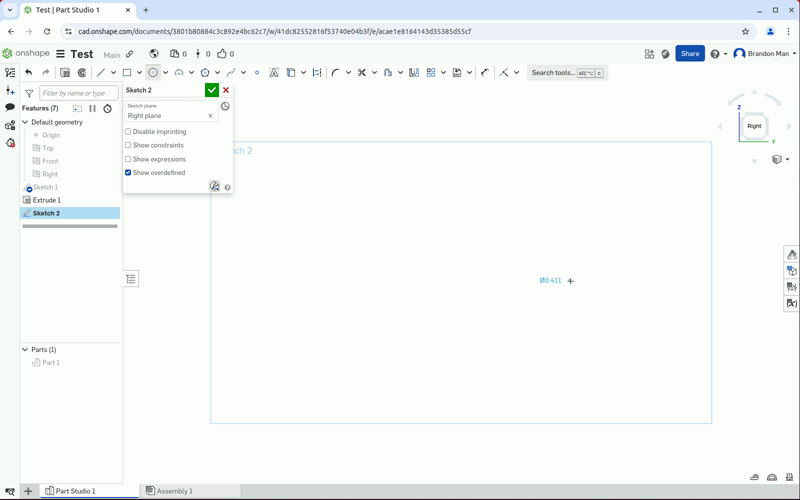
scroll(6)
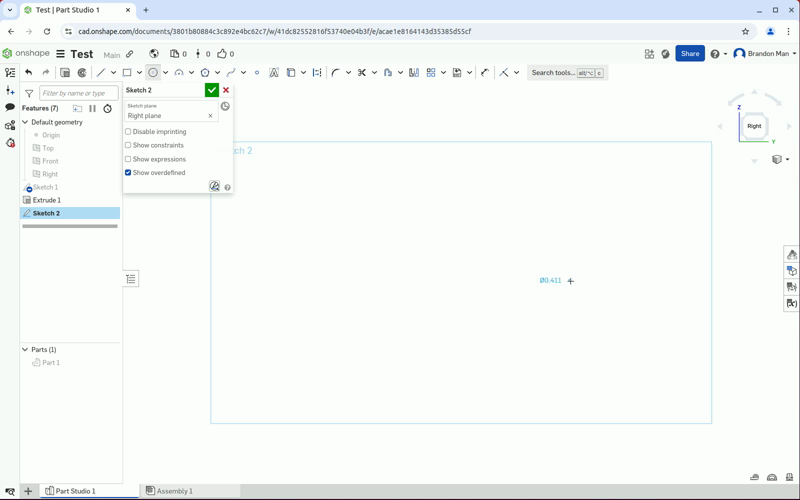
scroll(6)
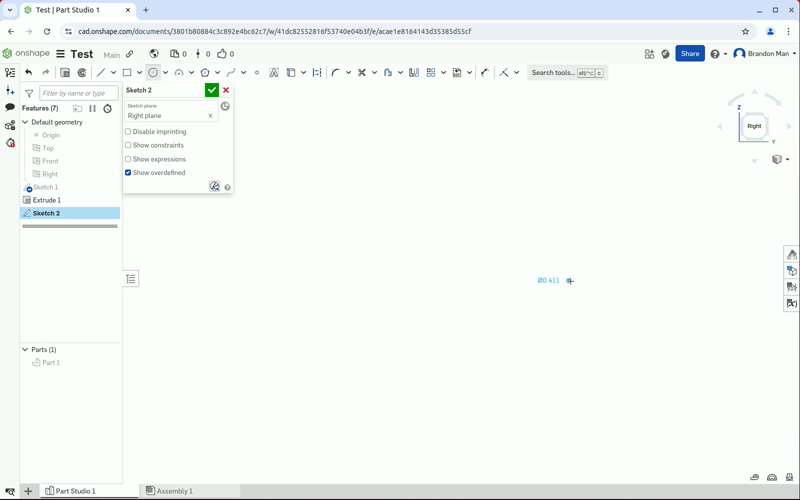
scroll(6)
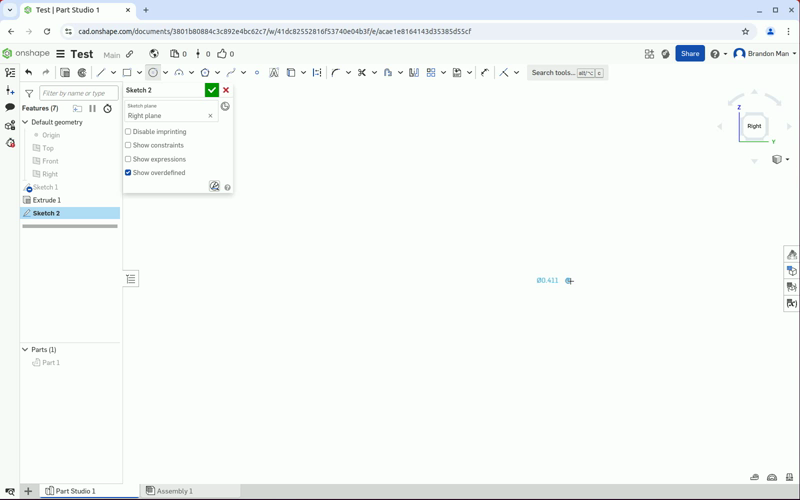
scroll(6)
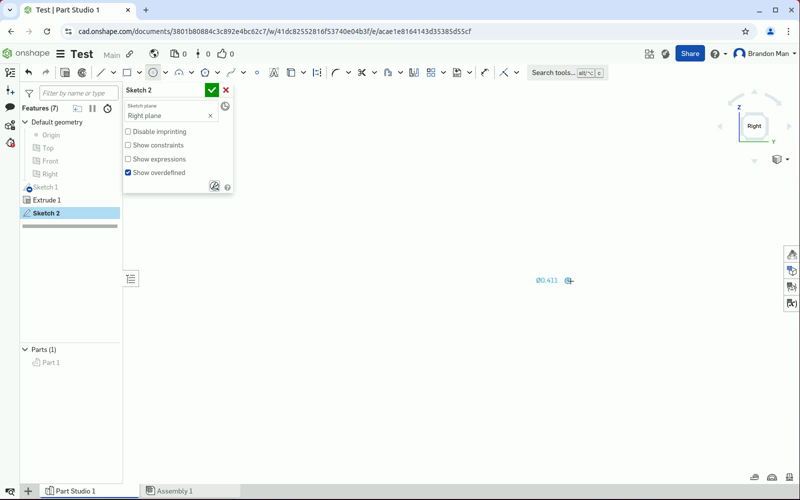
scroll(6)
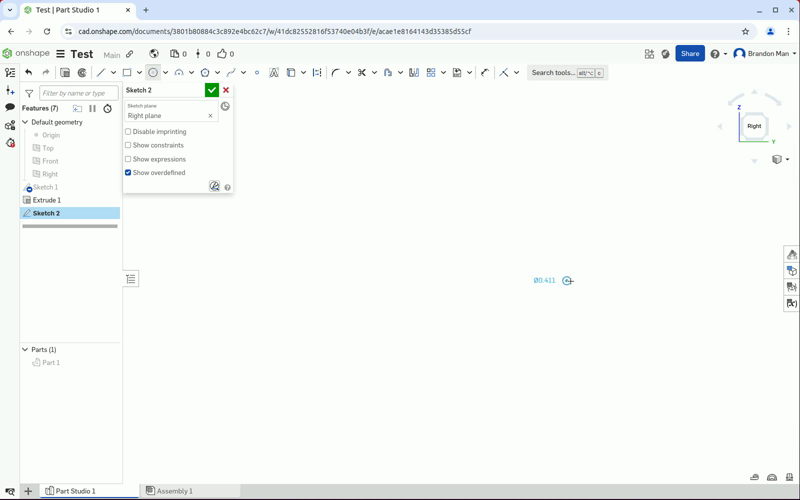
scroll(6)
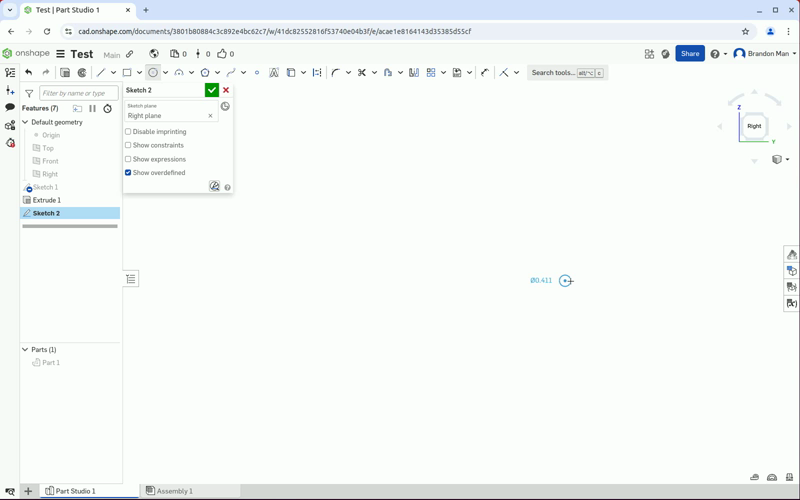
scroll(6)
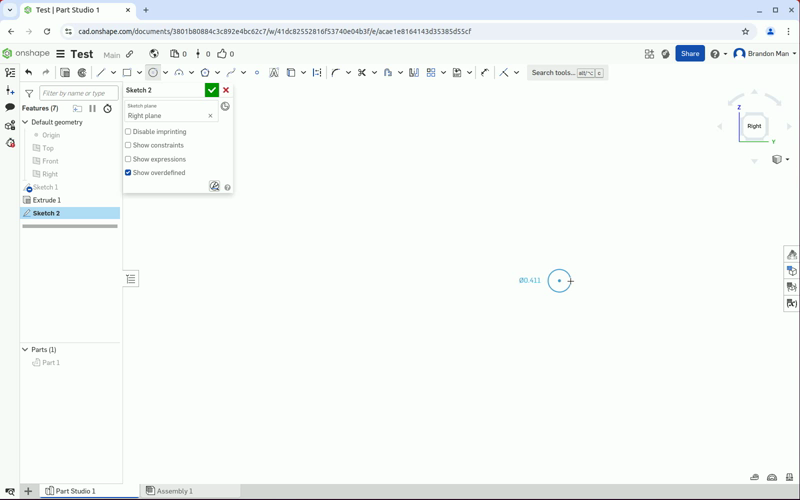
click(570, 280)
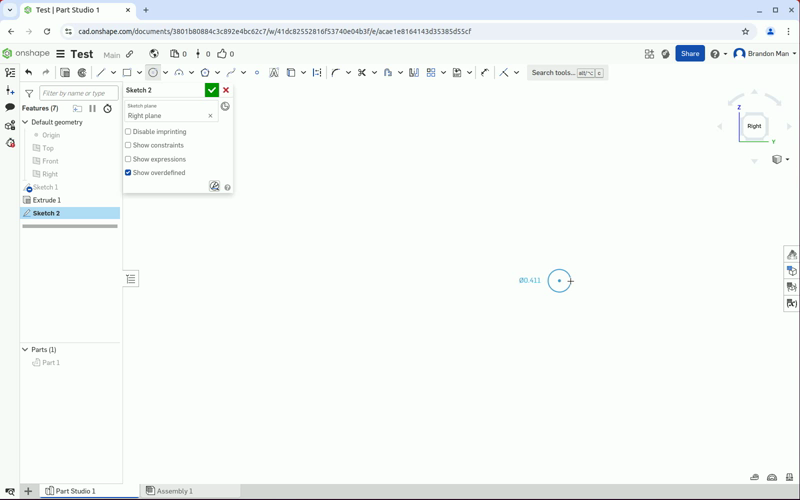
scroll(-6)
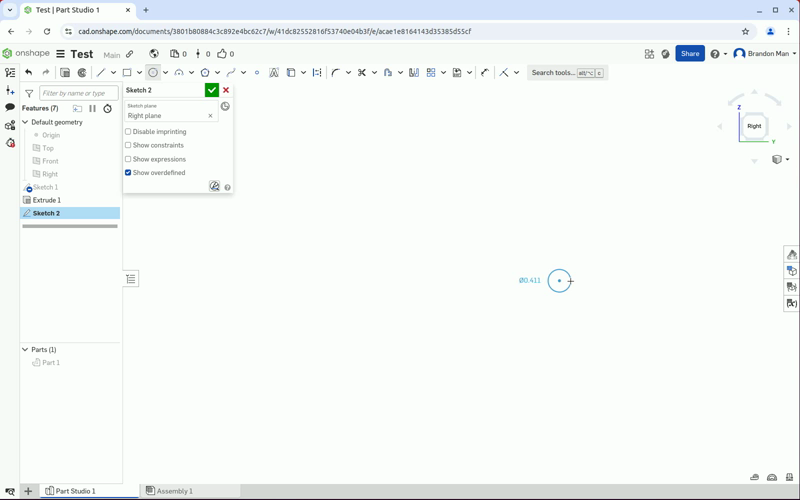
scroll(-6)
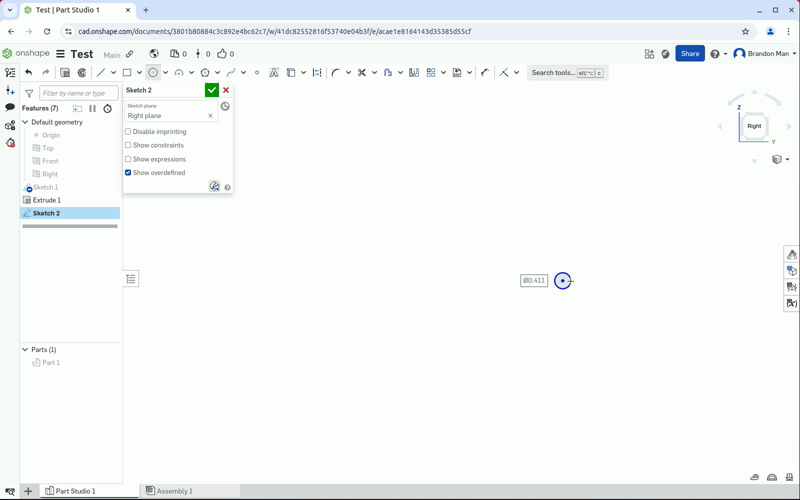
scroll(-6)
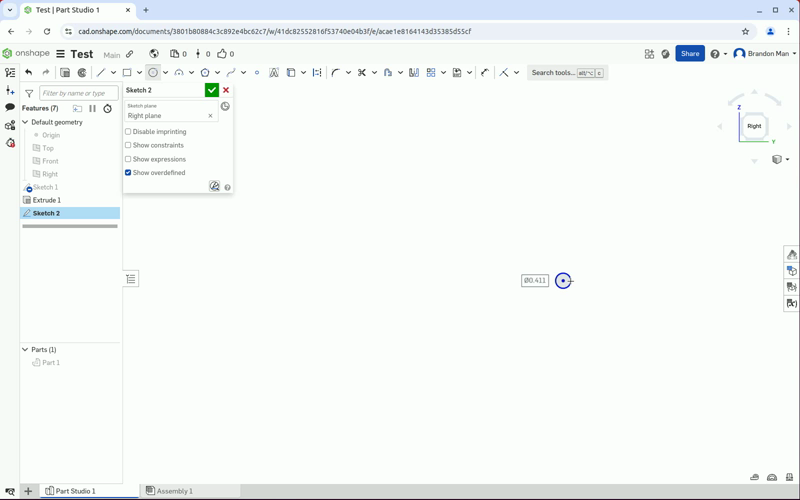
scroll(-6)
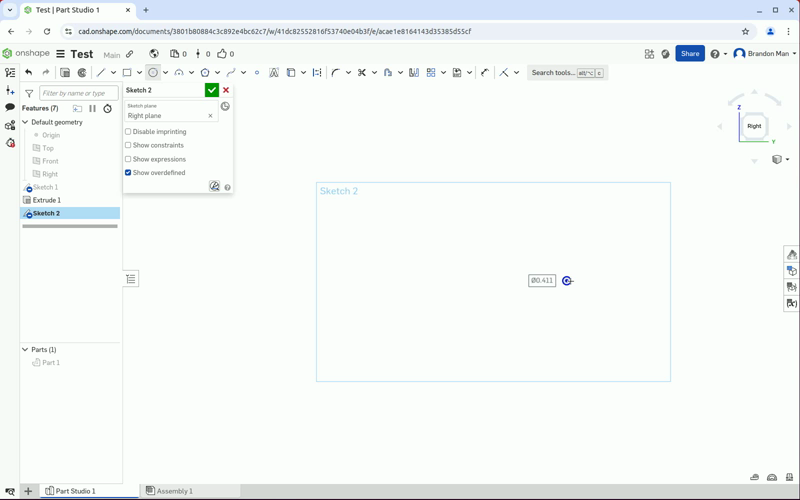
scroll(-6)
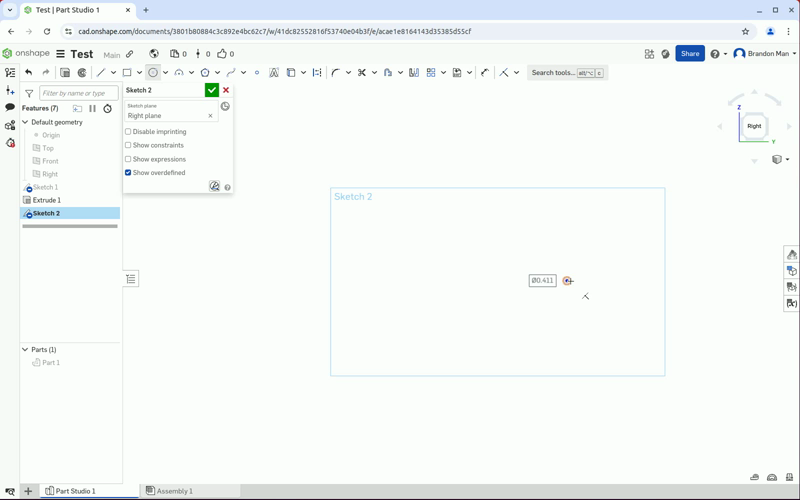
scroll(-6)
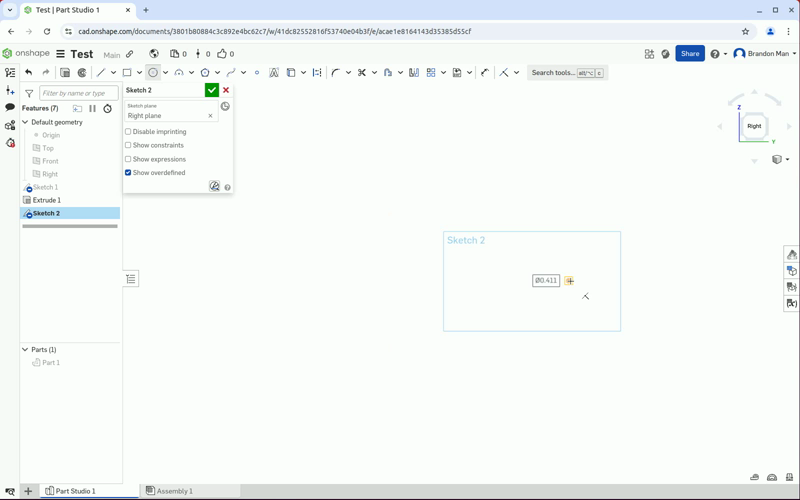
scroll(-6)
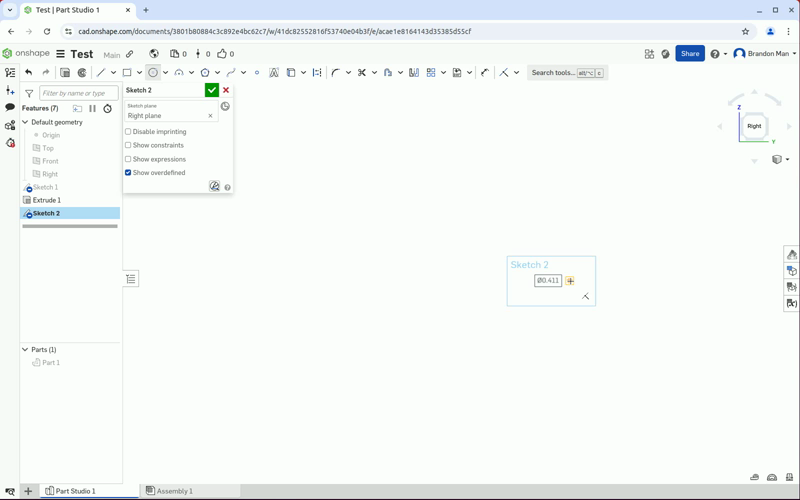
key(esc)
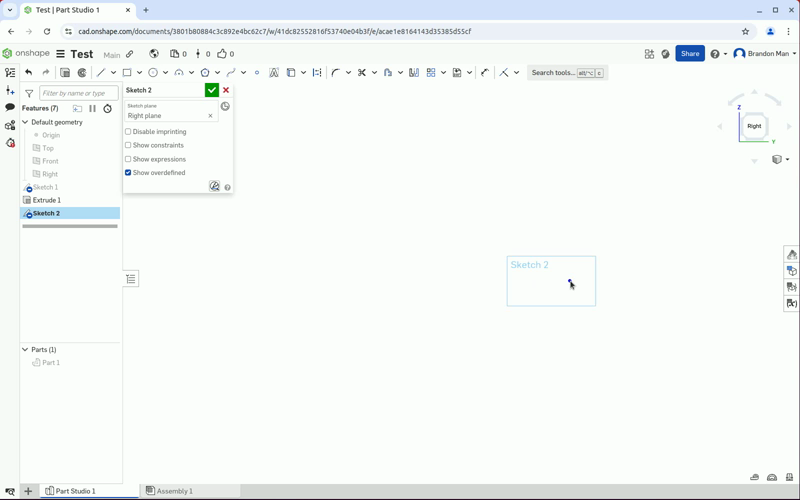
mouse_move(569, 280)
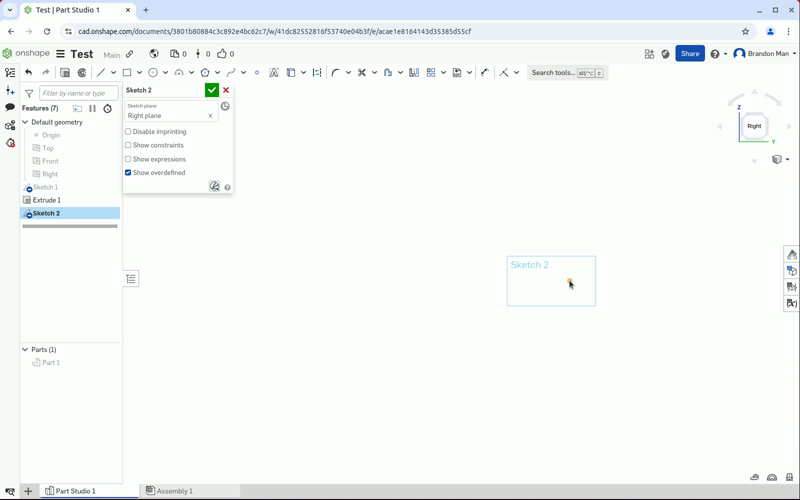
scroll(6)
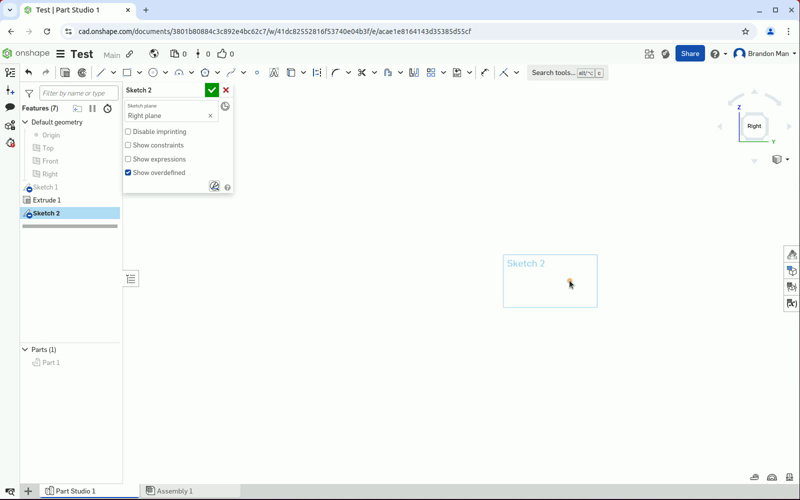
scroll(6)
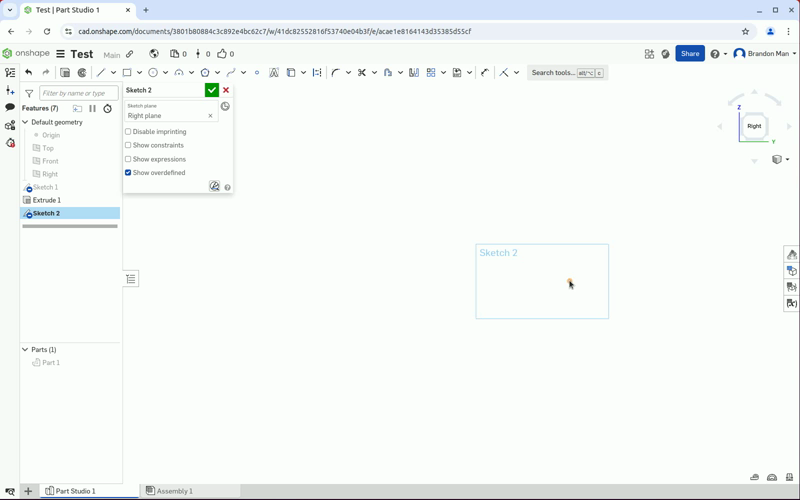
scroll(6)
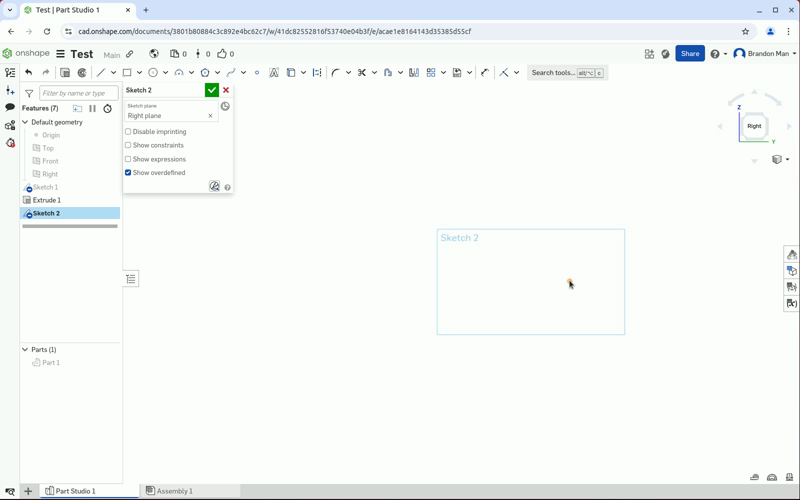
scroll(6)
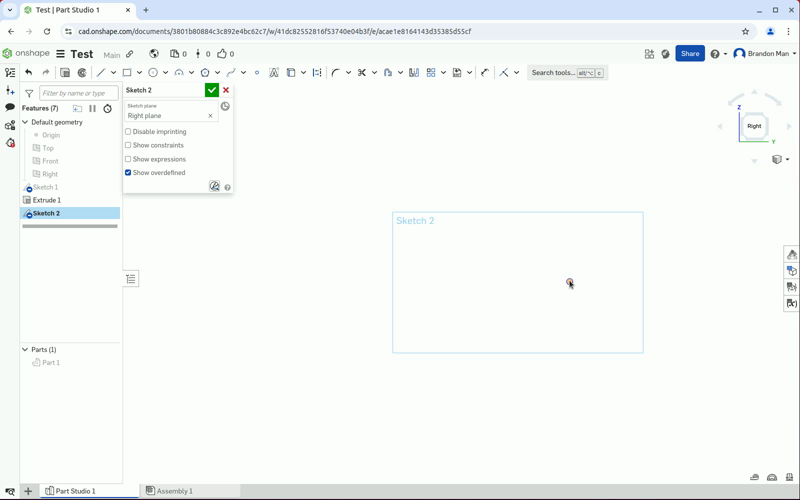
scroll(6)
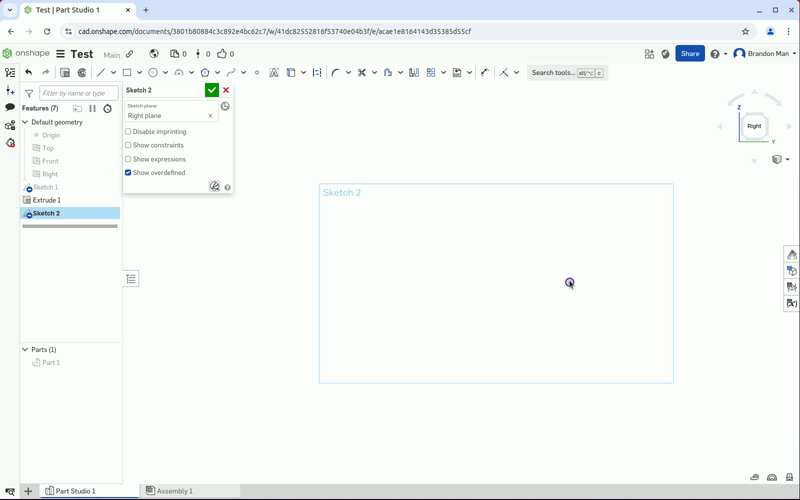
scroll(6)
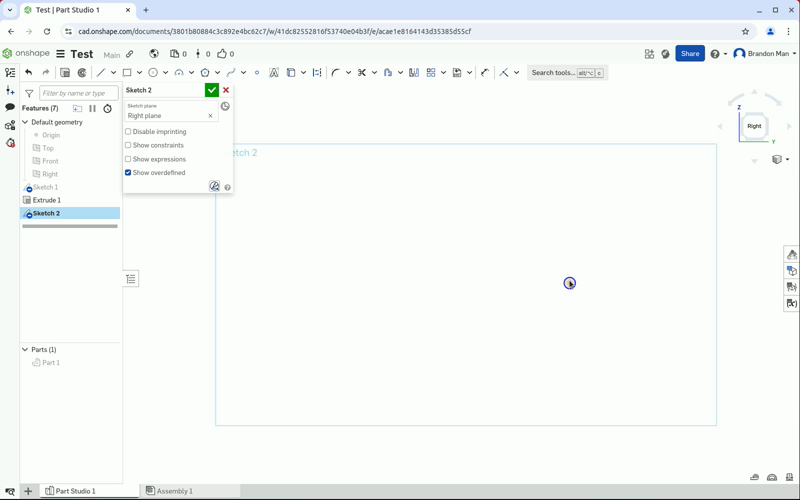
scroll(6)
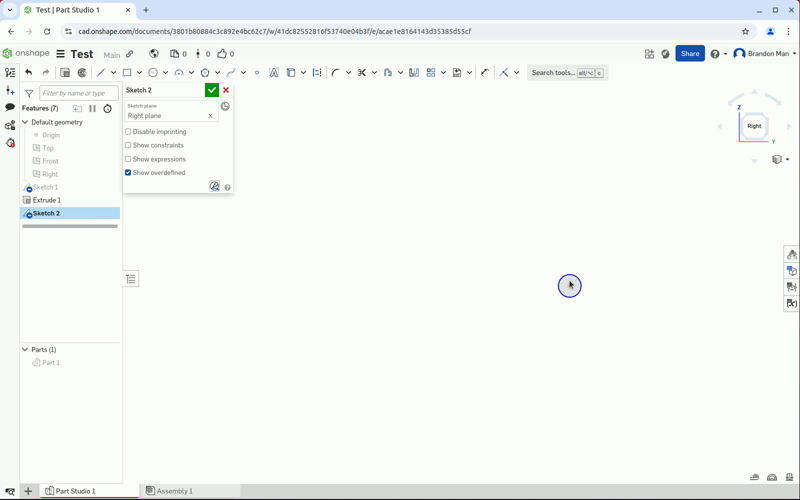
click(569, 280)
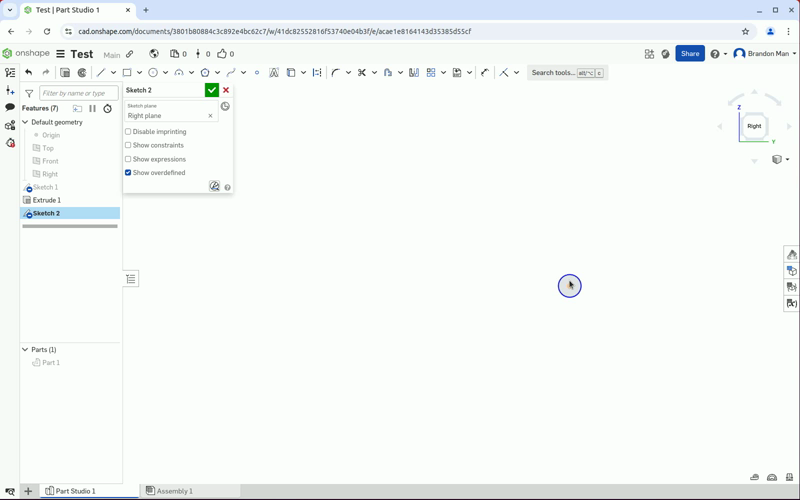
scroll(-6)
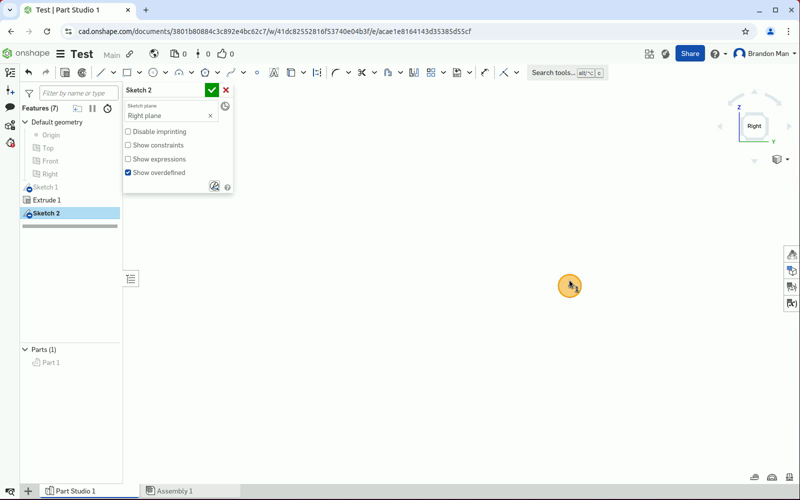
scroll(-6)
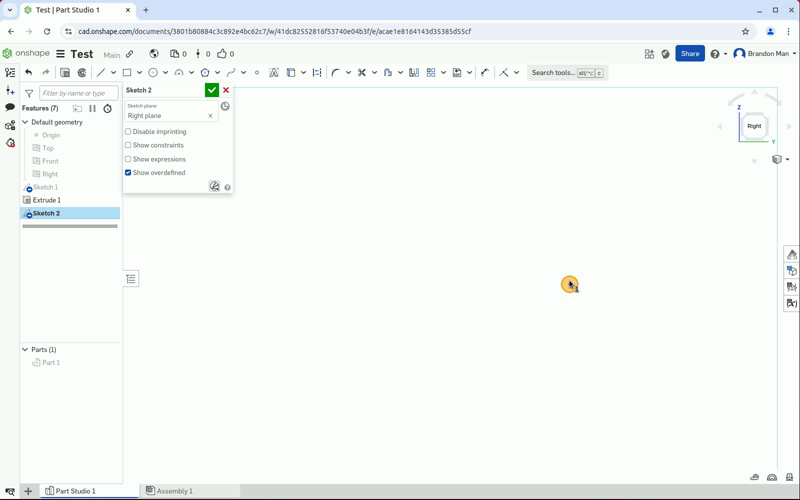
scroll(-6)
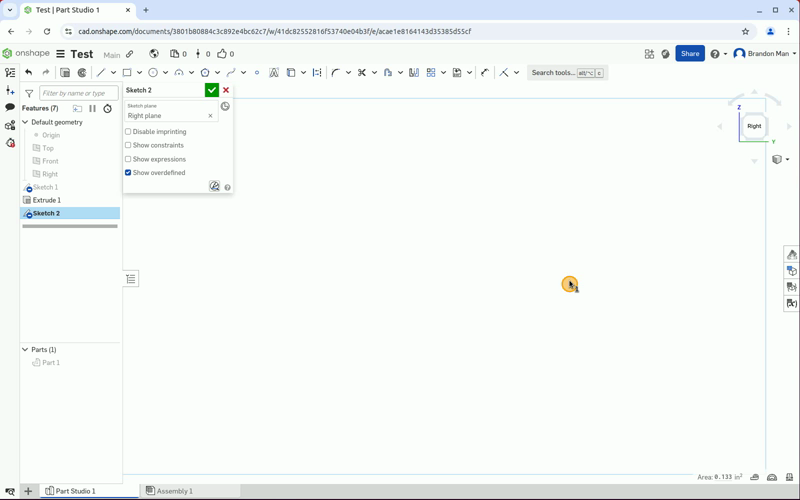
scroll(-6)
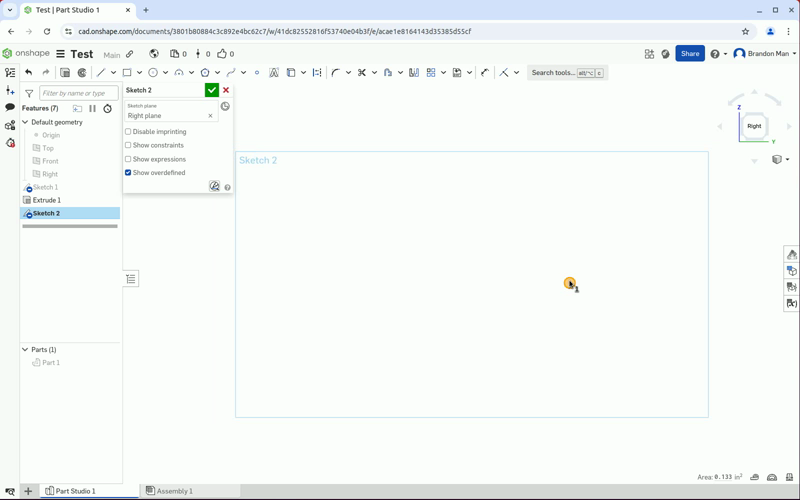
scroll(-6)
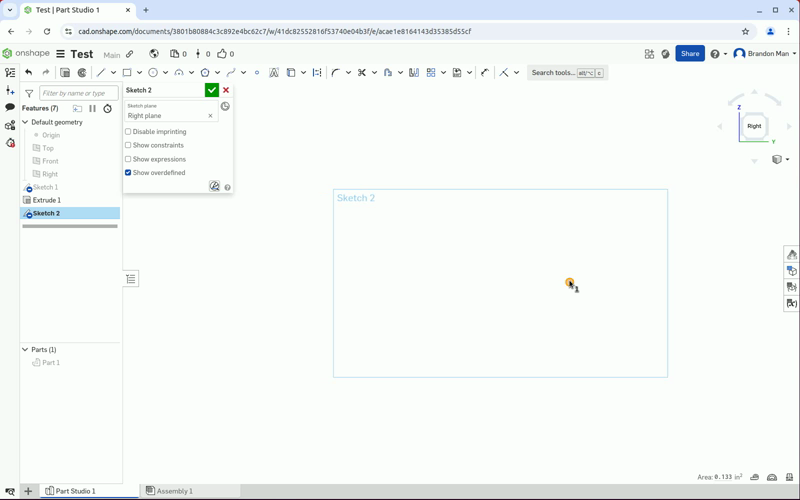
scroll(-6)
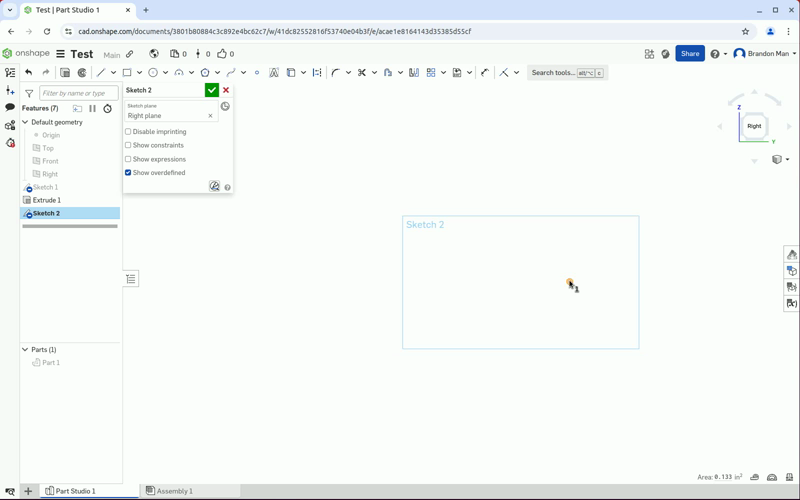
scroll(-6)
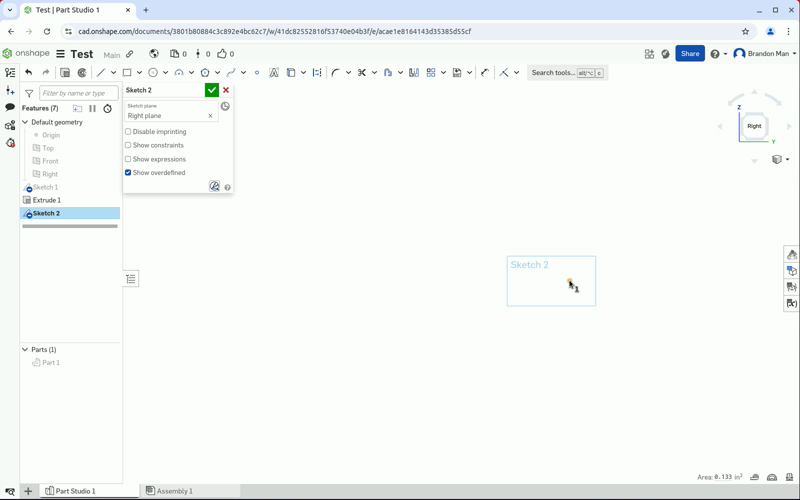
mouse_move(73, 352)
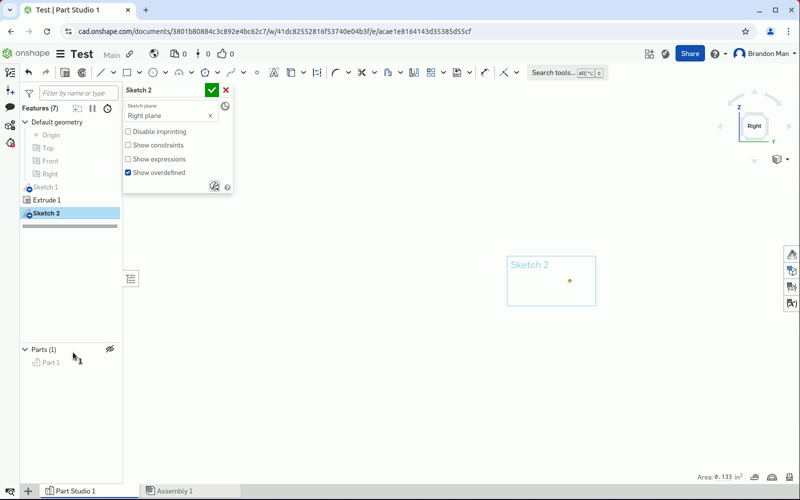
key(shift+y)
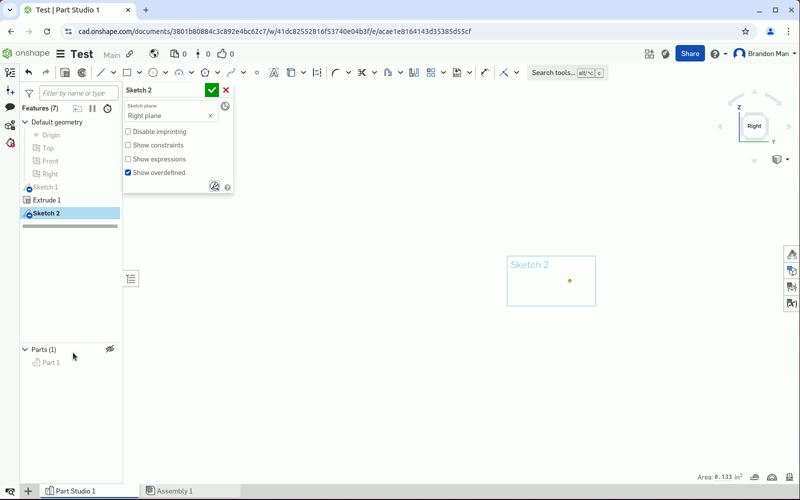
key(shift+e)
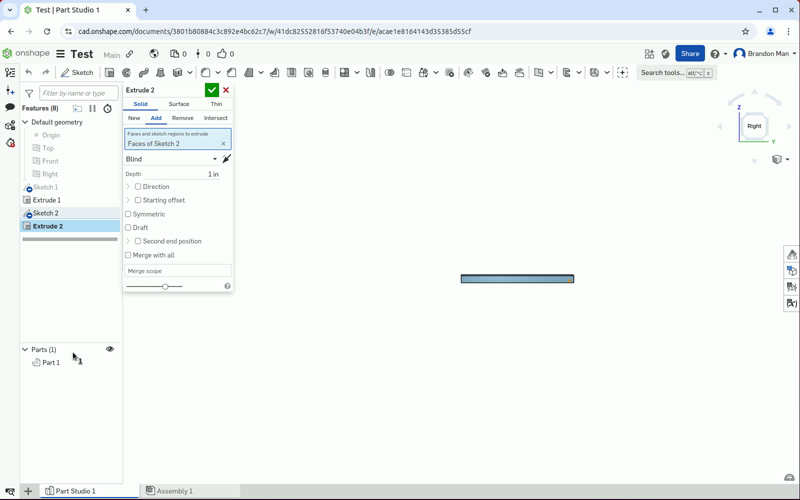
mouse_move(143, 106)
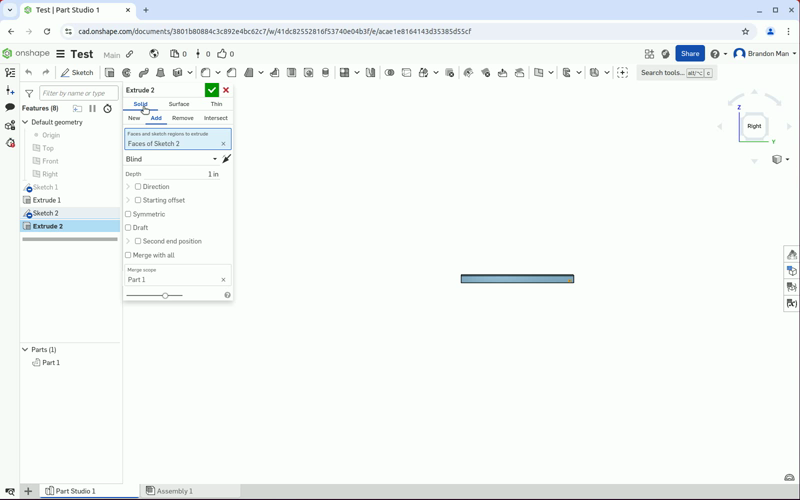
click(143, 106)
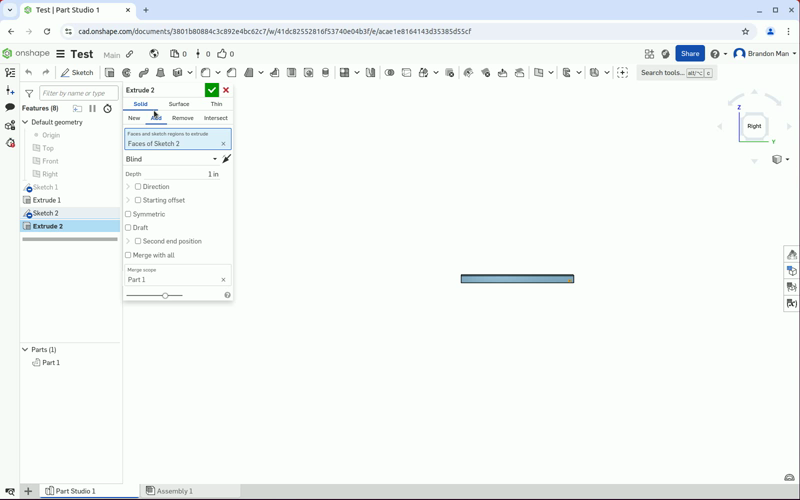
mouse_move(186, 120)
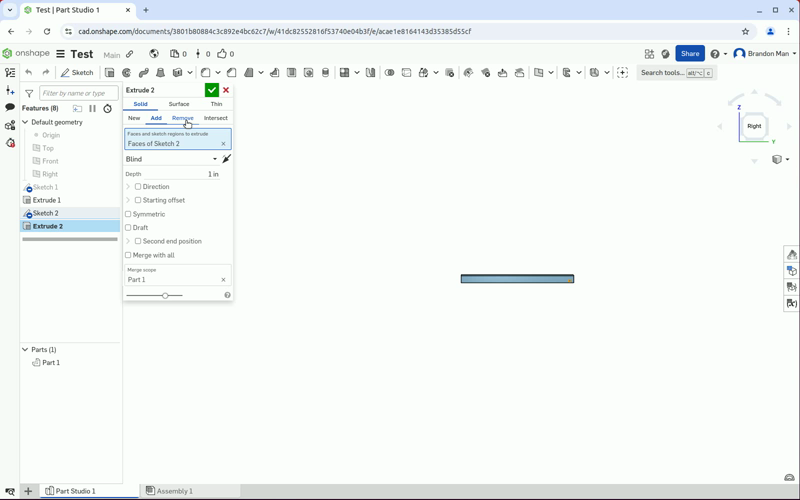
click(186, 120)
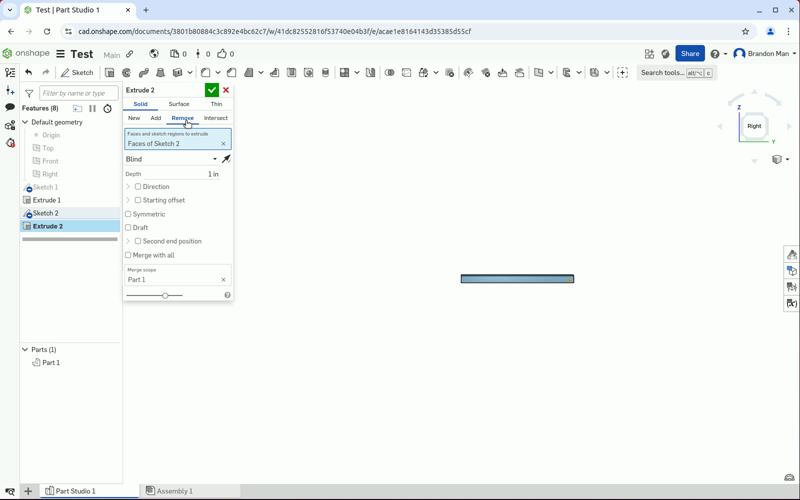
key(tab, 4)
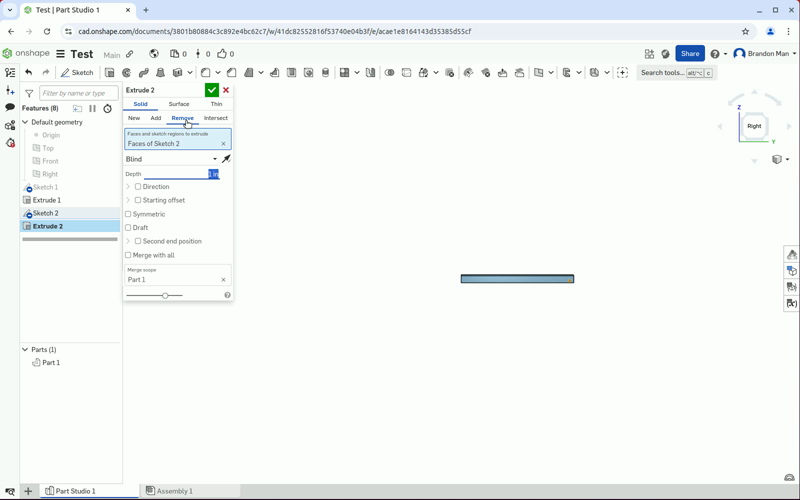
text(0.241)
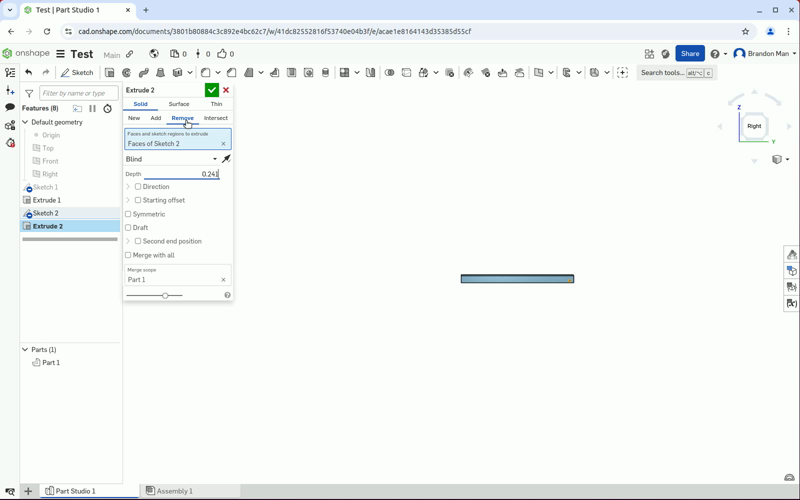
key(tab, 6)
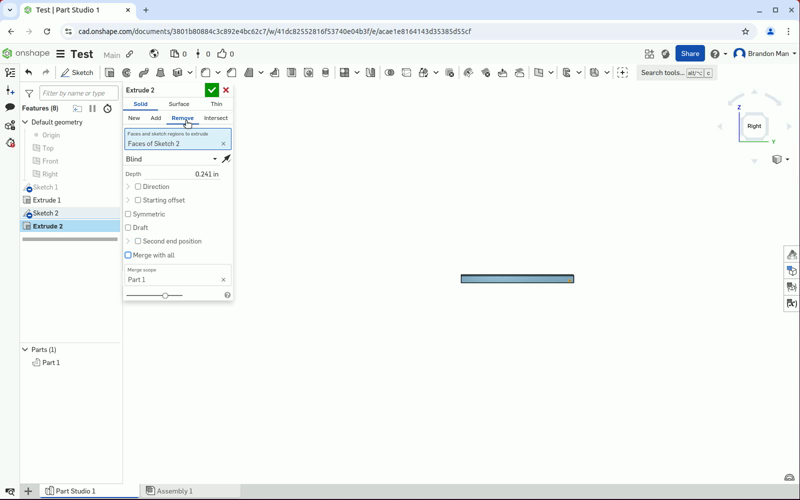
key(space)
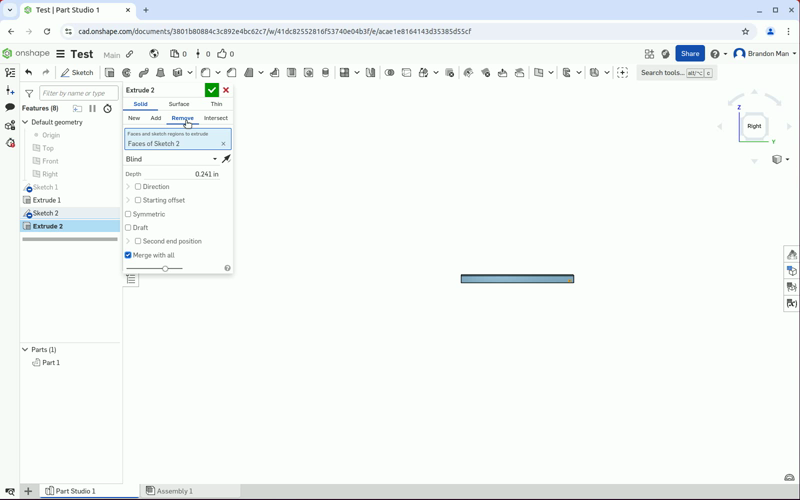
key(enter)
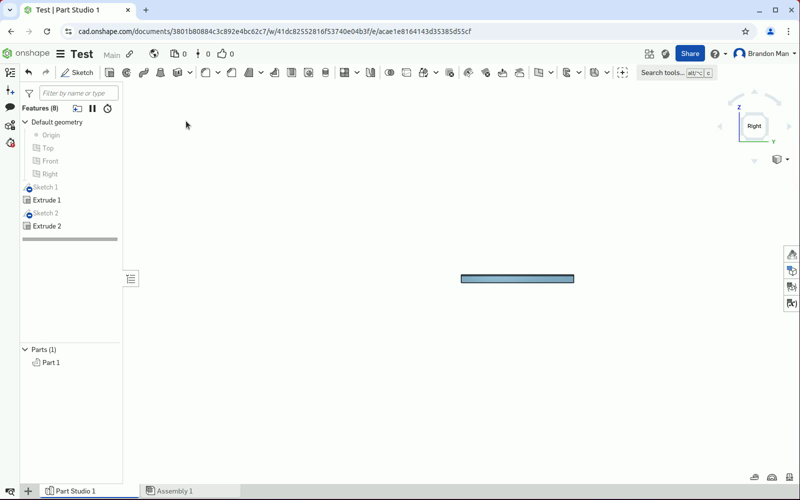
key(shift+h)
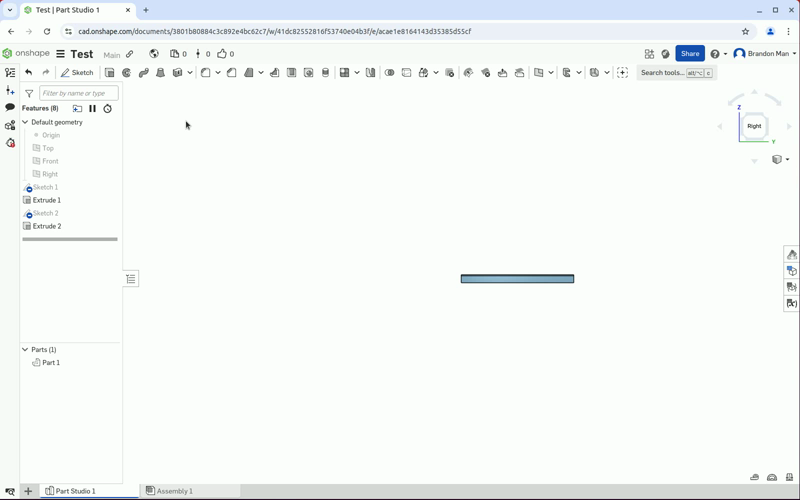
key(shift+h)
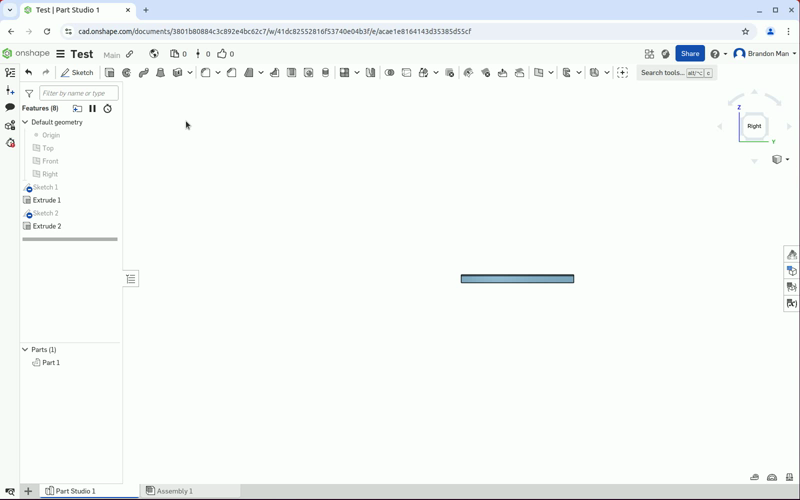
mouse_move(73, 189)
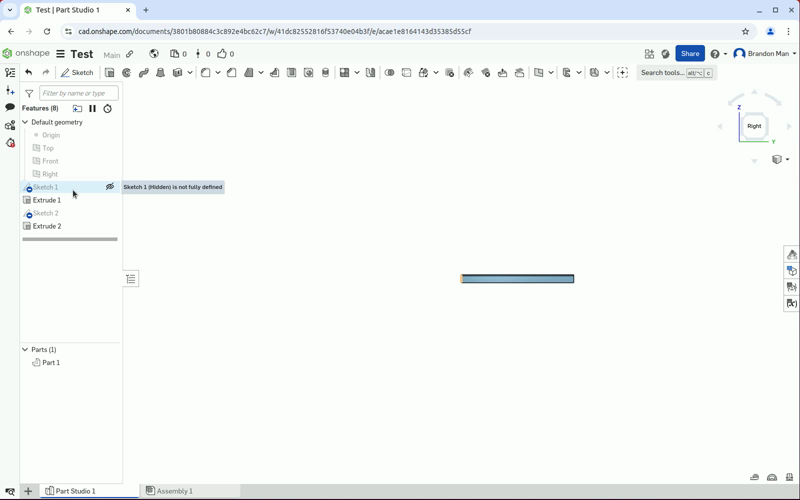
click(73, 189)
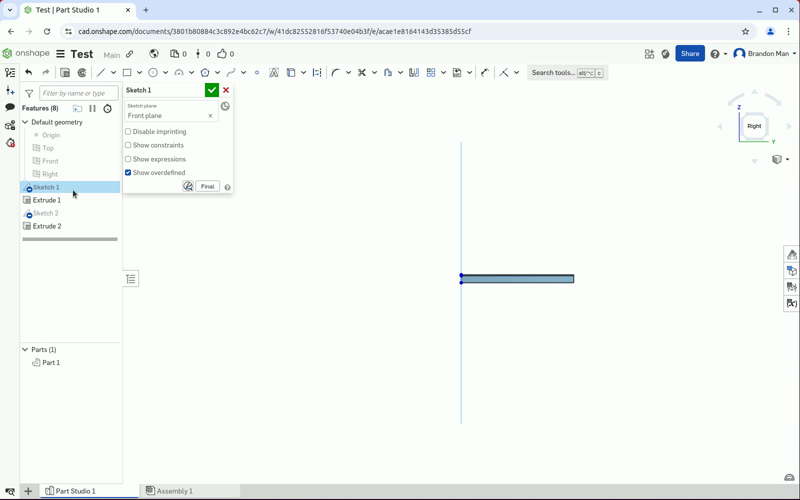
mouse_move(229, 92)
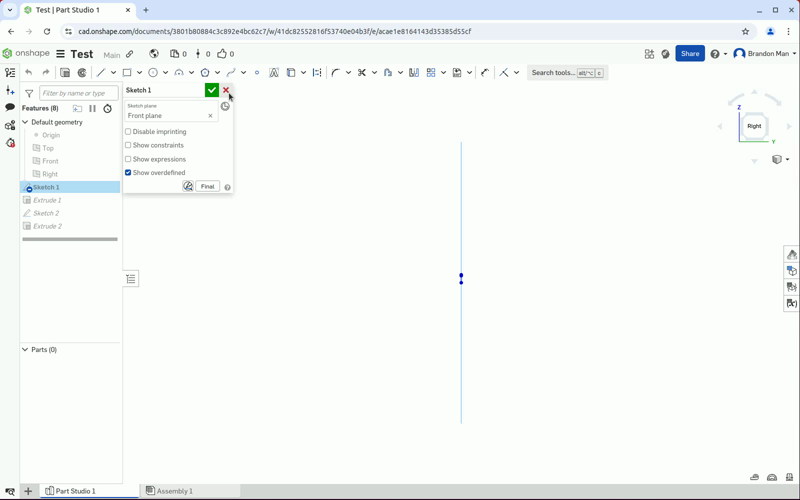
click(229, 92)
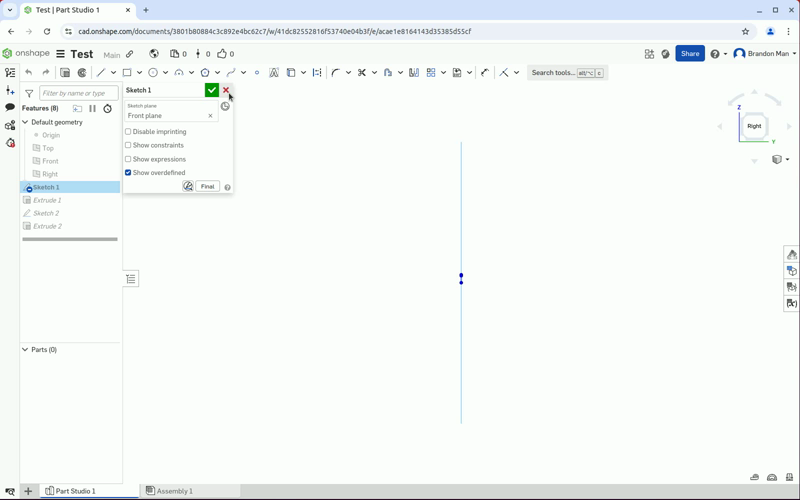
key(shift+s)
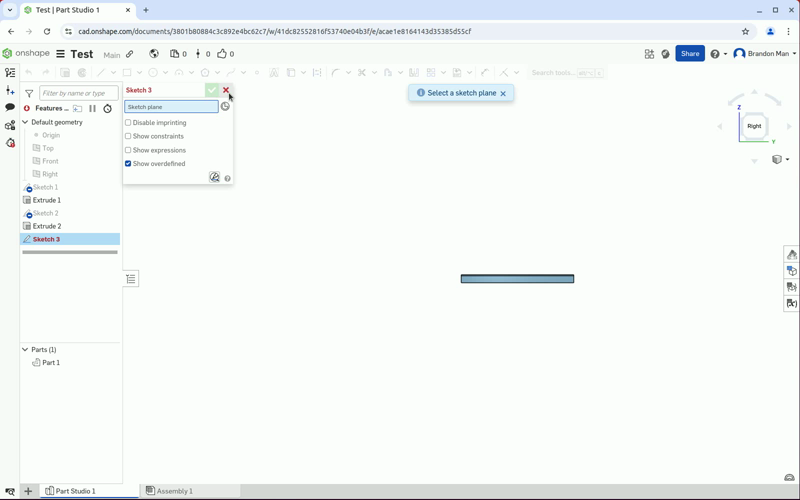
mouse_move(73, 176)
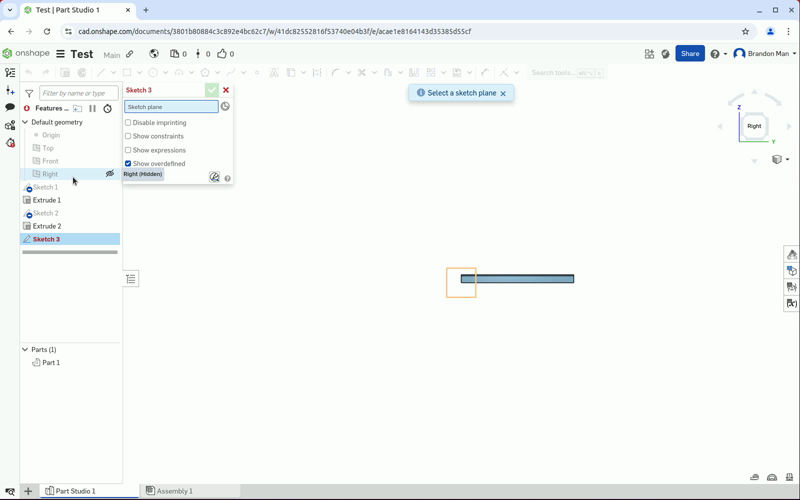
click(73, 176)
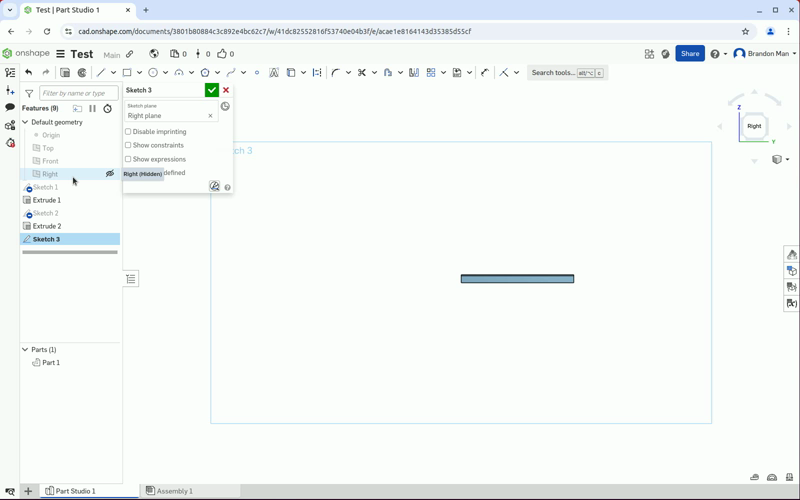
mouse_move(73, 352)
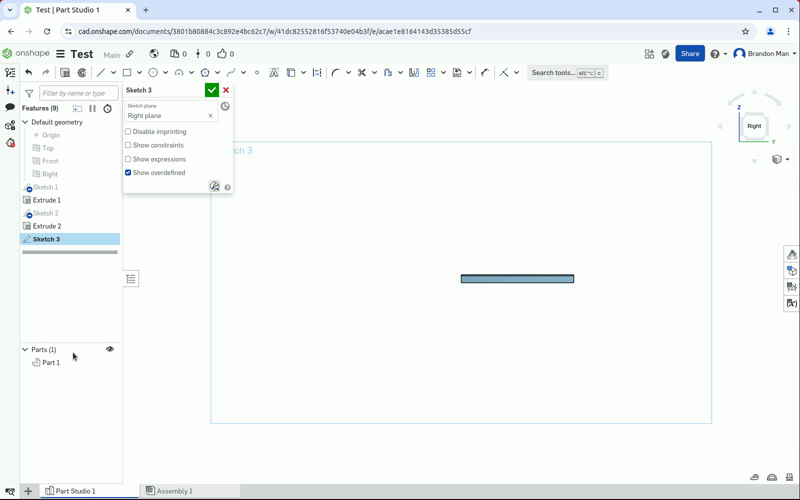
key(y)
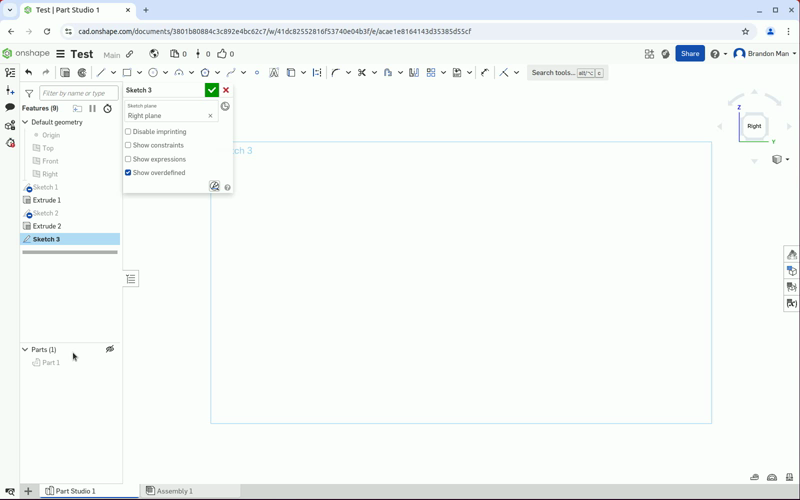
key(c)
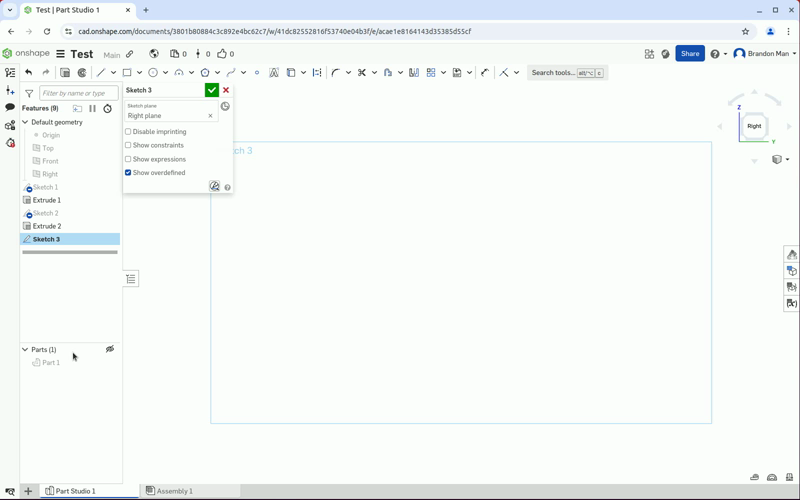
key_down(shift)
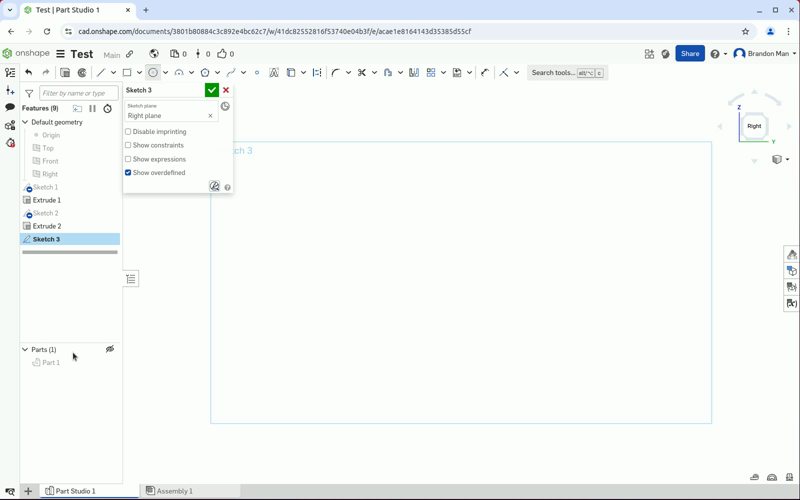
mouse_move(465, 280)
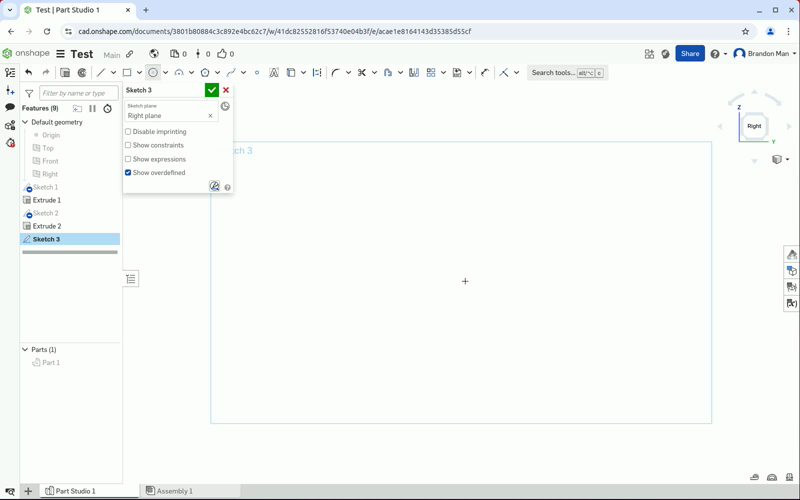
click(465, 280)
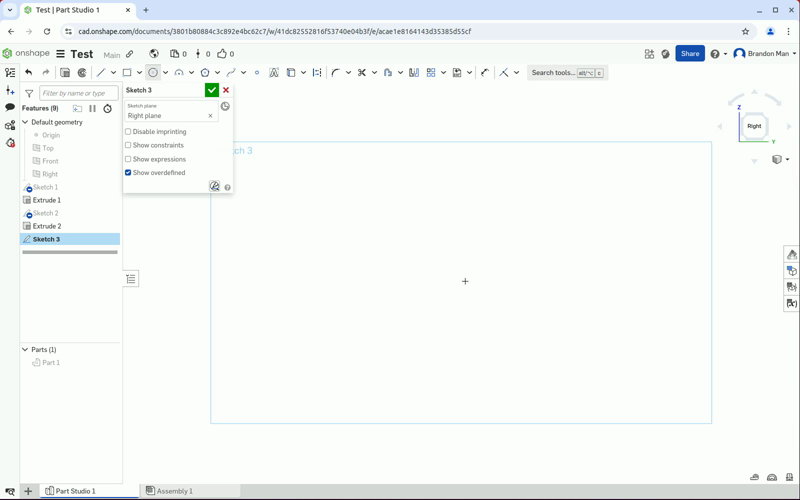
key_up(shift)
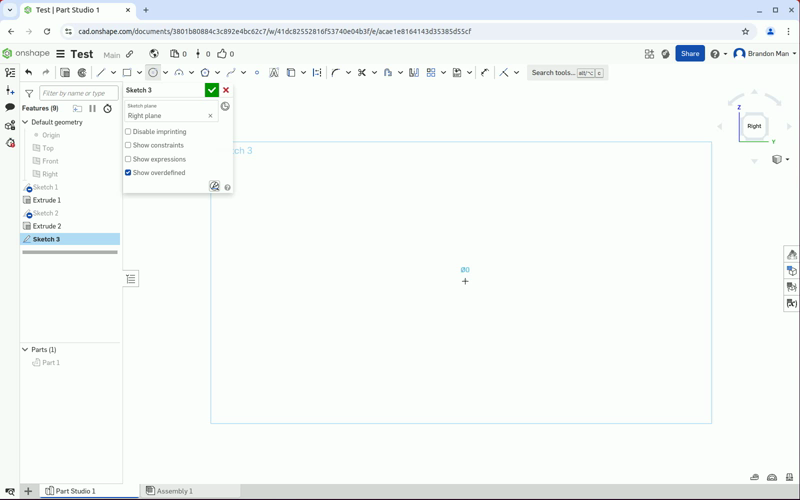
mouse_move(466, 280)
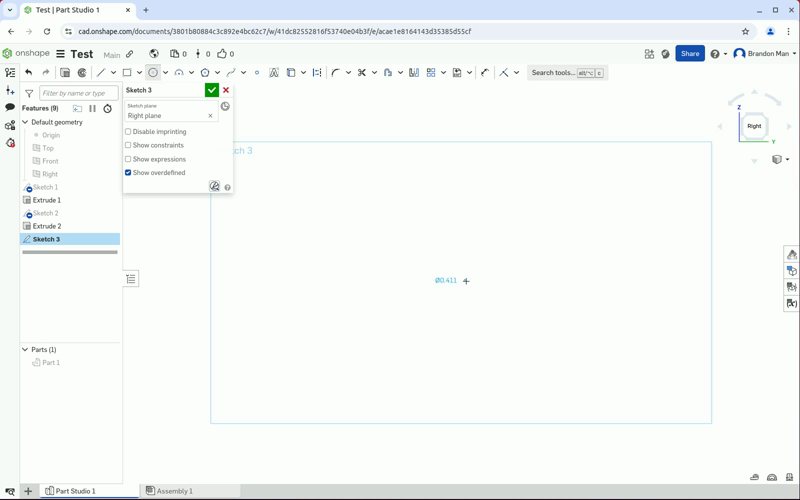
scroll(6)
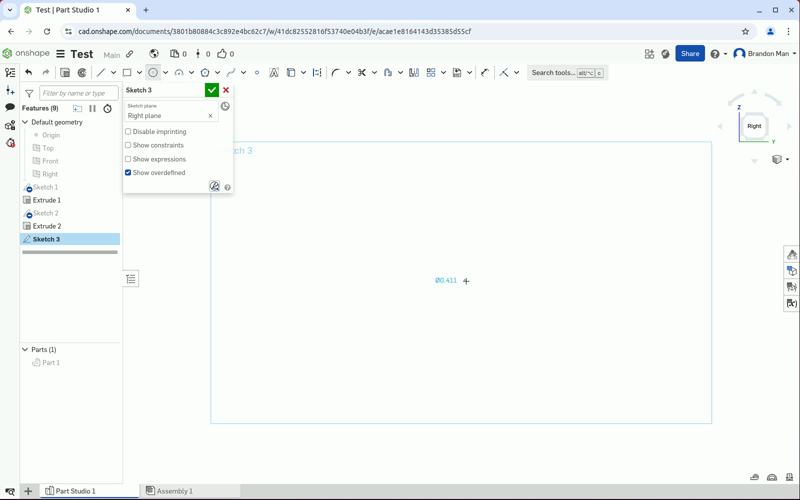
scroll(6)
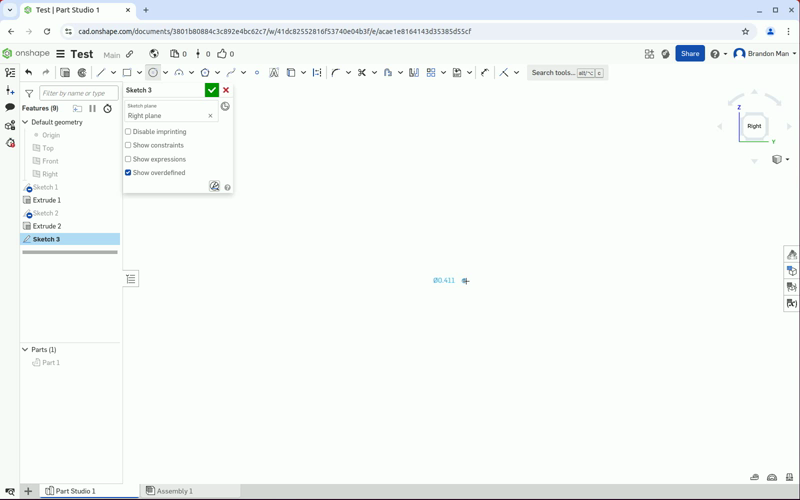
scroll(6)
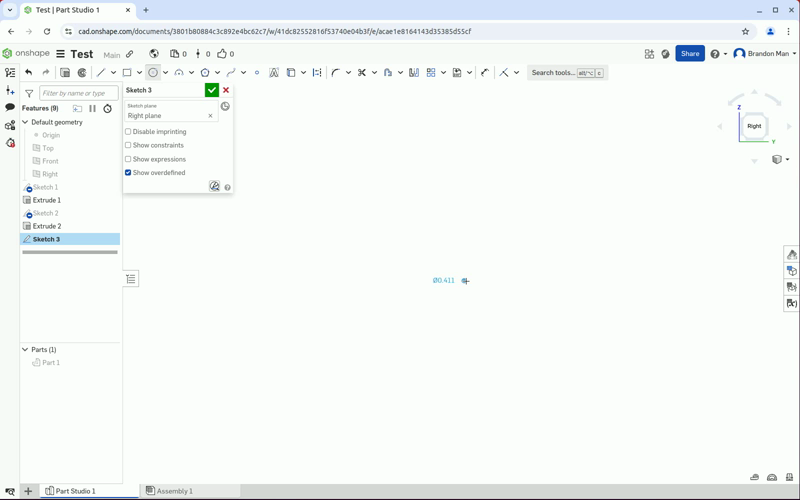
scroll(6)
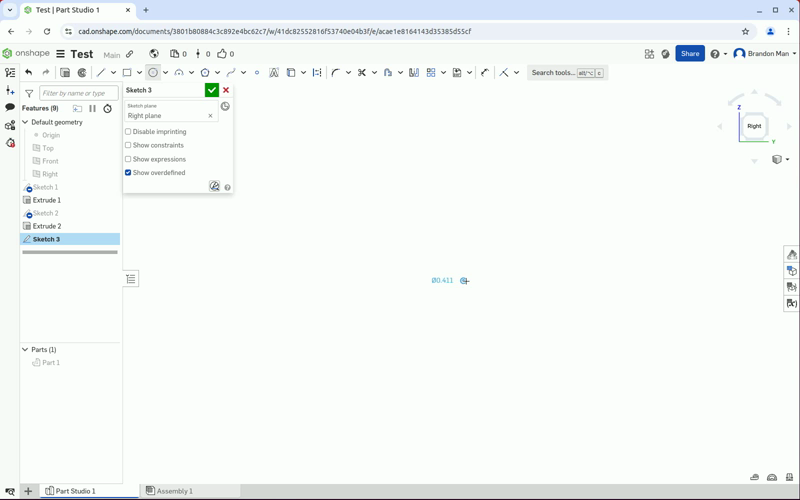
scroll(6)
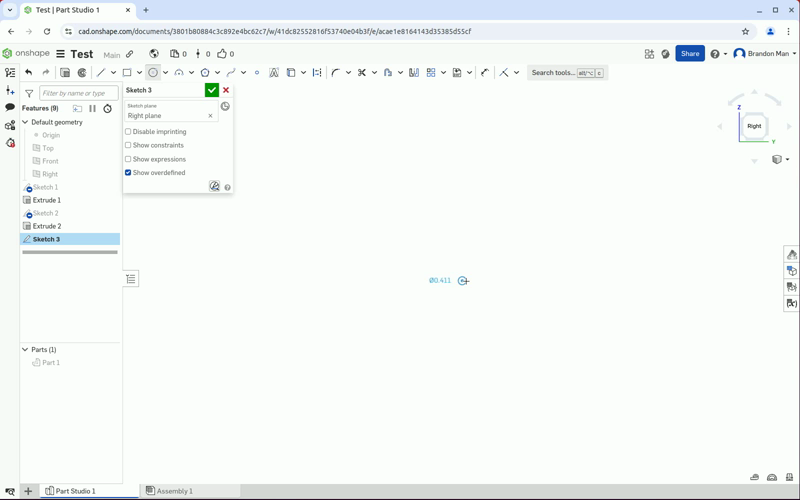
scroll(6)
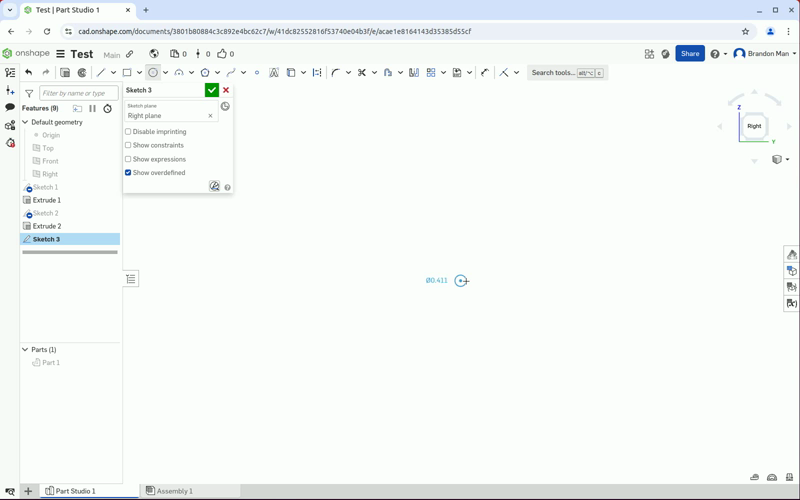
scroll(6)
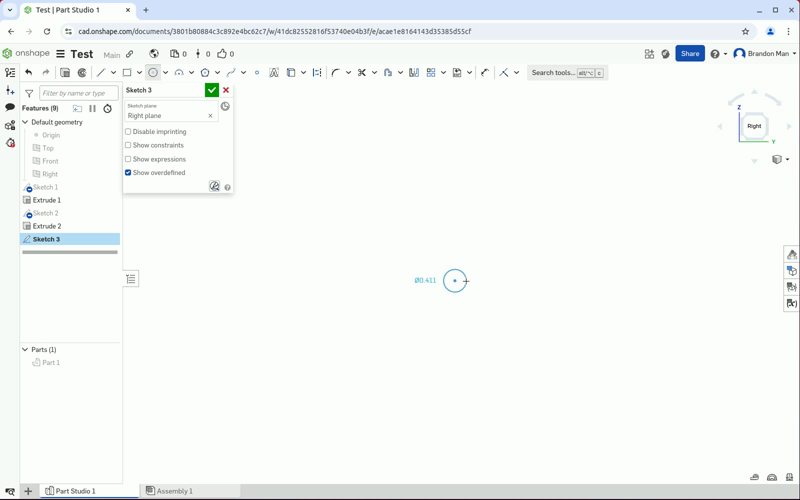
click(466, 280)
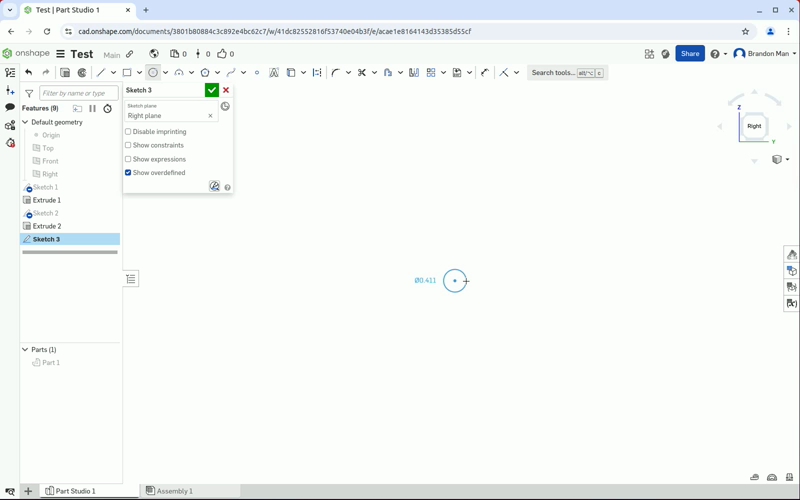
scroll(-6)
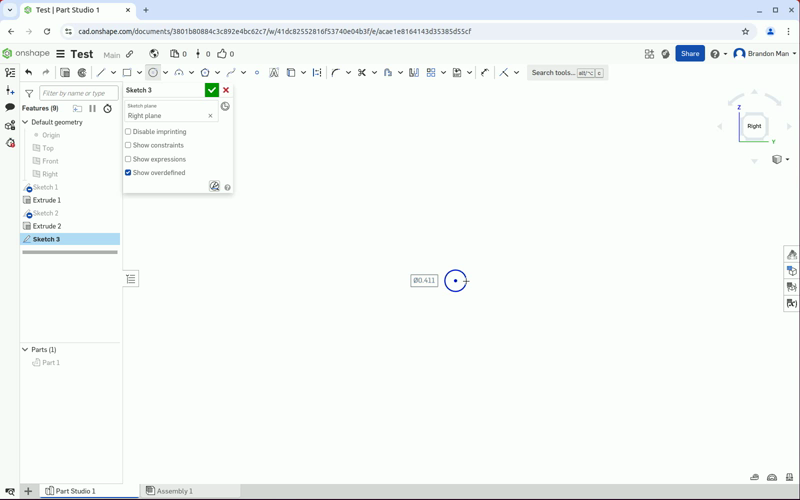
scroll(-6)
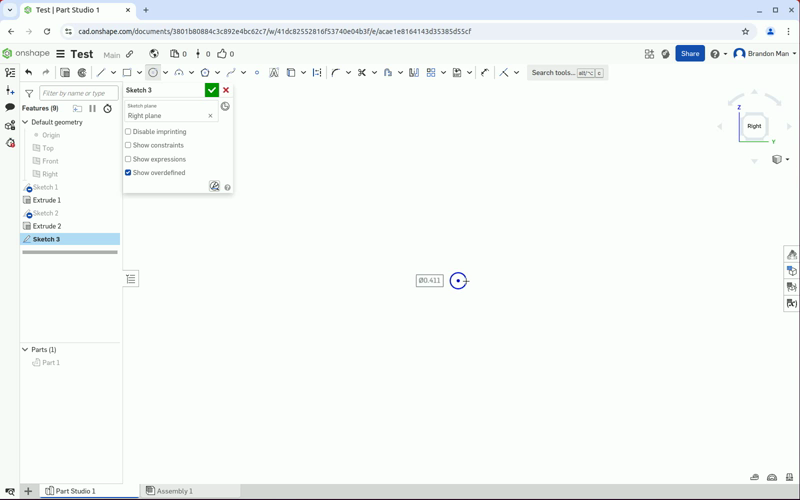
scroll(-6)
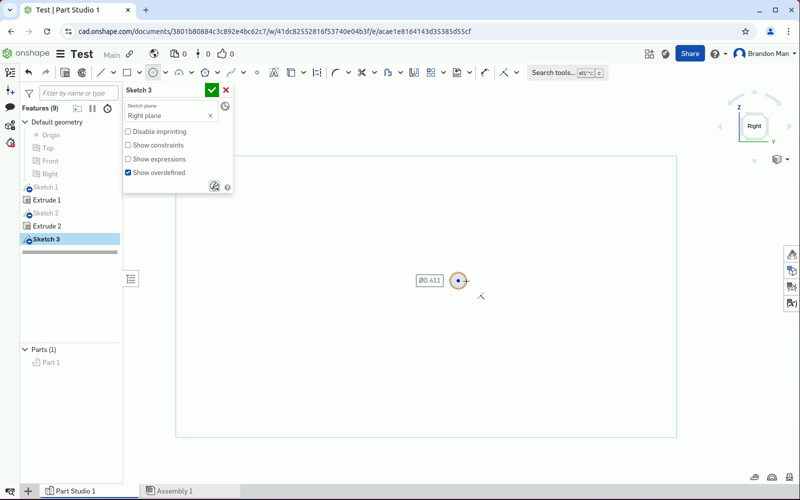
scroll(-6)
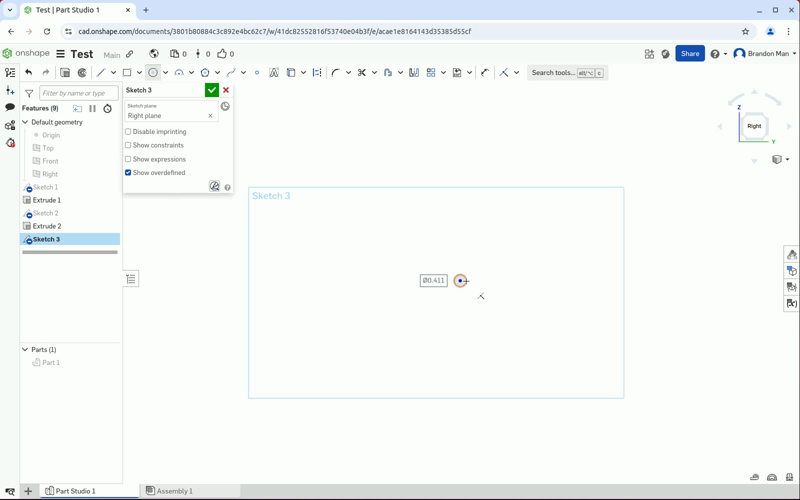
scroll(-6)
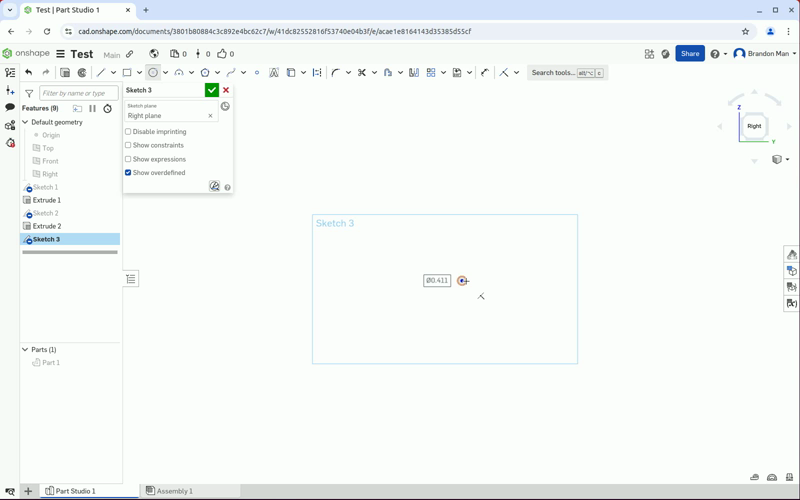
scroll(-6)
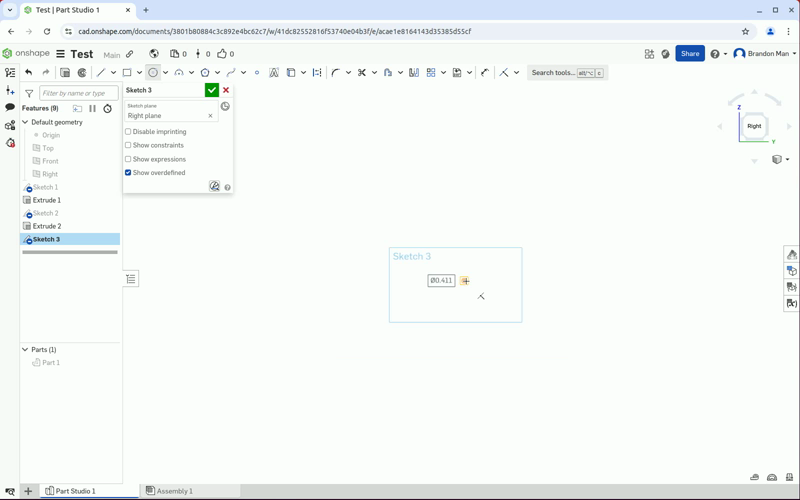
scroll(-6)
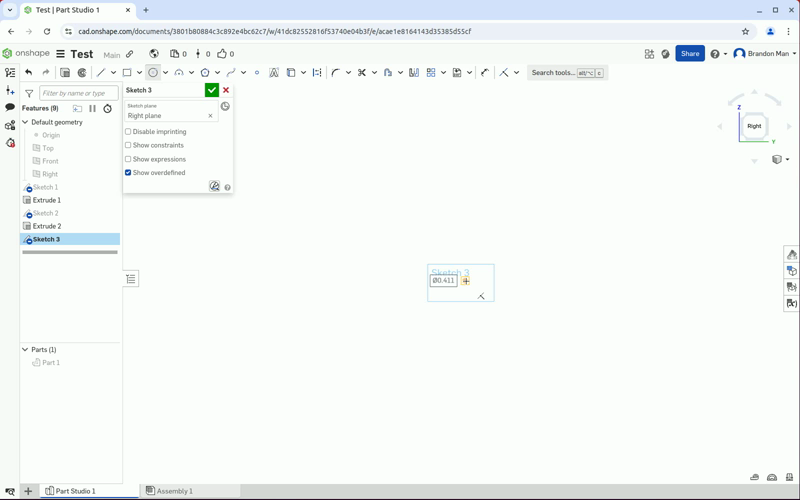
key(esc)
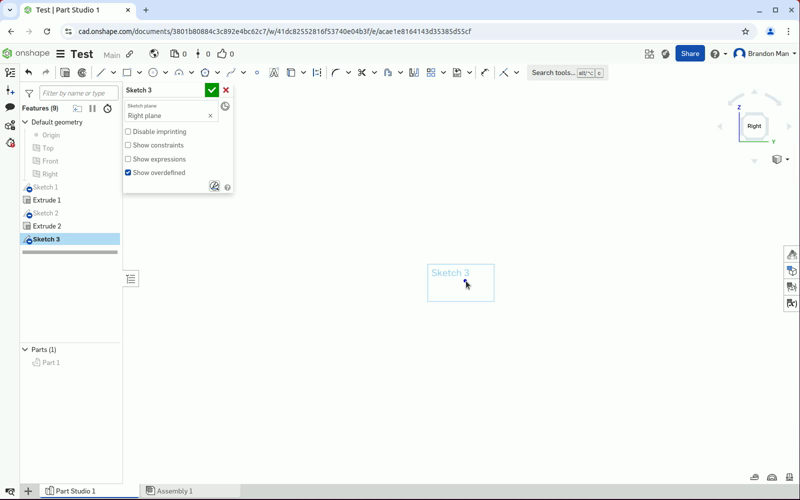
mouse_move(465, 281)
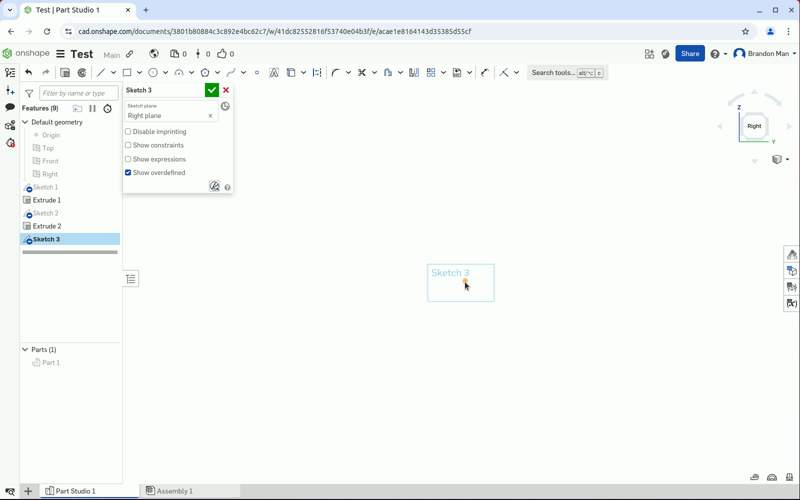
scroll(6)
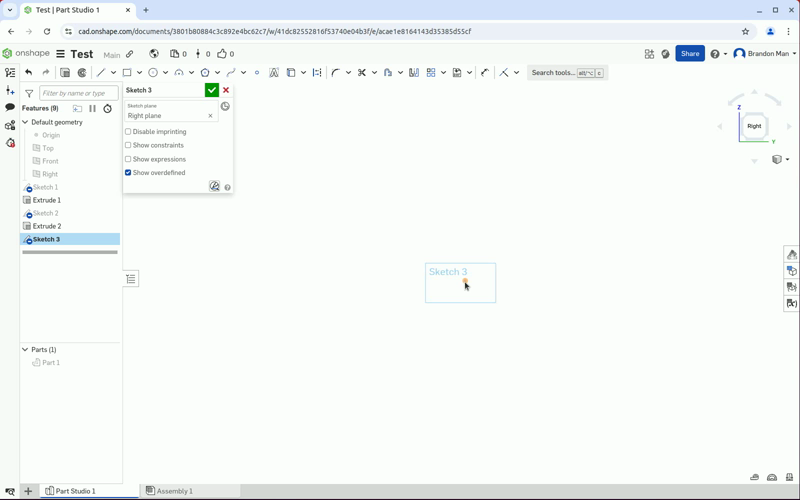
scroll(6)
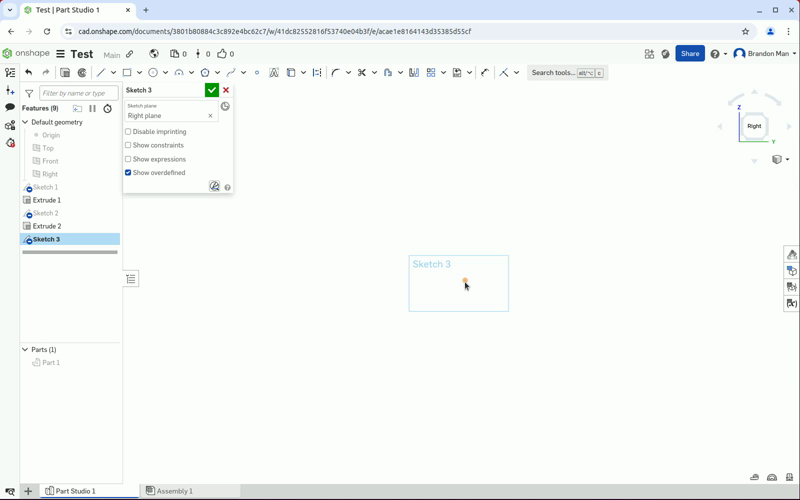
scroll(6)
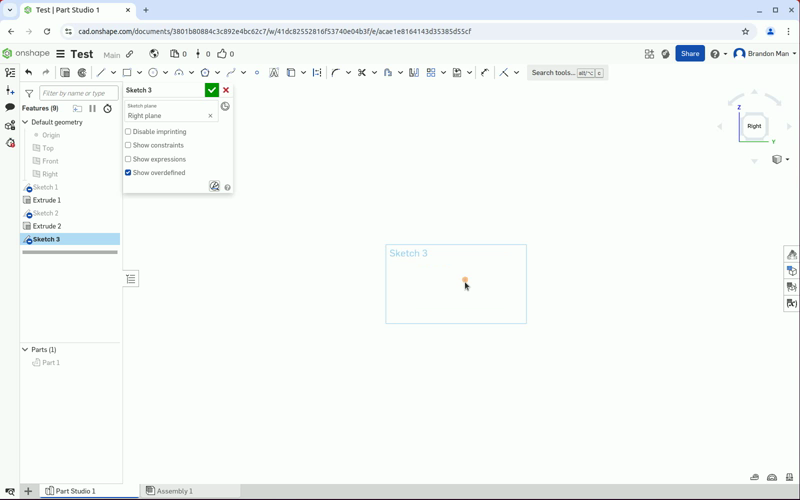
scroll(6)
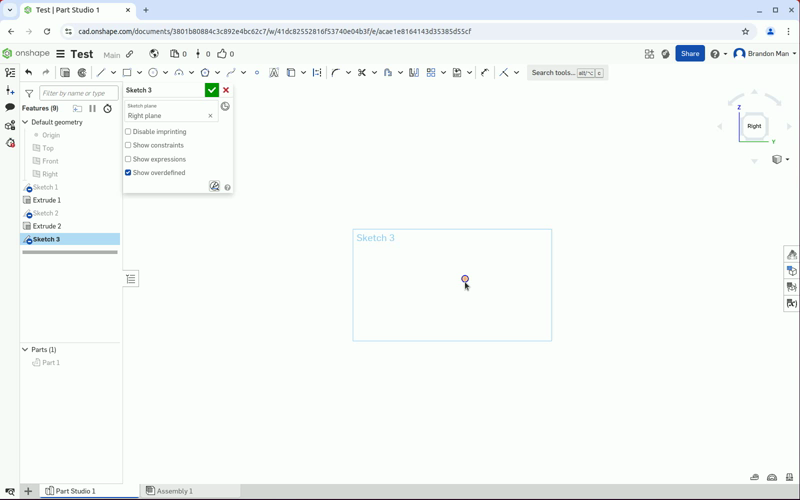
scroll(6)
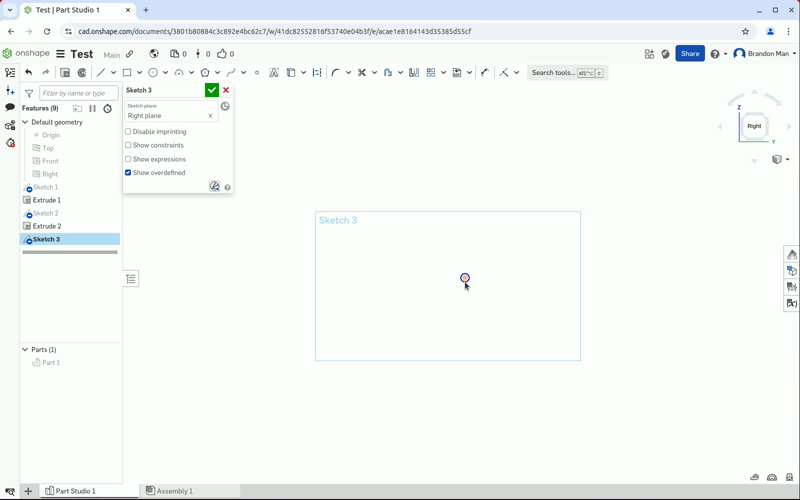
scroll(6)
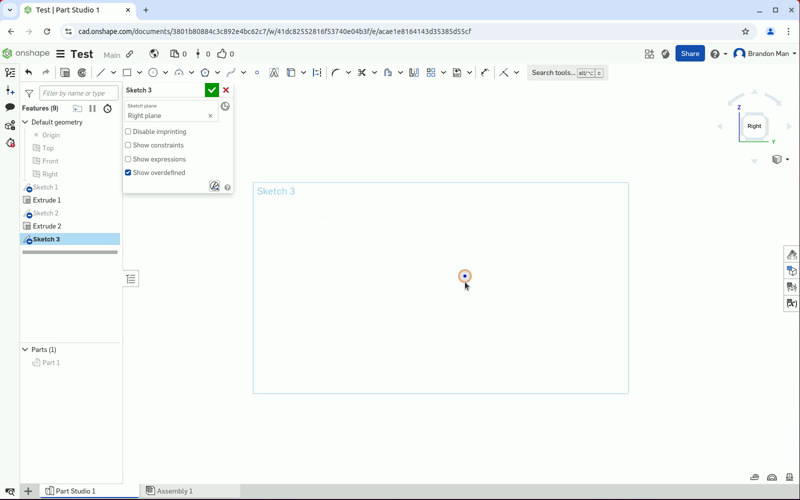
scroll(6)
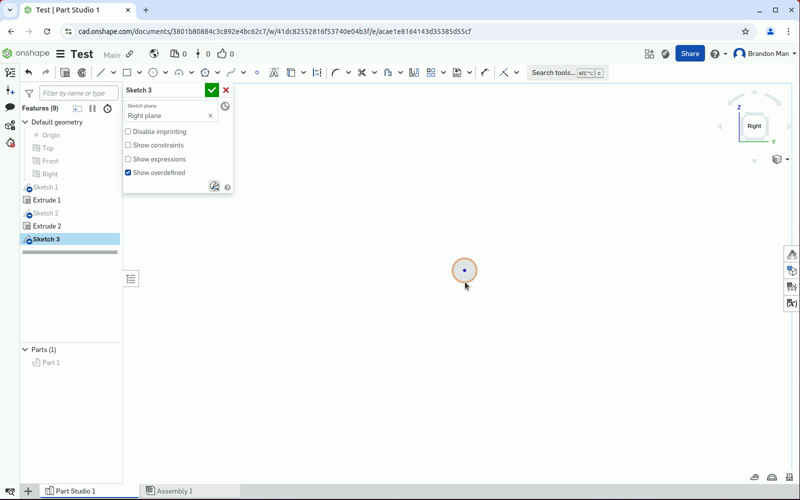
click(465, 281)
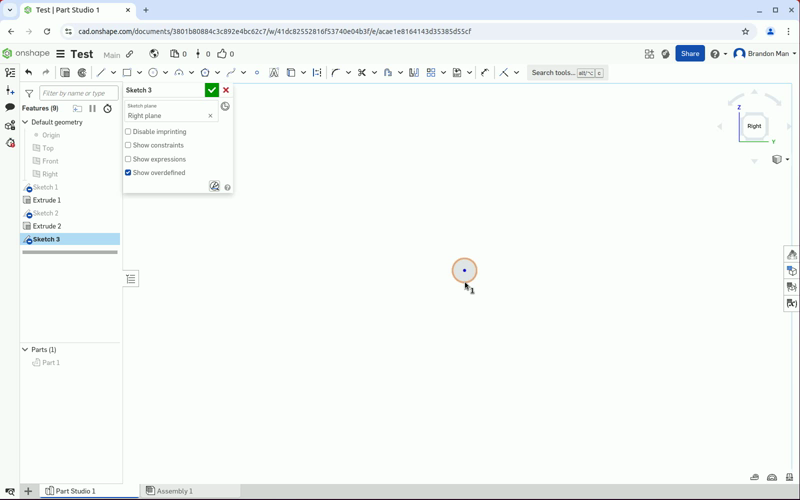
scroll(-6)
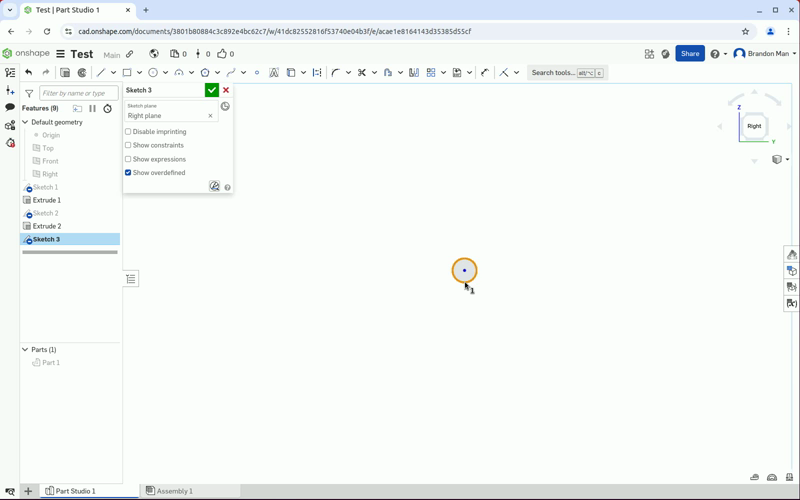
scroll(-6)
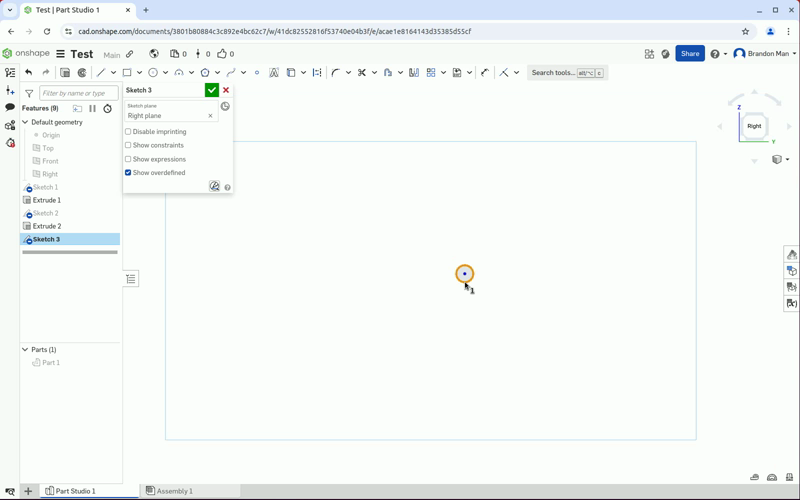
scroll(-6)
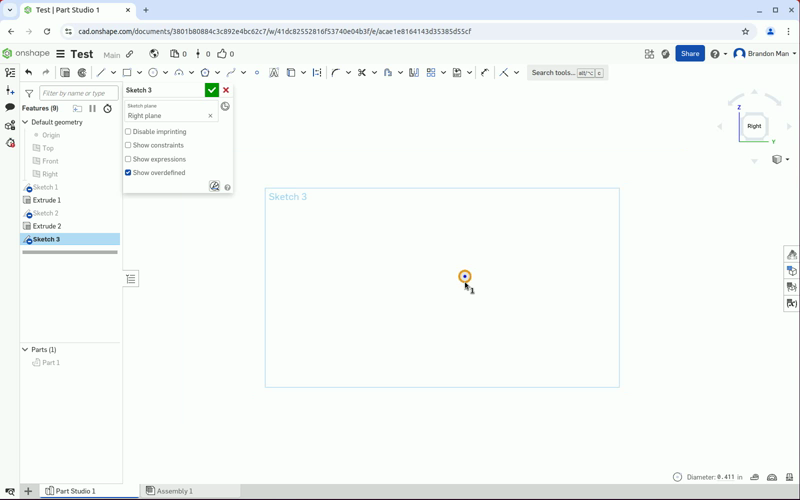
scroll(-6)
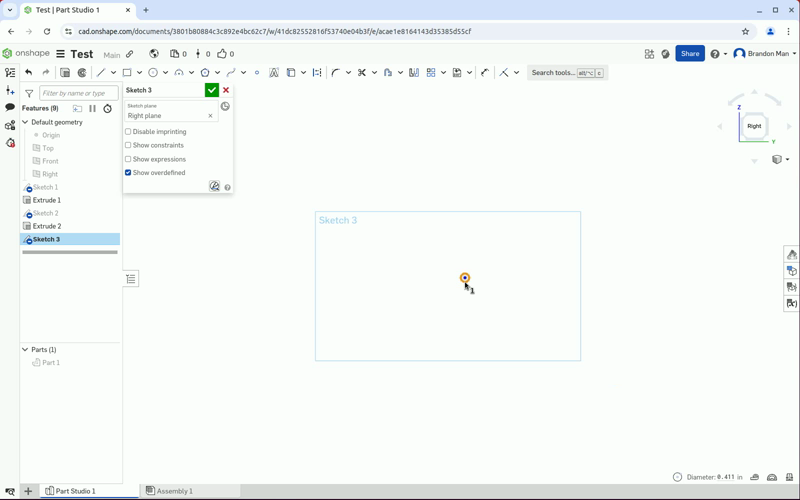
scroll(-6)
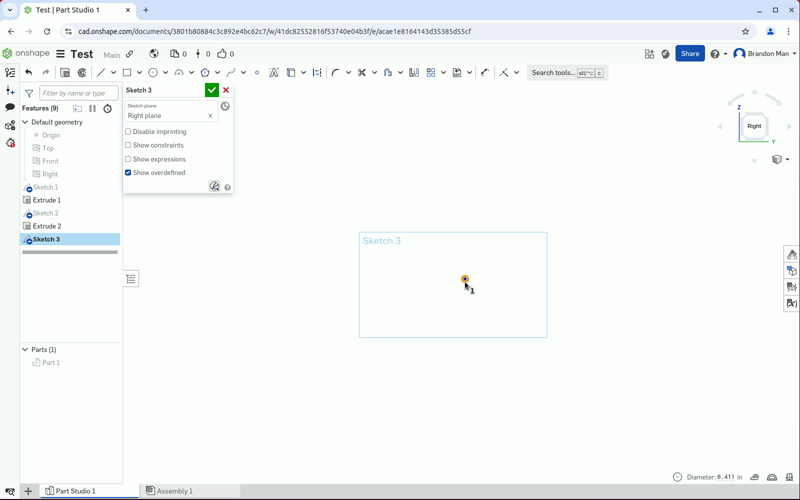
scroll(-6)
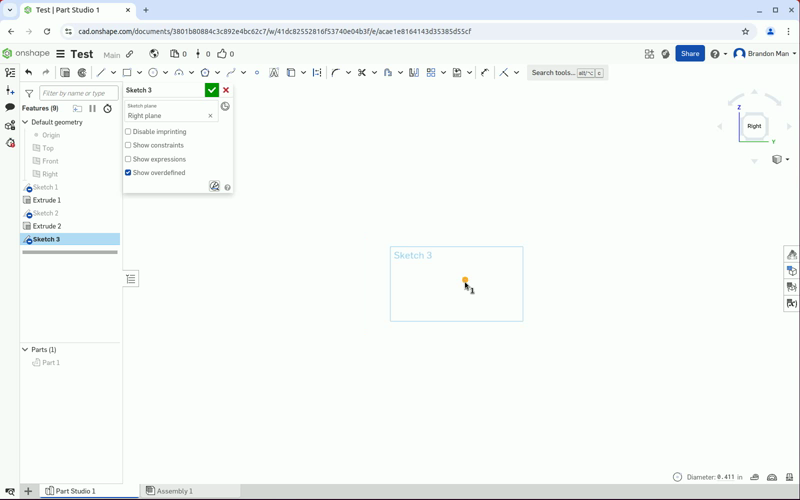
scroll(-6)
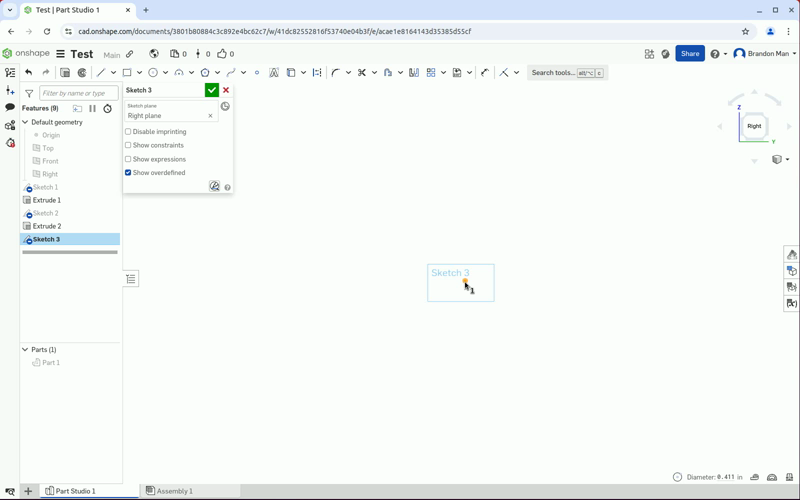
mouse_move(73, 352)
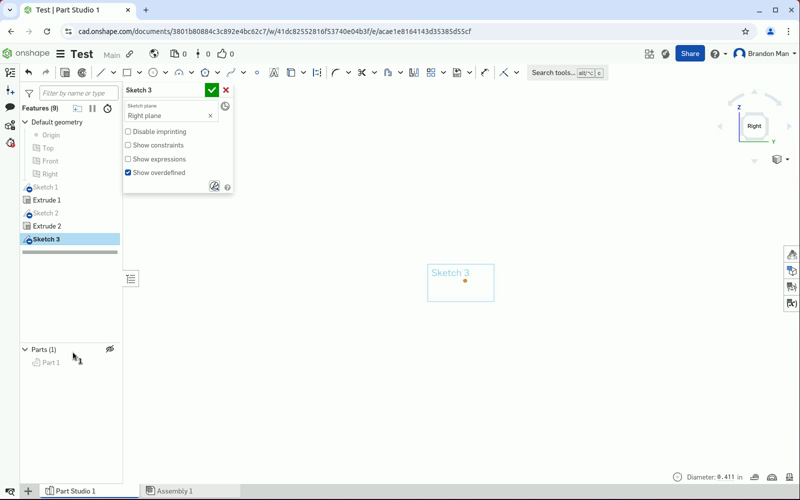
key(shift+y)
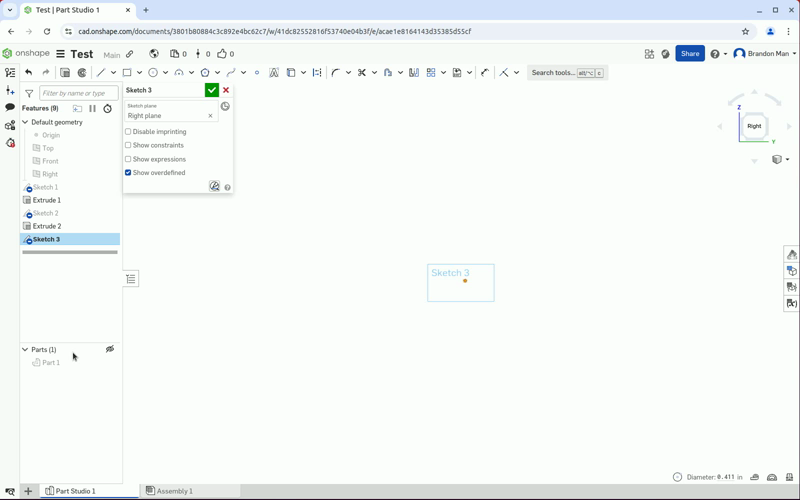
key(shift+e)
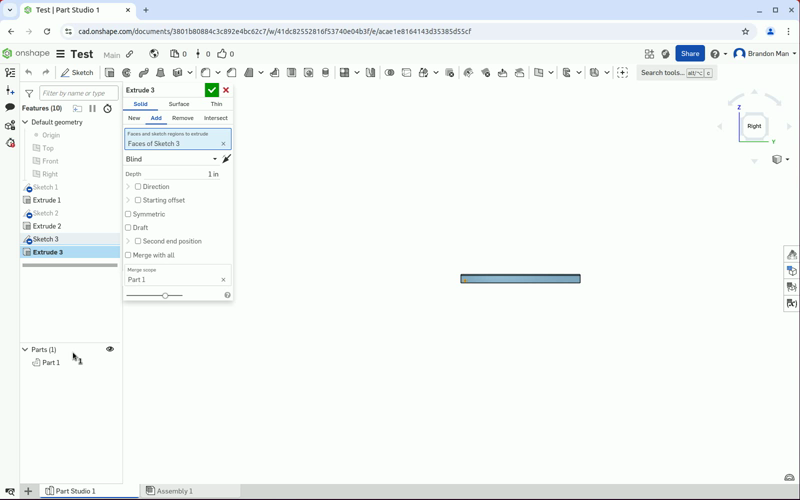
mouse_move(143, 106)
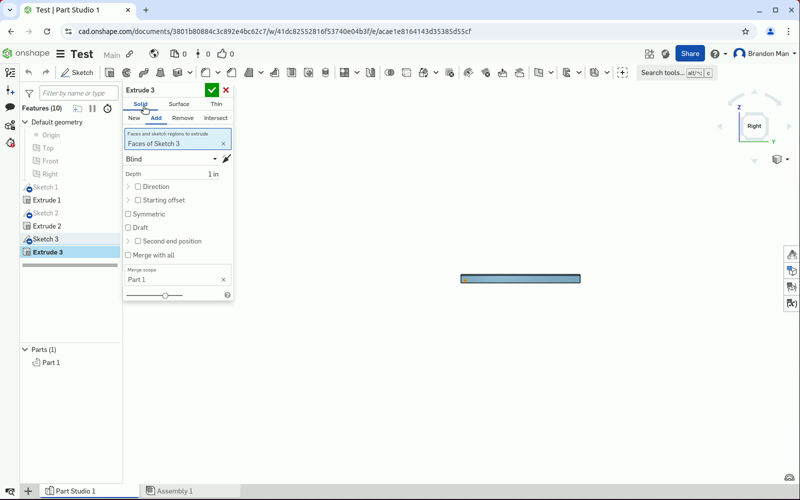
click(143, 106)
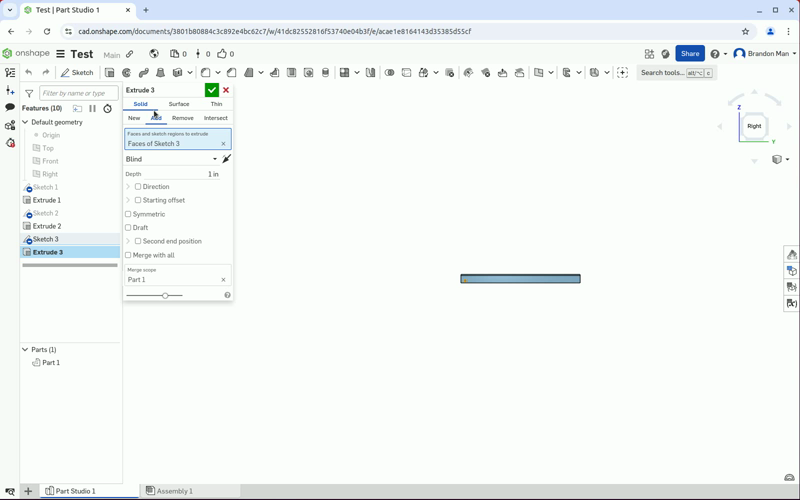
mouse_move(186, 120)
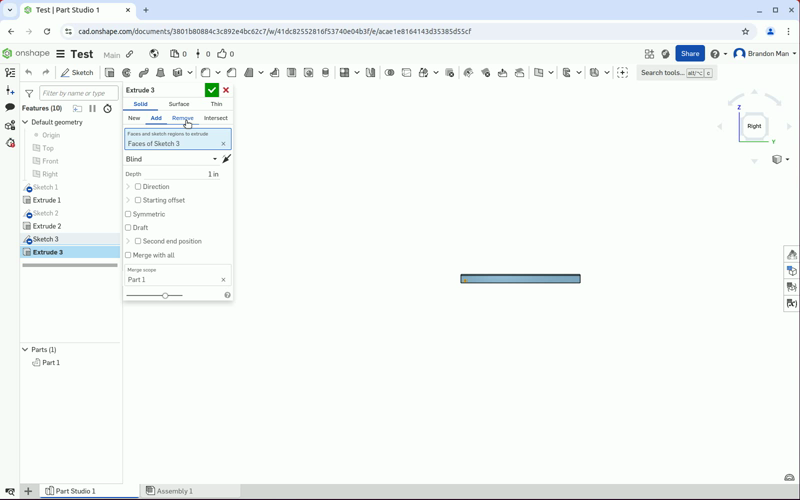
click(186, 120)
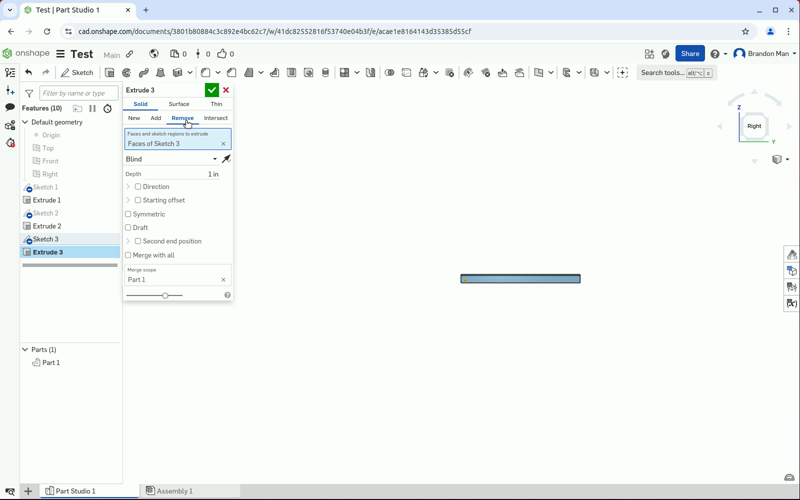
key(tab, 4)
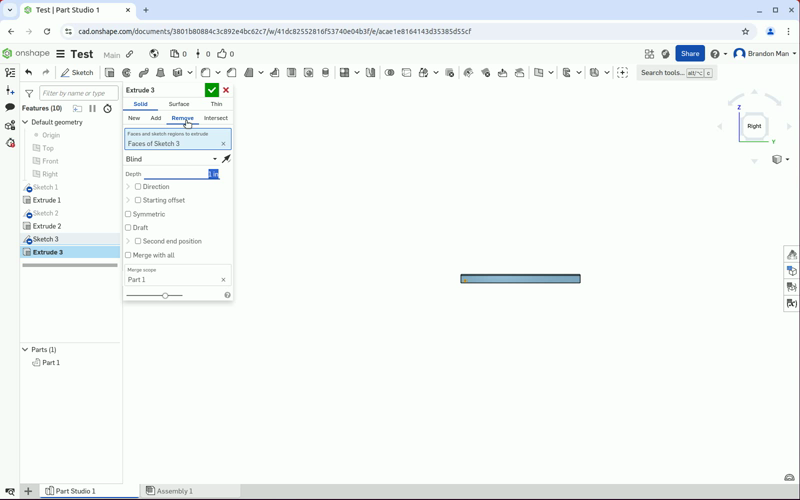
text(0.241)
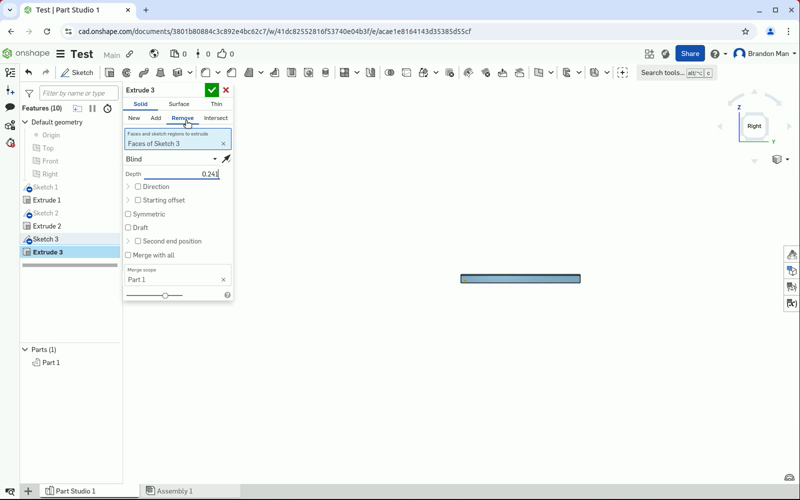
key(tab, 6)
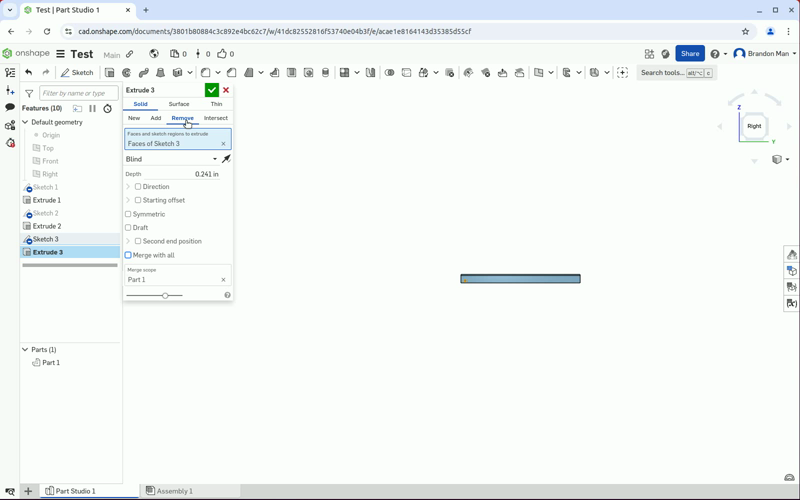
key(space)
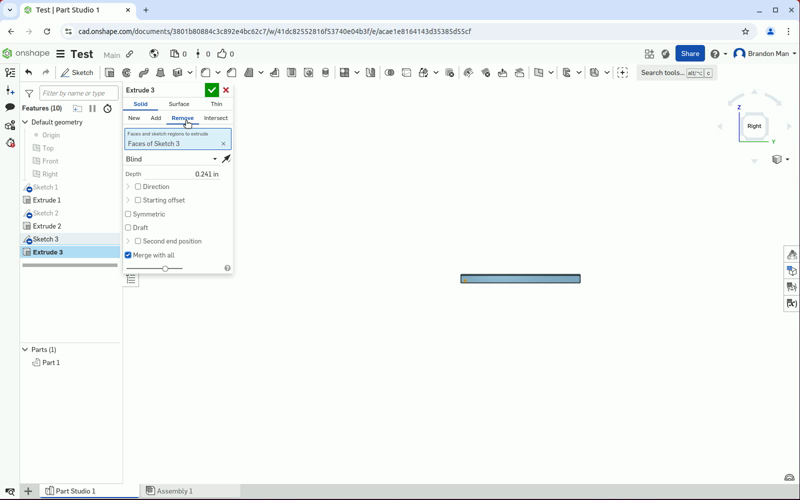
key(enter)
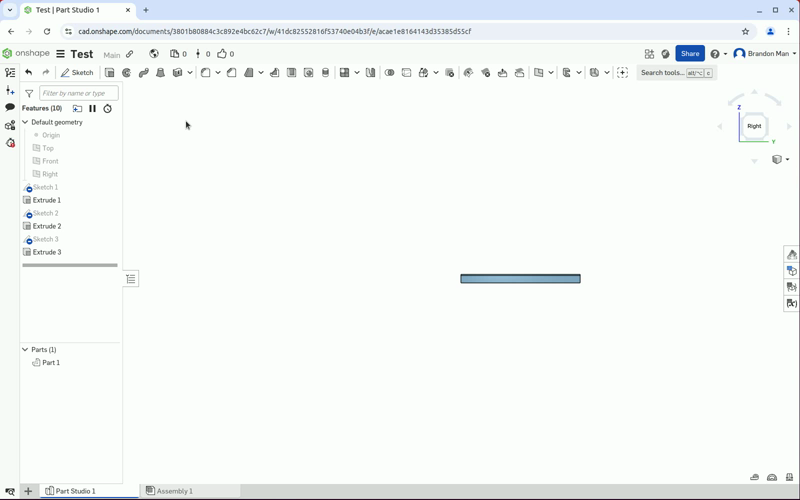
key(shift+h)
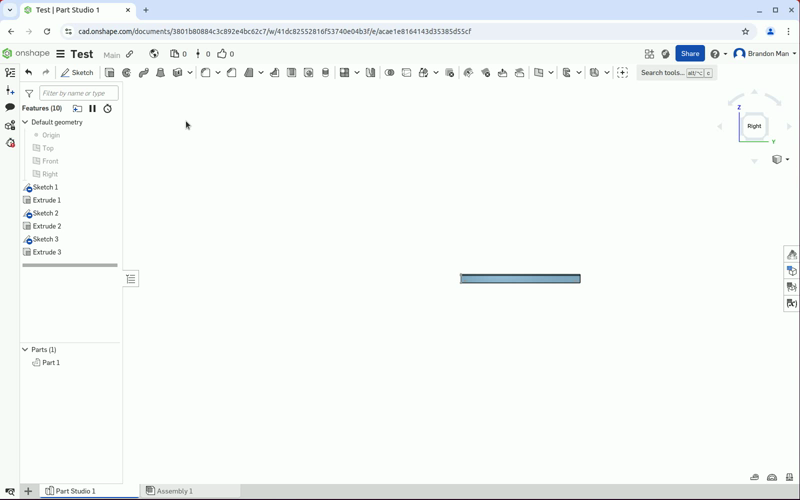
key(shift+h)
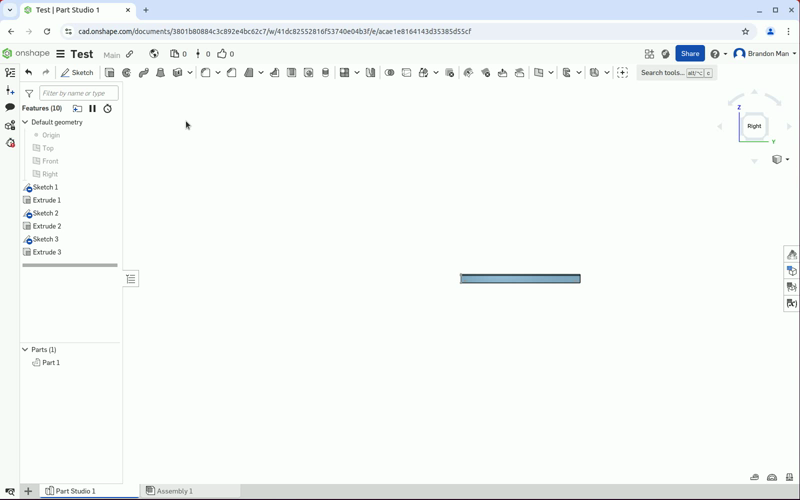
key(shift+7)
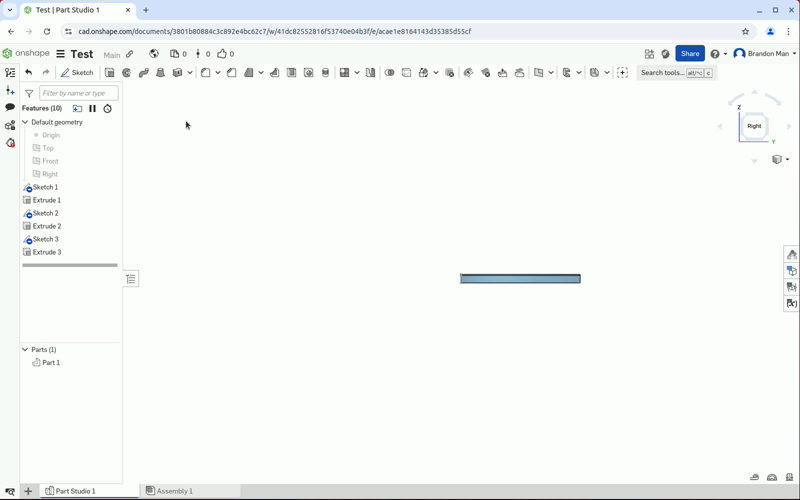
key(right, 2)
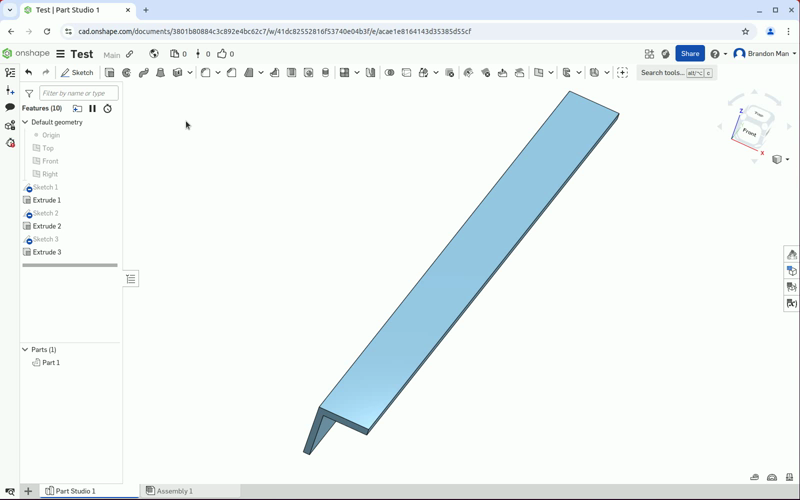
key(down, 2)
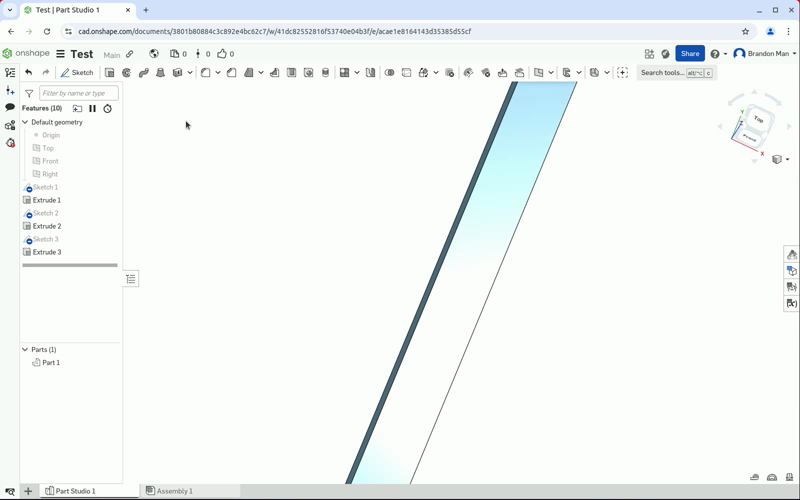
key(up, 2)
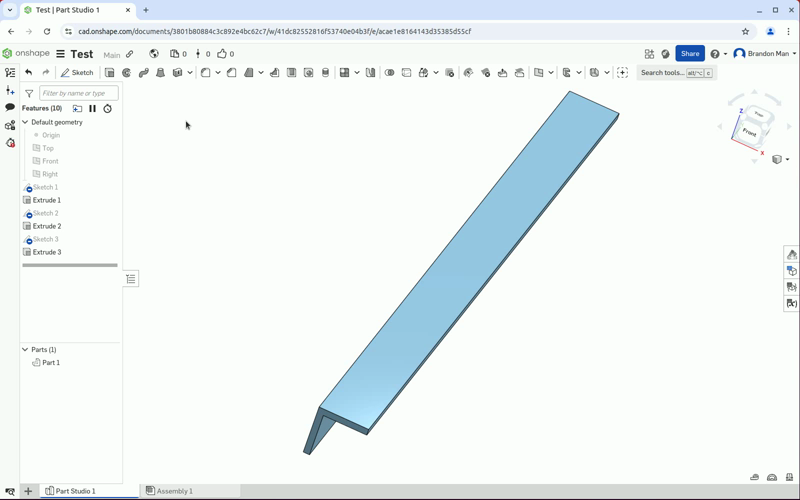
key(left, 2)
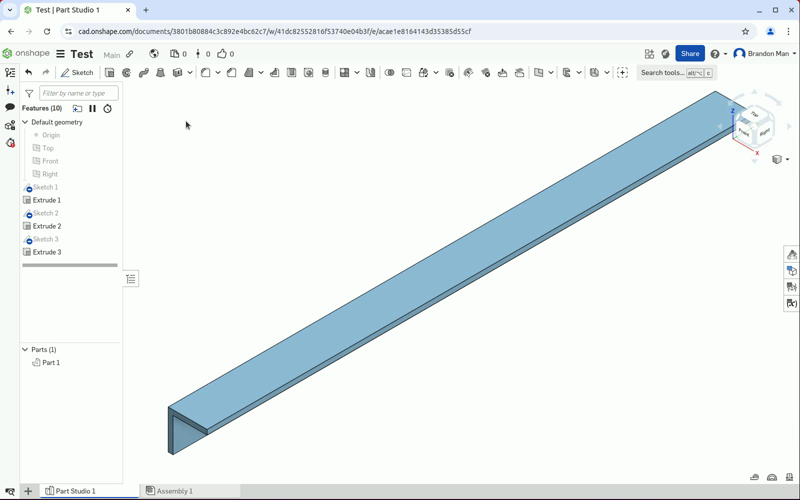
mouse_move(73, 189)
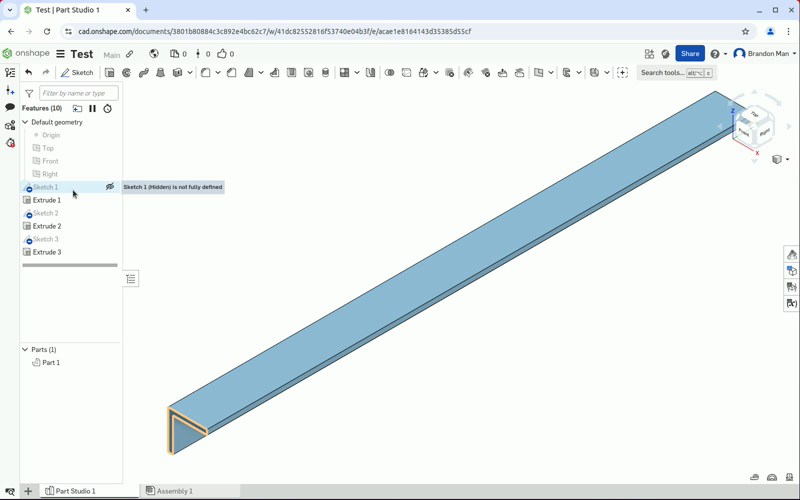
click(73, 189)